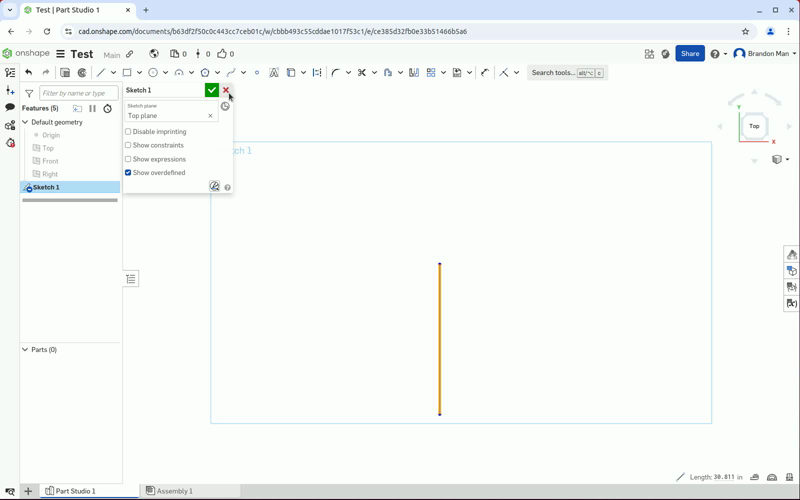
key(shift+h)
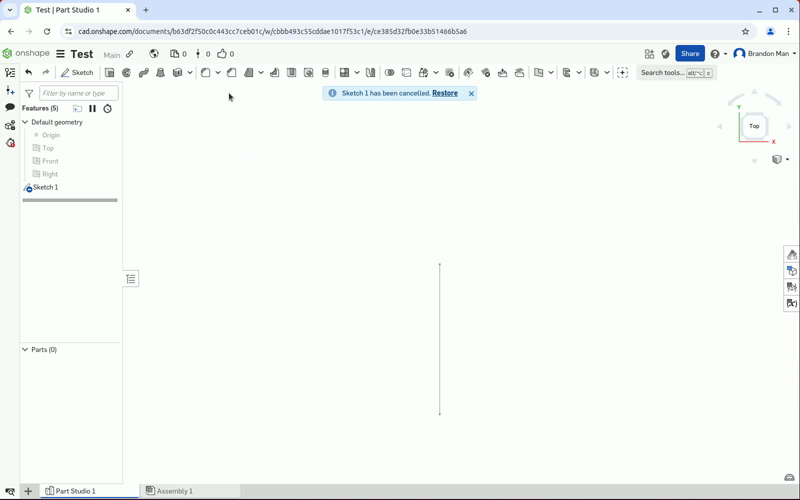
key(shift+s)
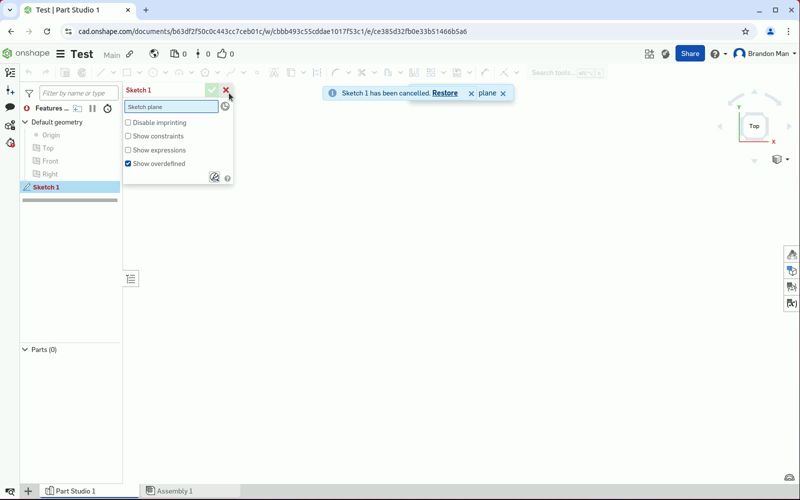
mouse_move(73, 150)
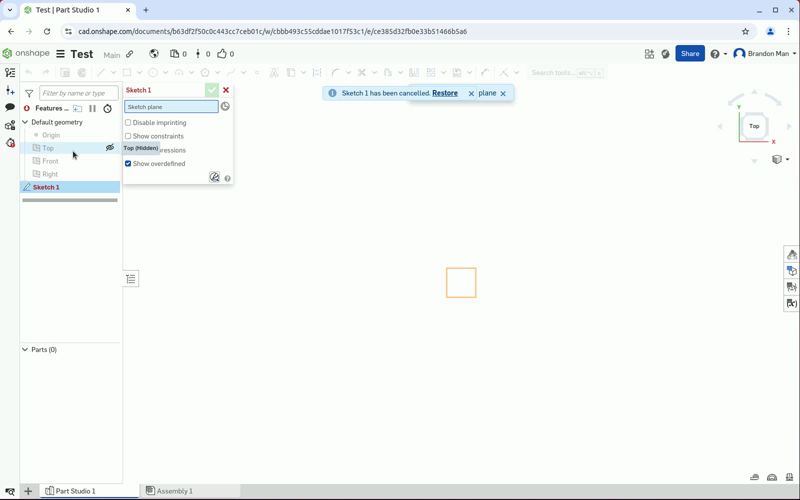
click(73, 150)
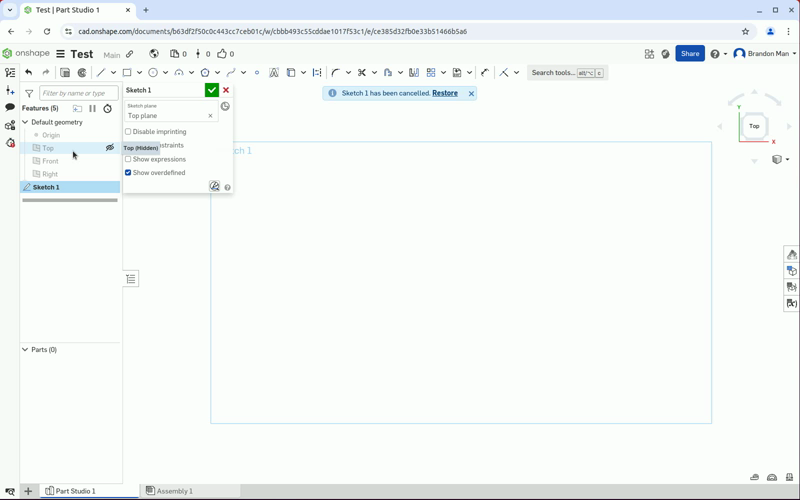
mouse_move(73, 352)
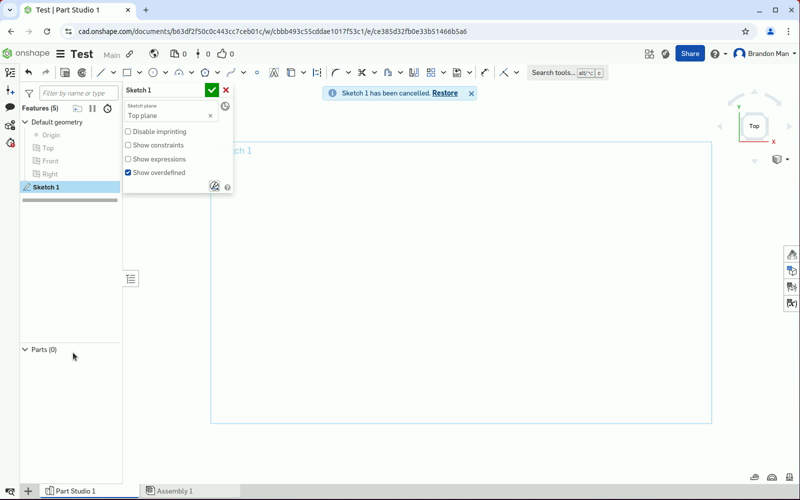
key(y)
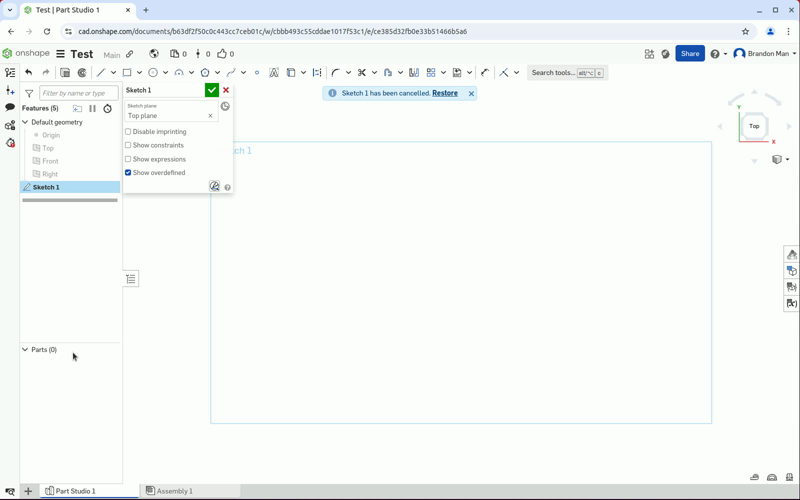
key(l)
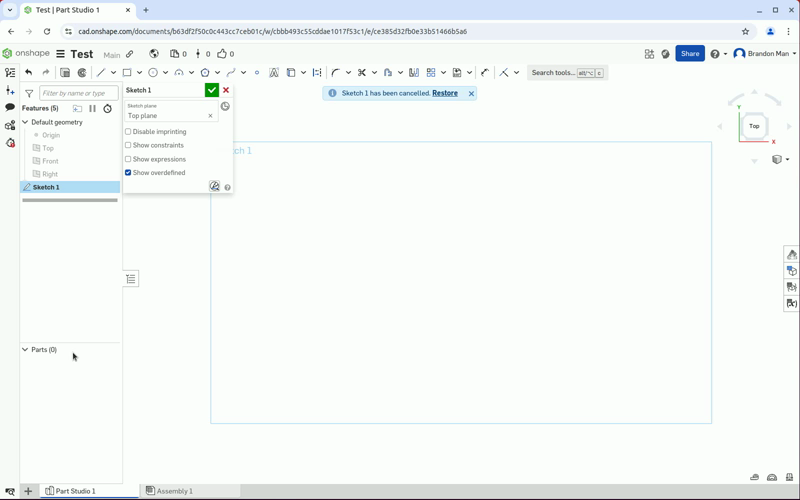
key_down(shift)
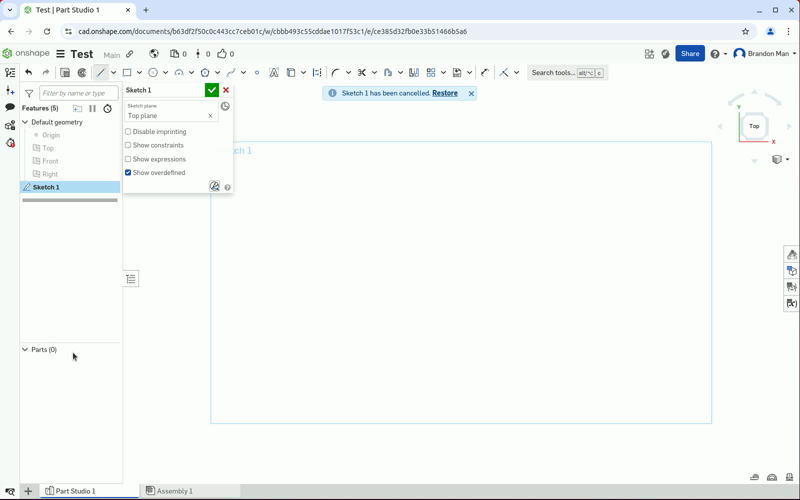
mouse_move(443, 308)
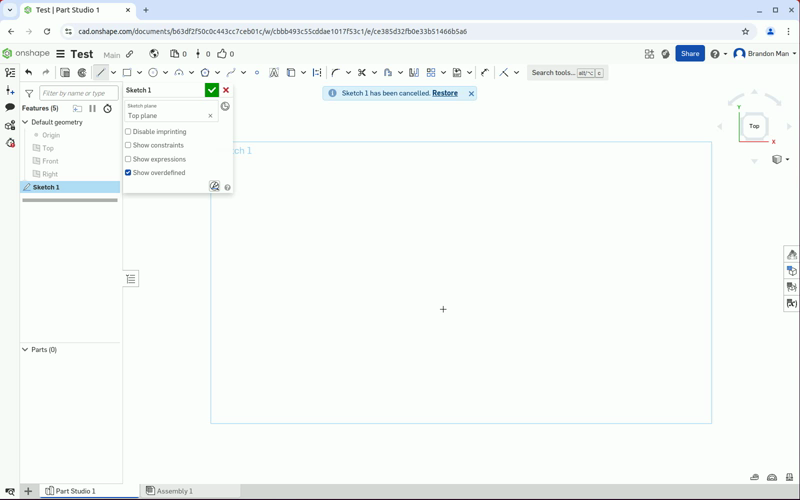
click(443, 308)
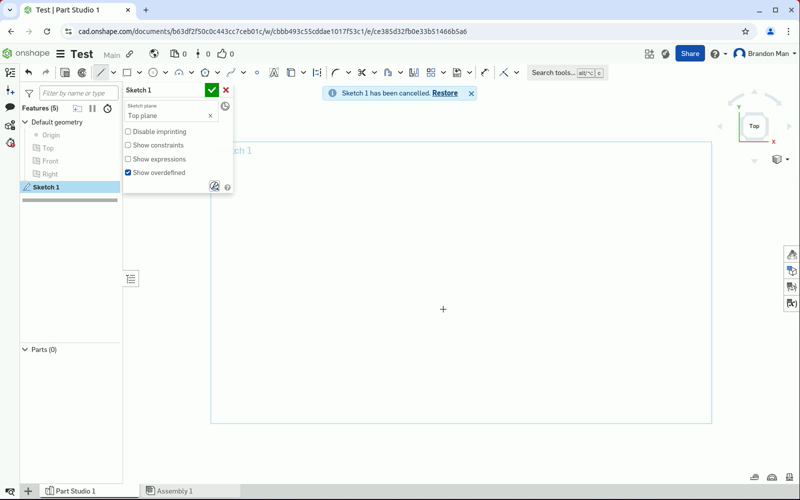
key_up(shift)
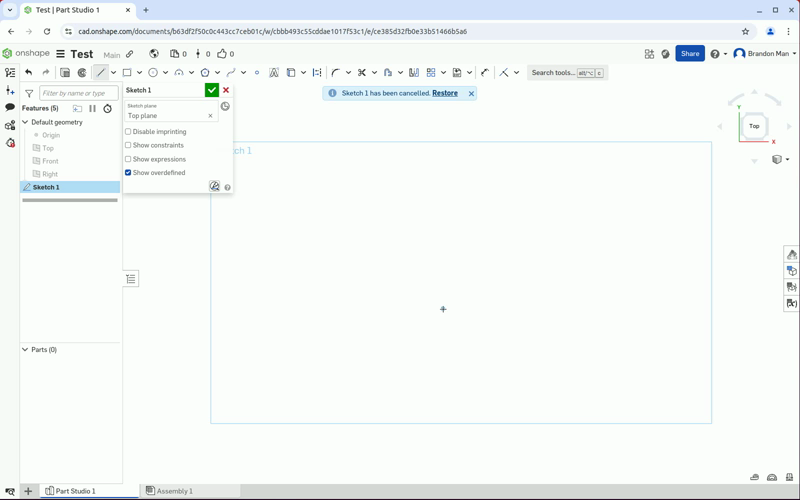
key_down(shift)
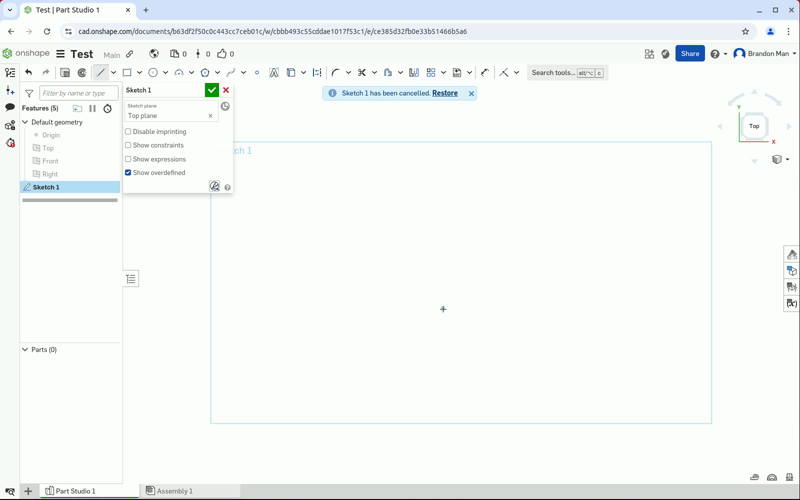
mouse_move(473, 308)
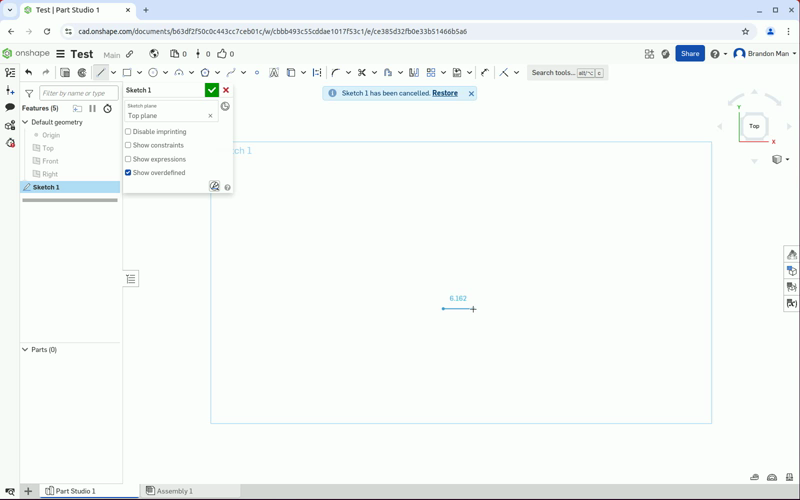
mouse_move(477, 308)
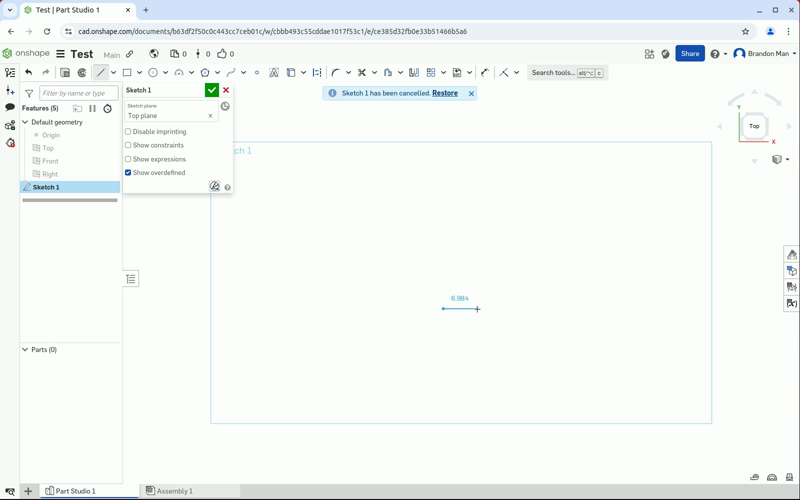
click(477, 308)
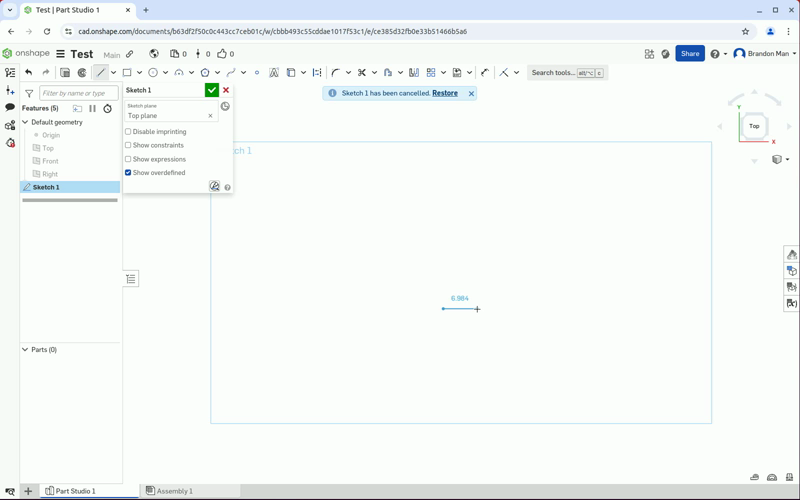
key_up(shift)
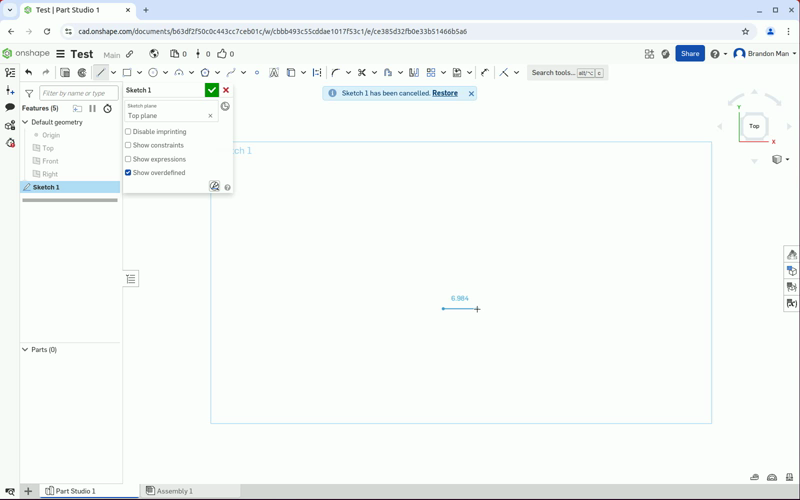
key_down(shift)
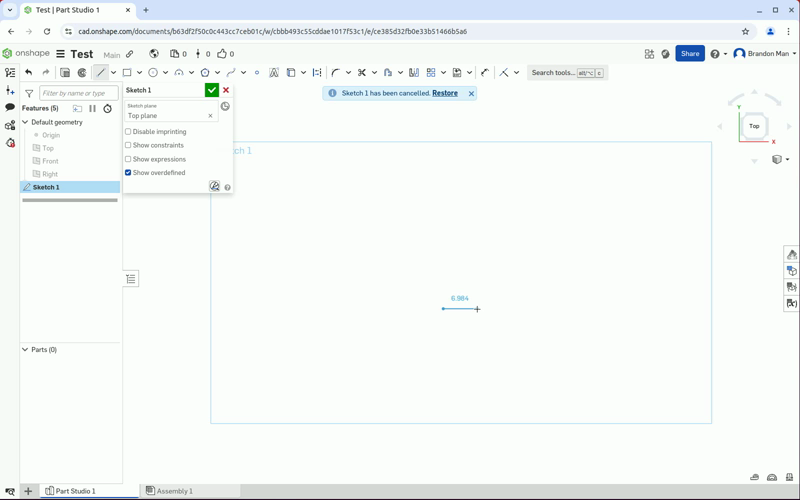
mouse_move(507, 308)
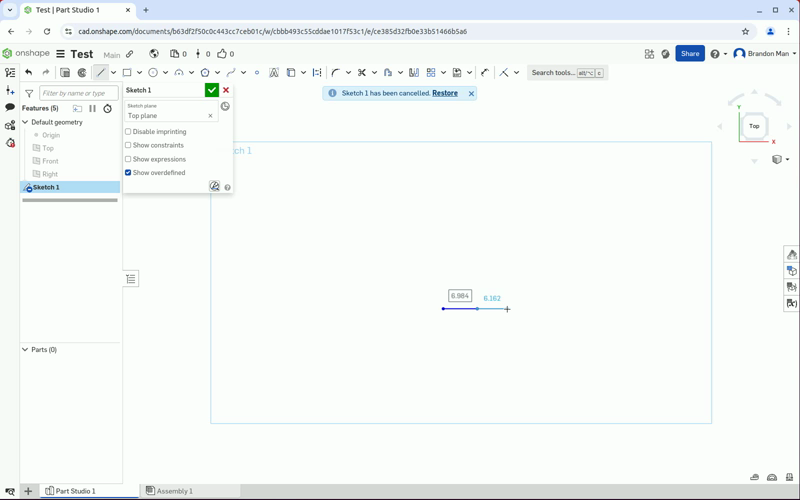
mouse_move(477, 275)
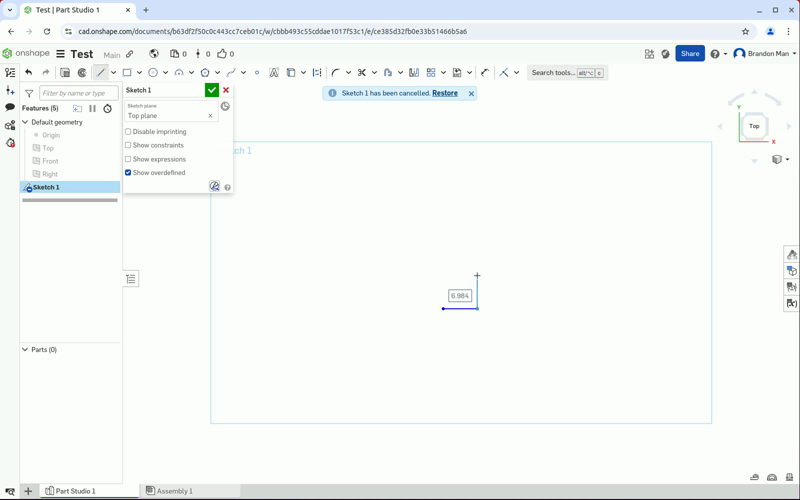
click(477, 275)
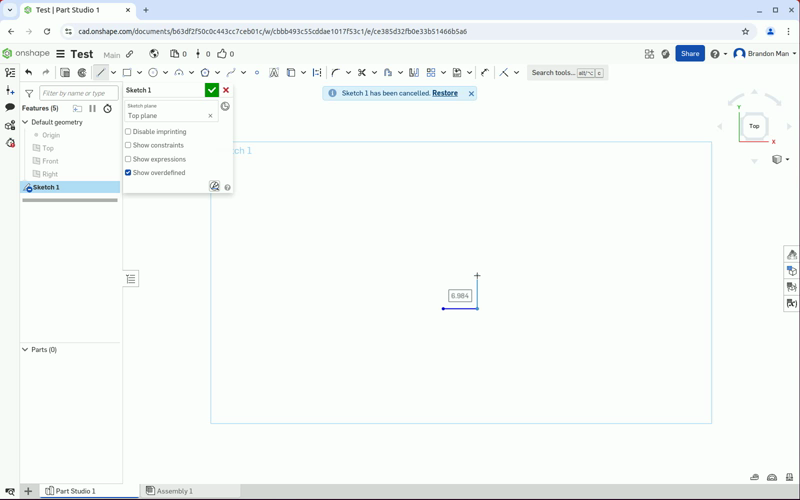
key_up(shift)
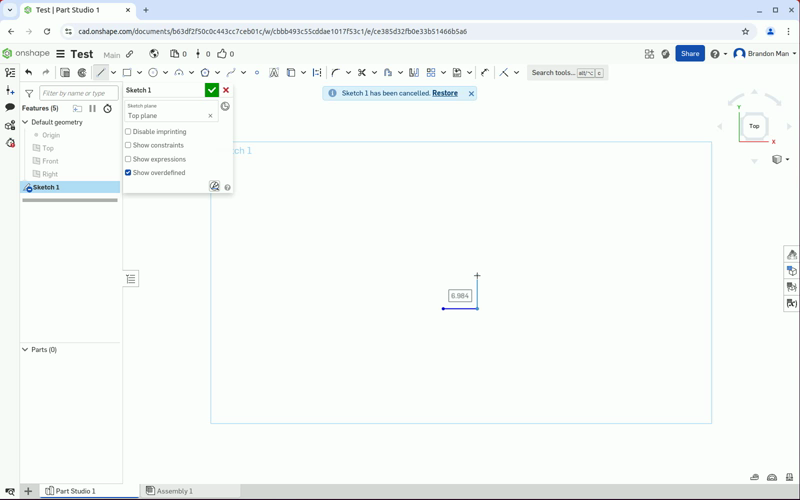
key_down(shift)
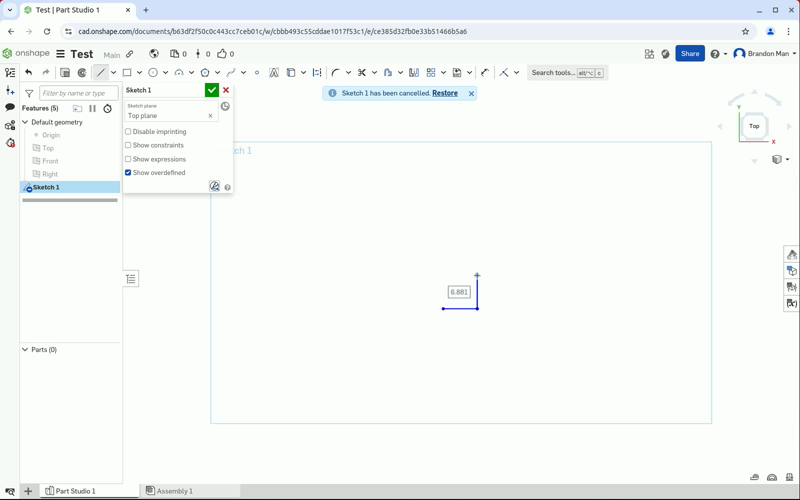
mouse_move(507, 275)
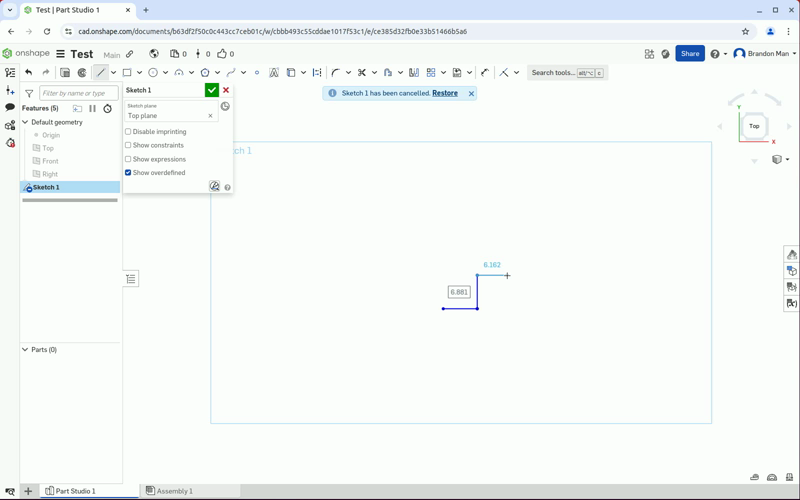
mouse_move(443, 275)
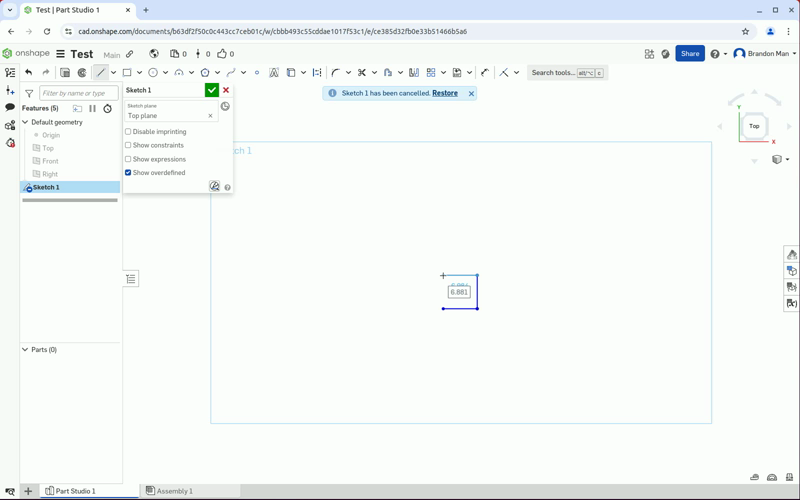
click(443, 275)
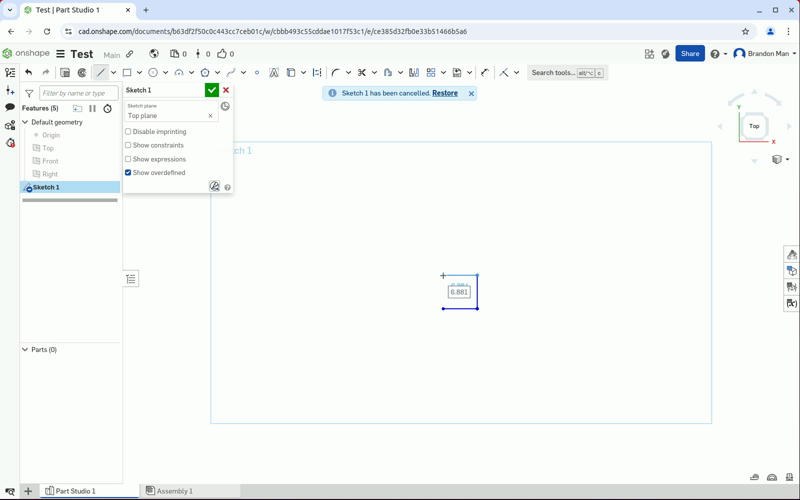
key_up(shift)
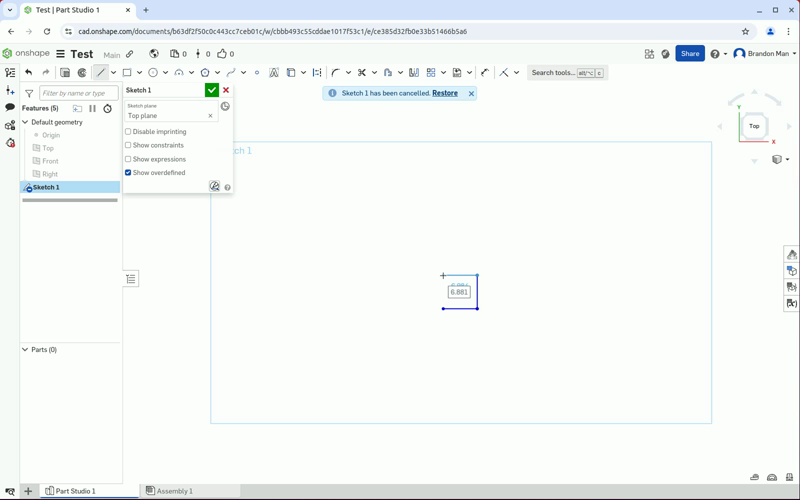
mouse_move(473, 275)
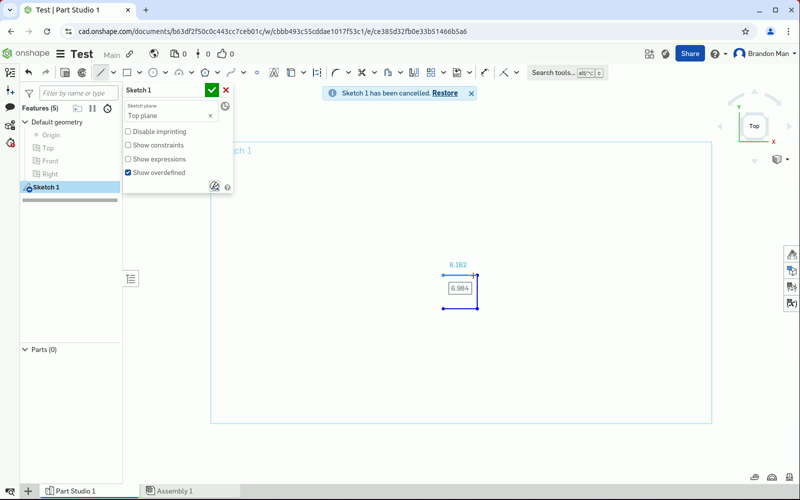
key_down(shift)
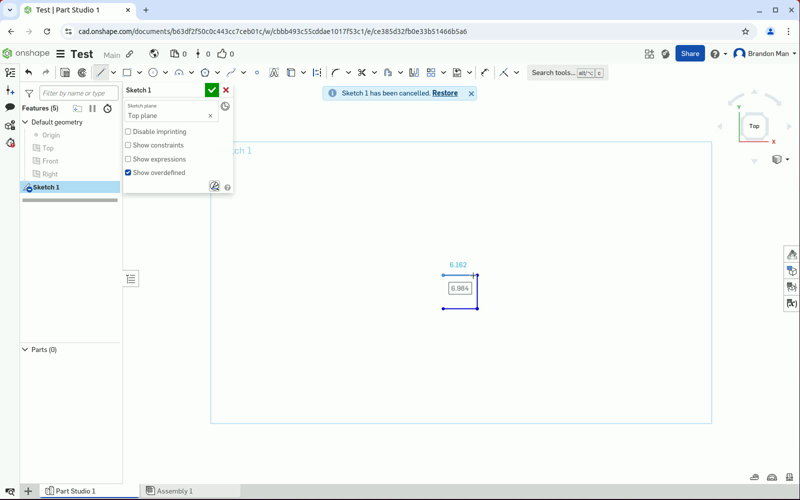
mouse_move(443, 308)
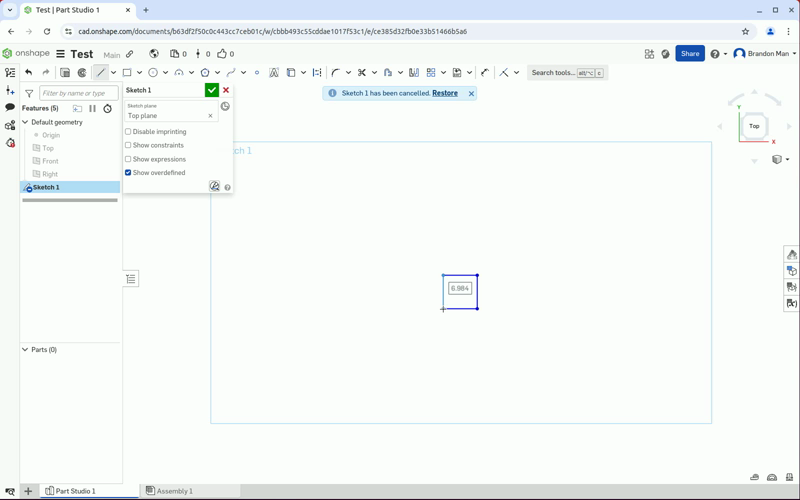
key_up(shift)
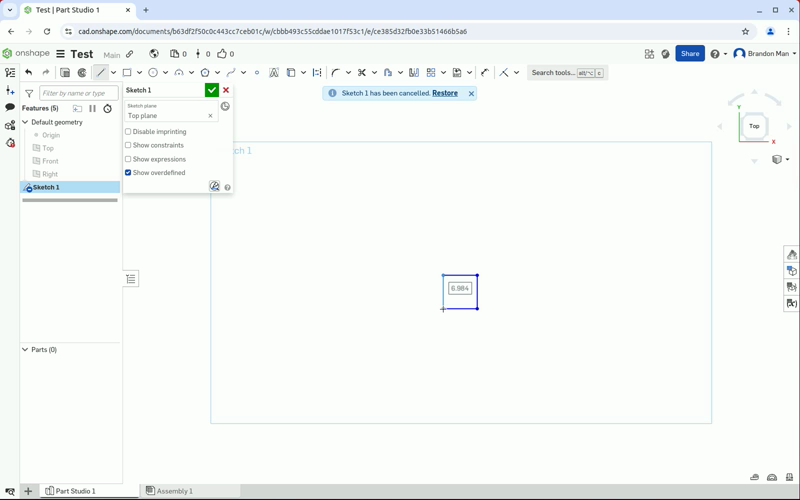
click(443, 308)
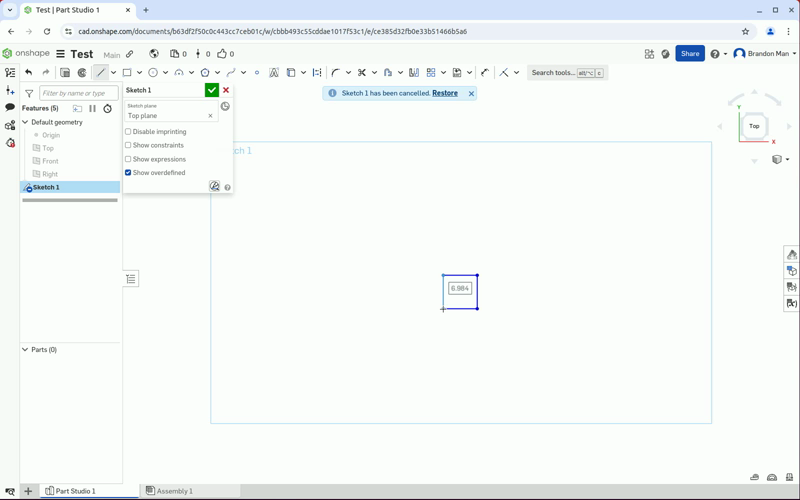
key(esc)
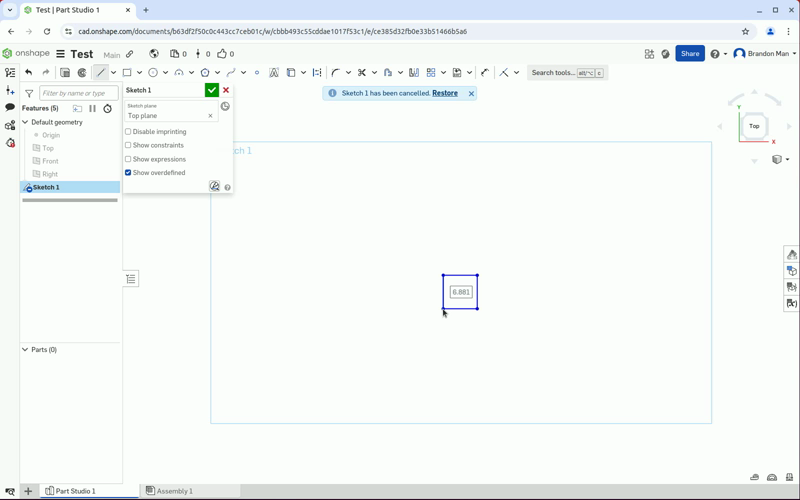
mouse_move(447, 300)
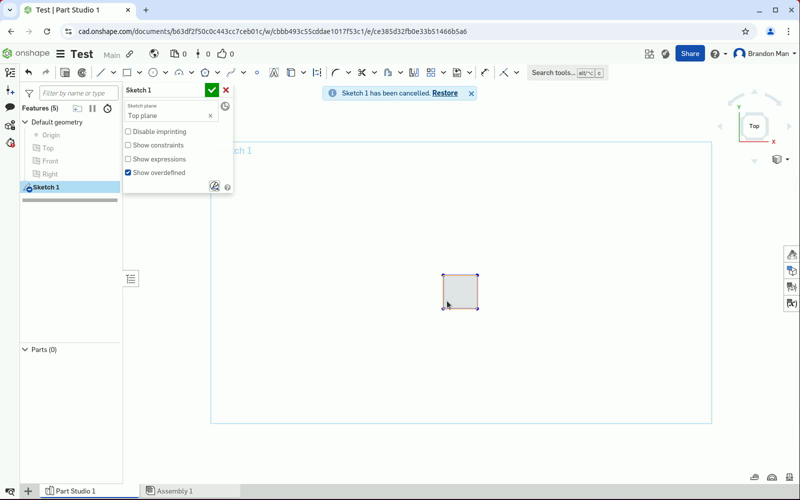
scroll(6)
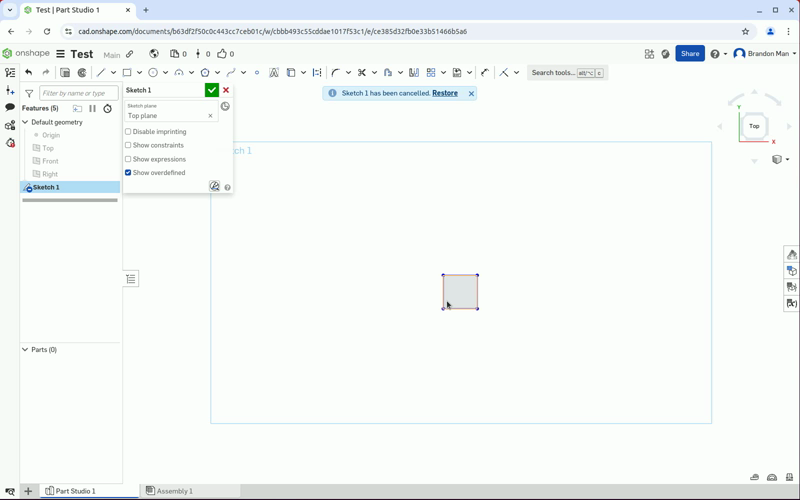
scroll(6)
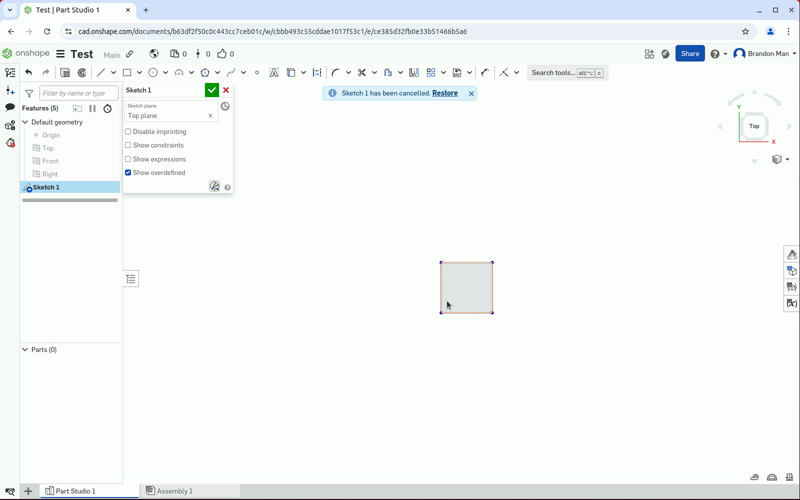
scroll(6)
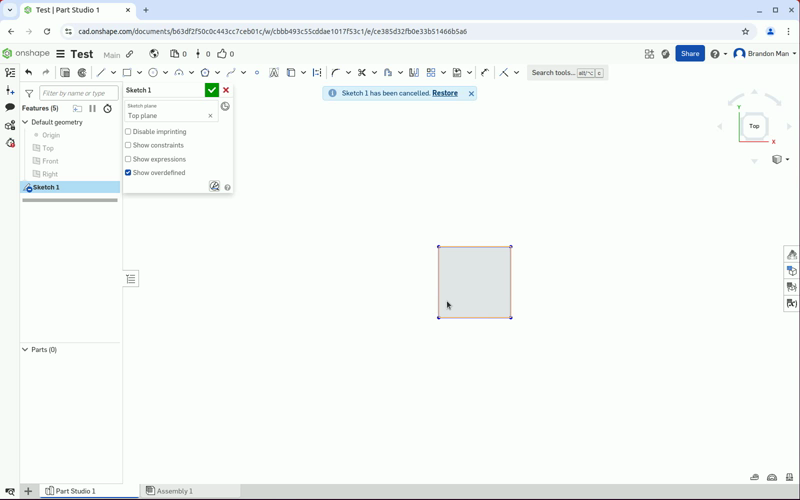
scroll(6)
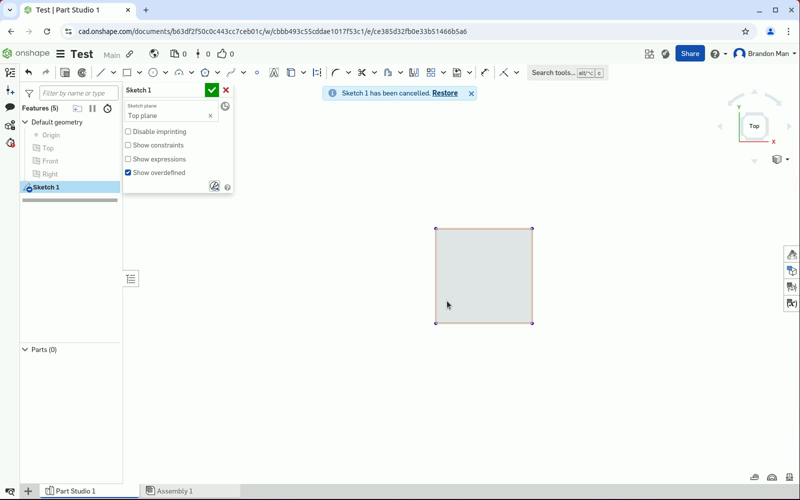
scroll(6)
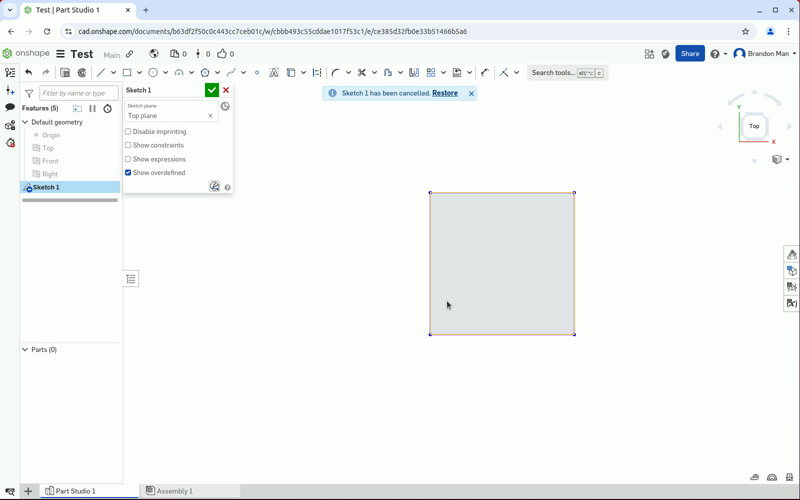
scroll(6)
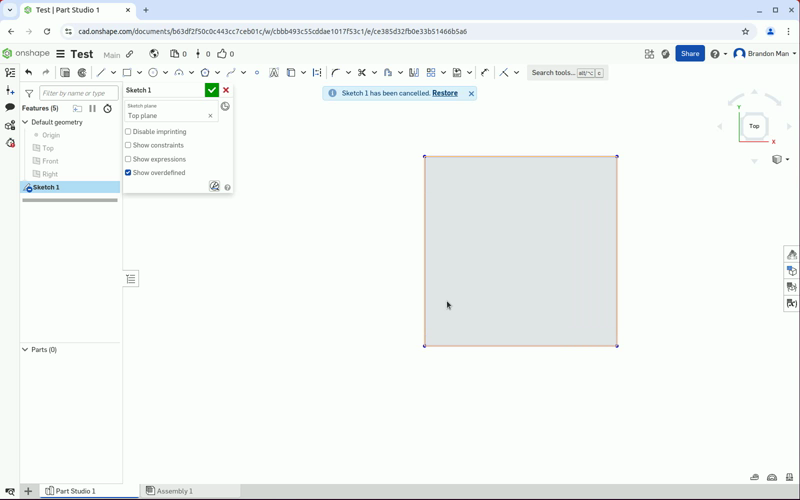
scroll(6)
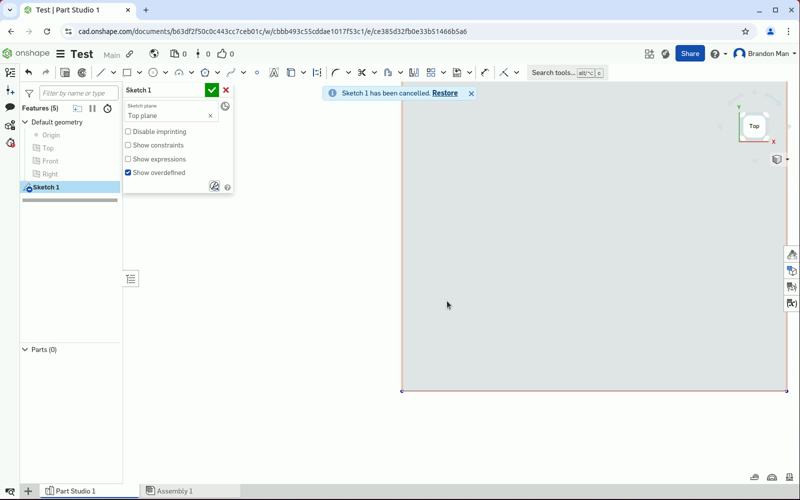
click(447, 300)
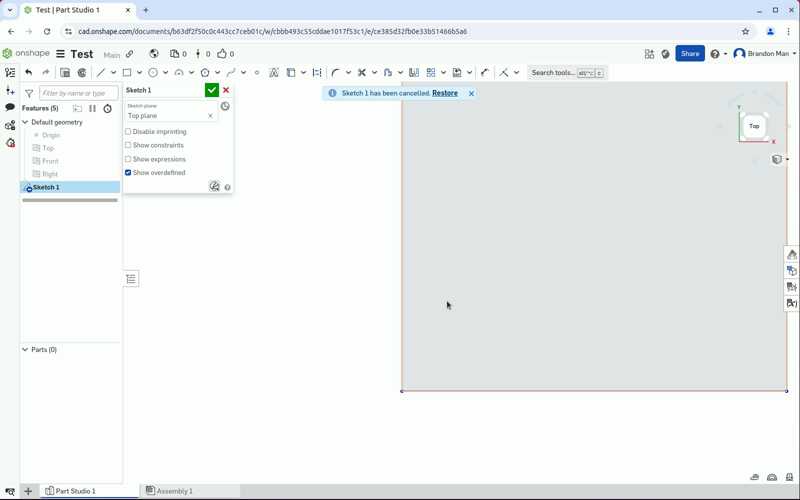
scroll(-6)
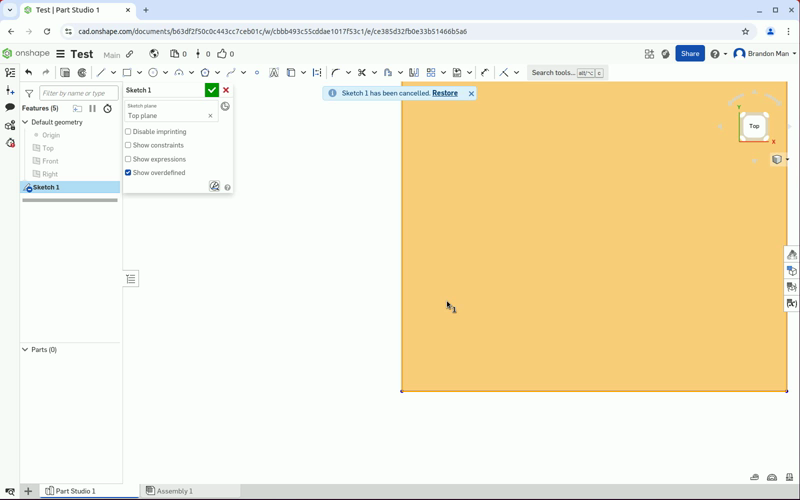
scroll(-6)
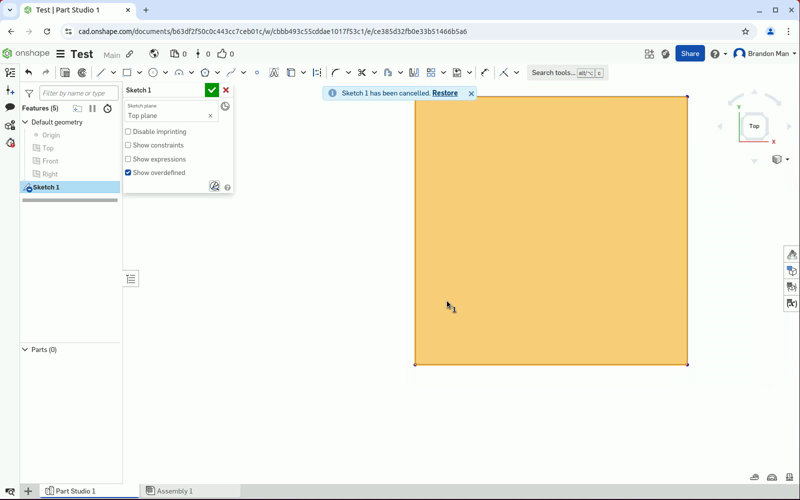
scroll(-6)
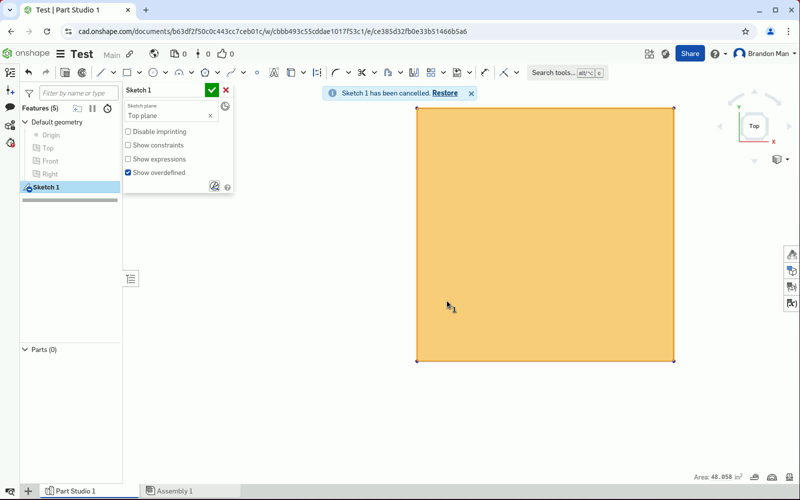
scroll(-6)
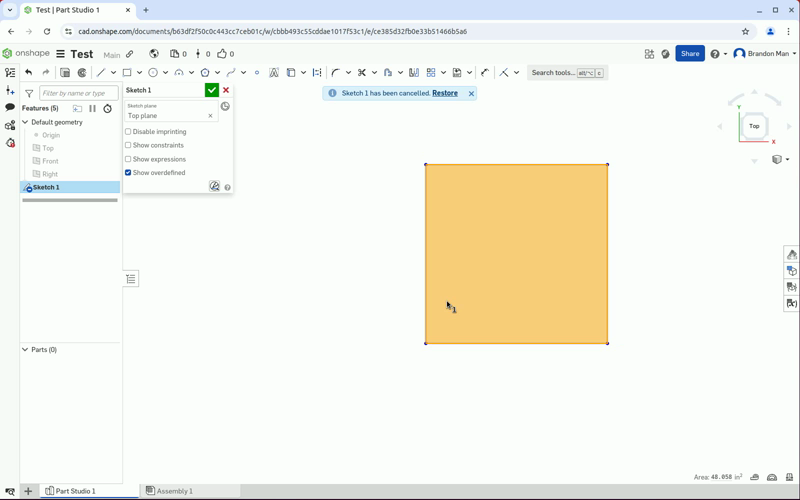
scroll(-6)
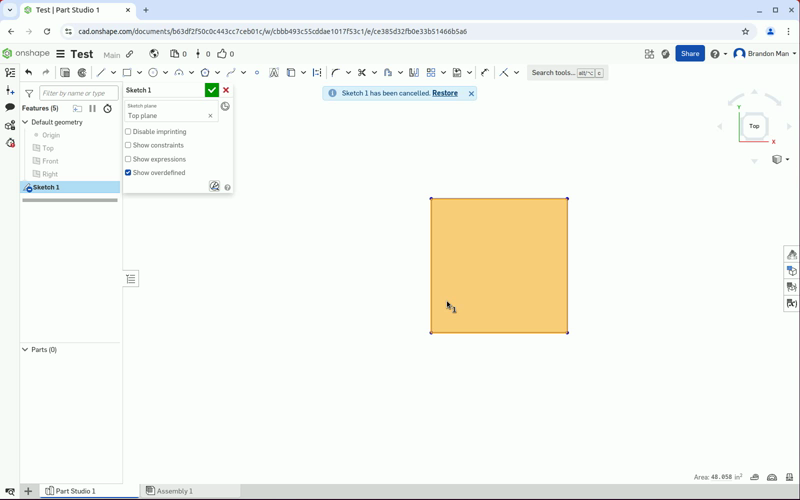
scroll(-6)
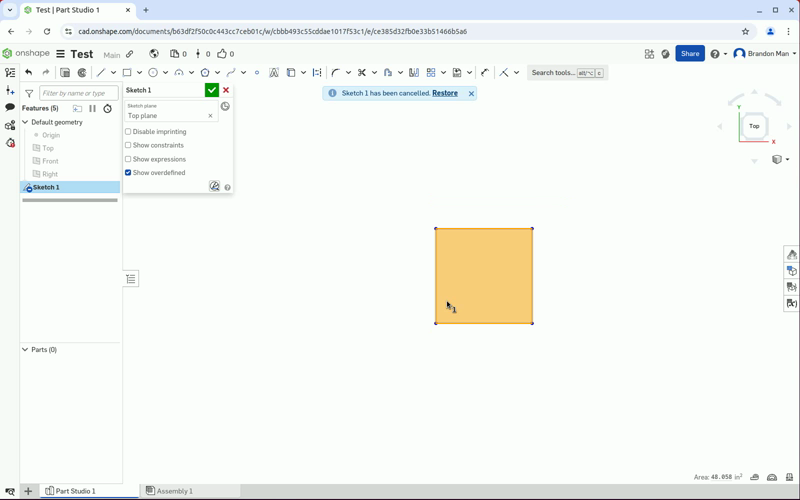
scroll(-6)
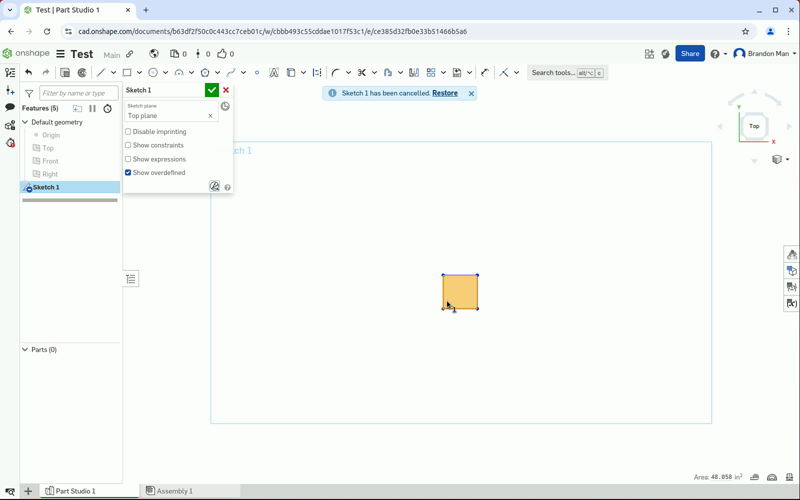
mouse_move(73, 352)
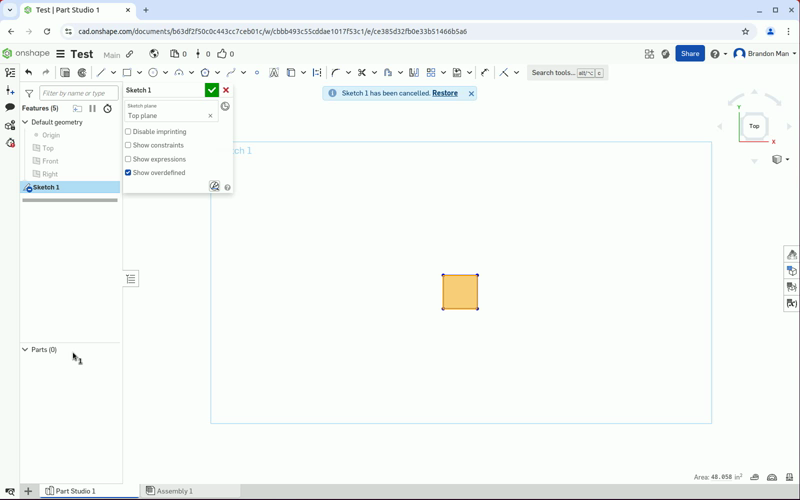
key(shift+y)
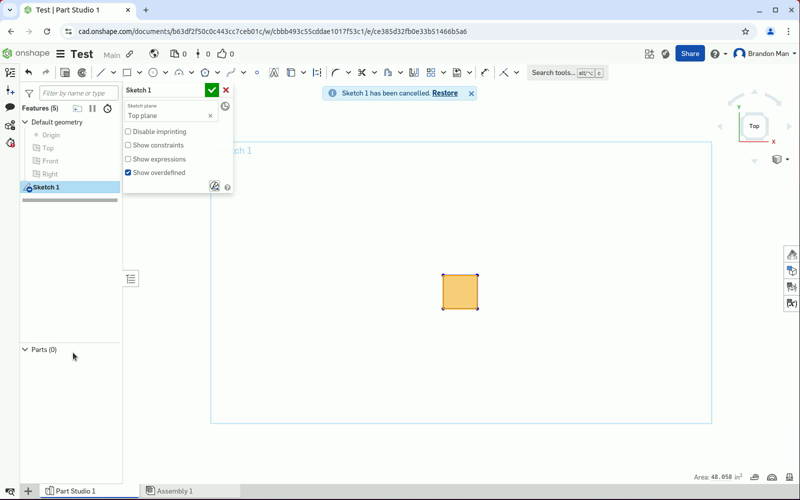
key(shift+e)
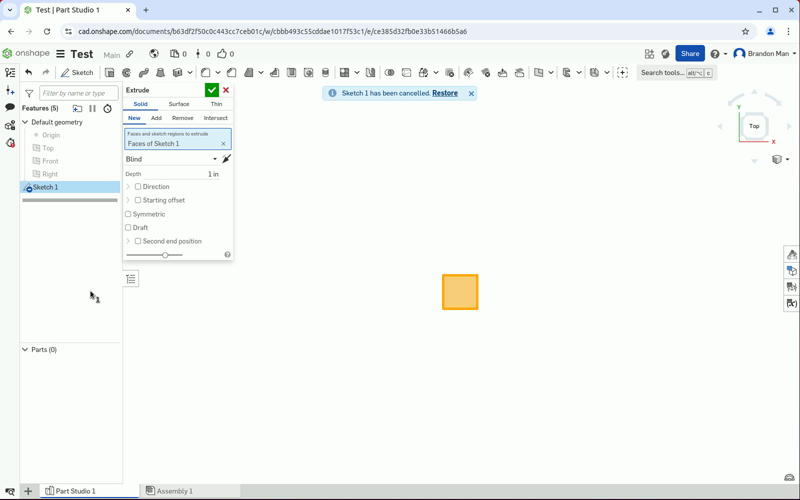
mouse_move(143, 106)
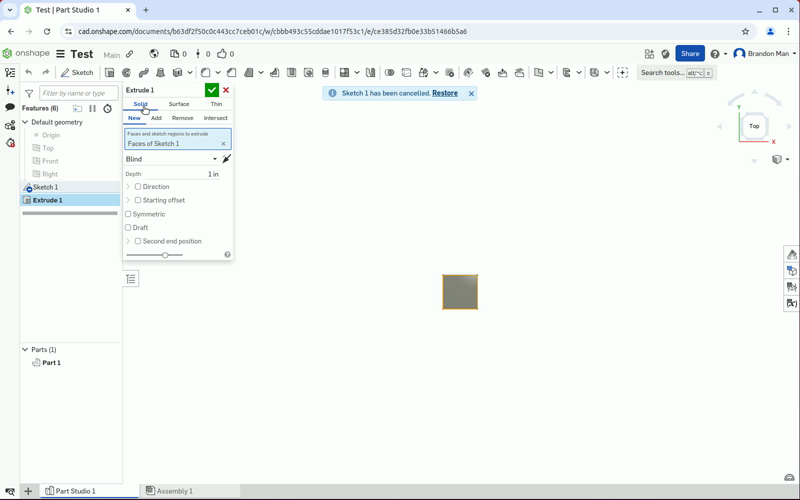
click(143, 106)
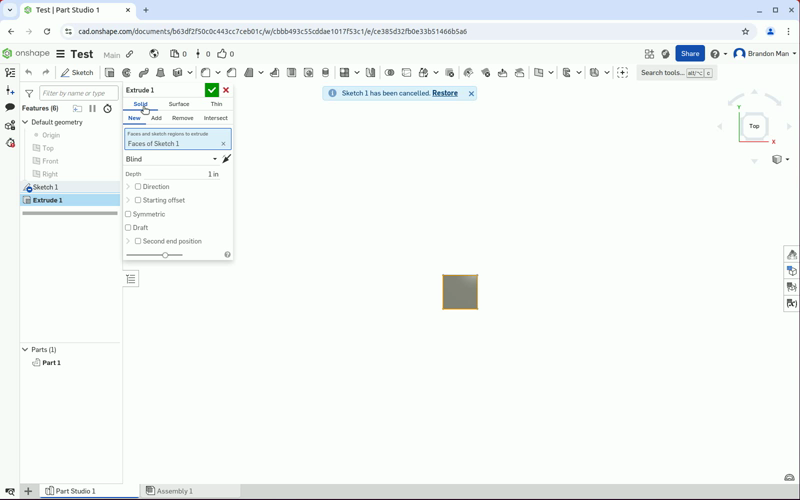
mouse_move(137, 120)
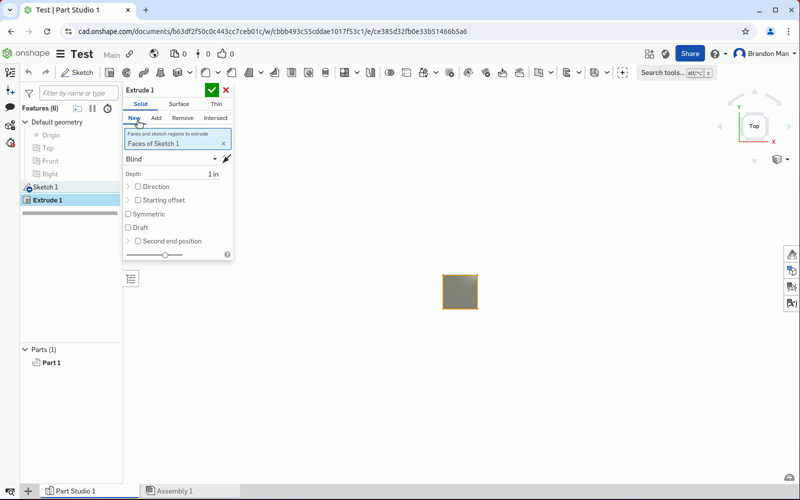
click(137, 120)
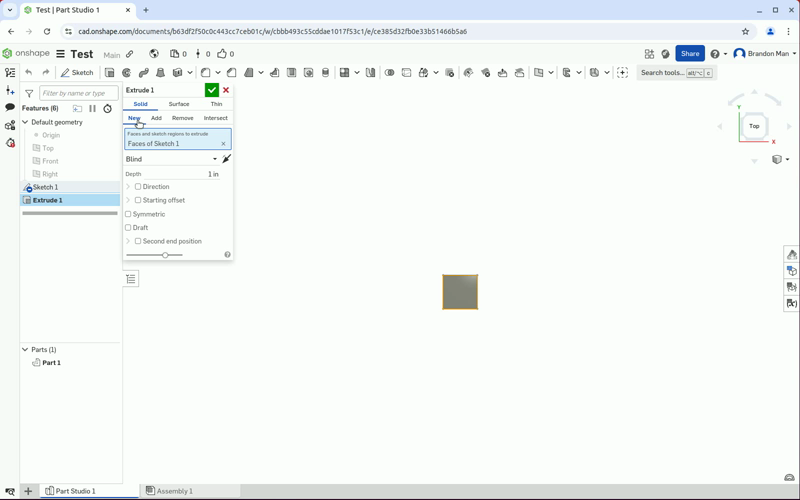
key(tab, 4)
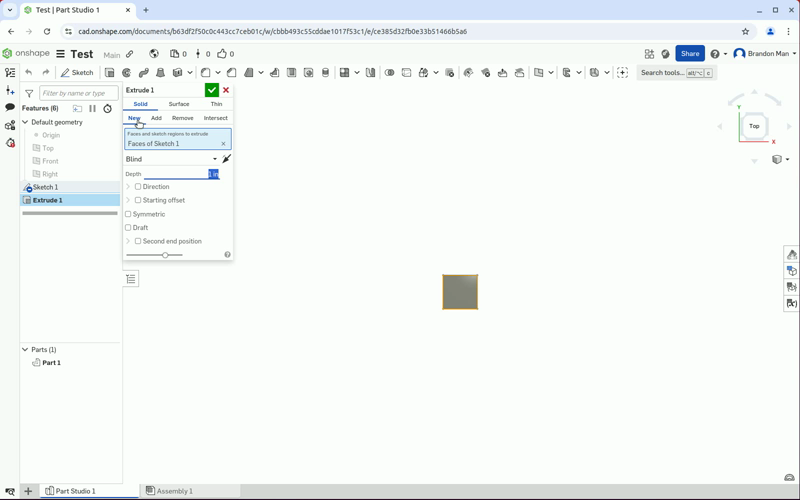
text(4.814)
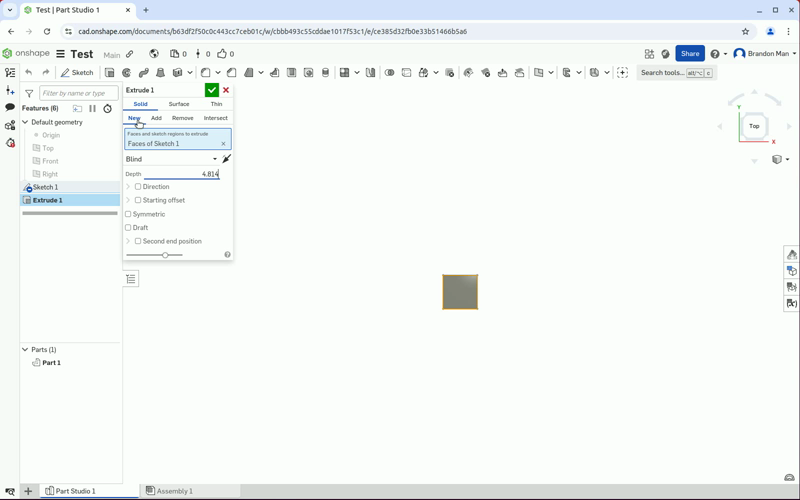
key(enter)
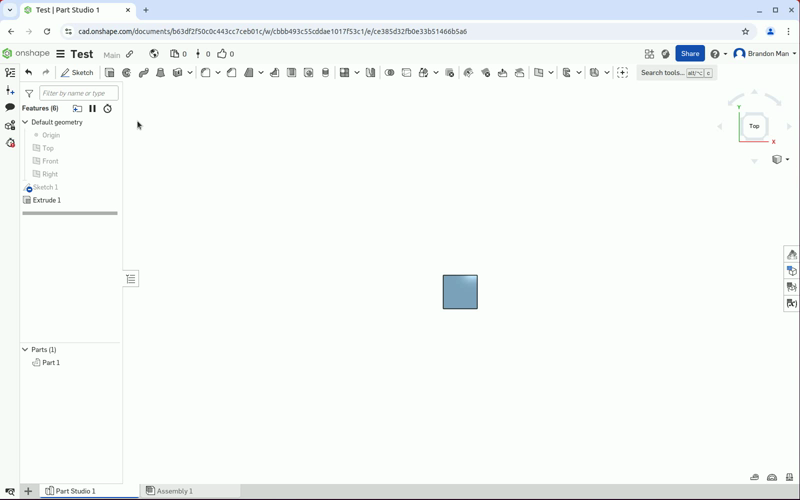
key(shift+h)
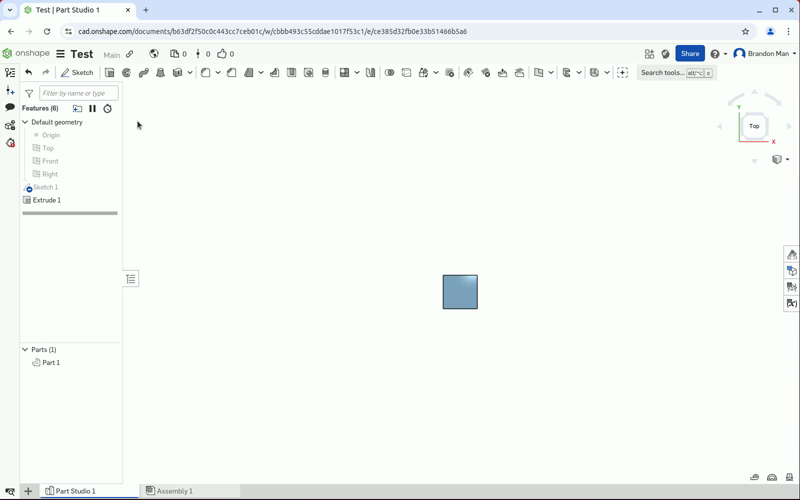
key(shift+h)
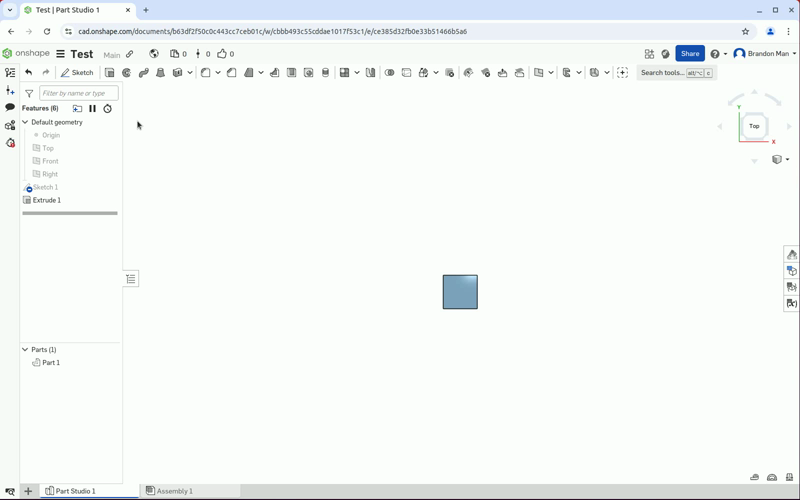
mouse_move(73, 189)
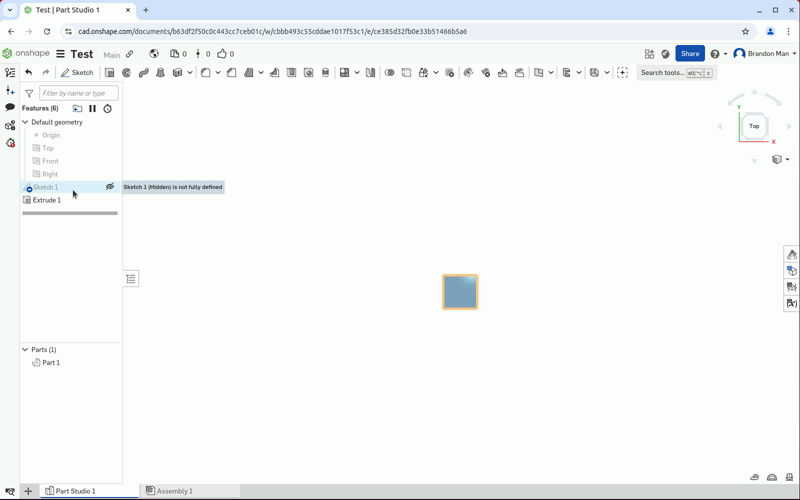
click(73, 189)
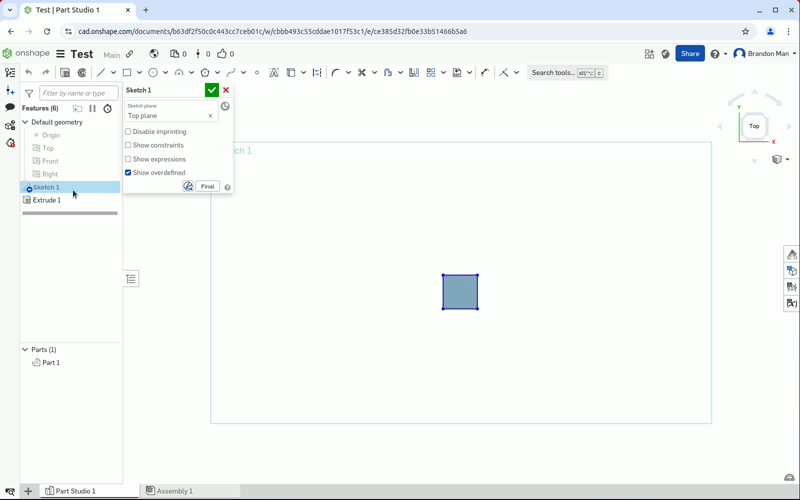
mouse_move(229, 92)
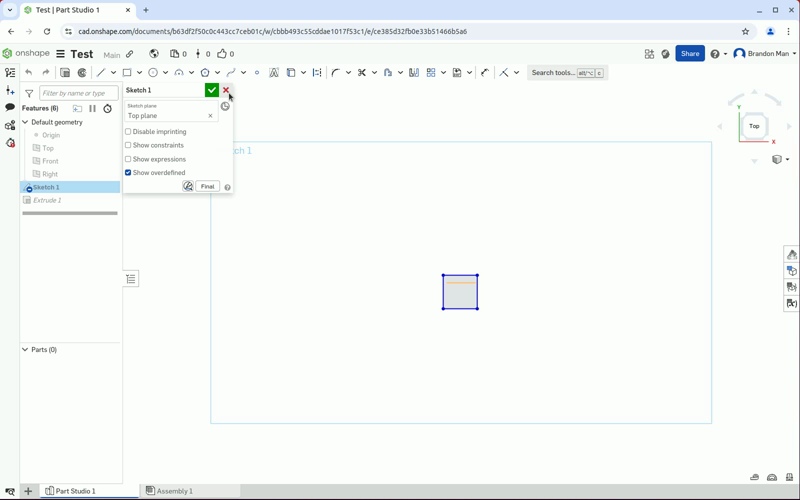
click(229, 92)
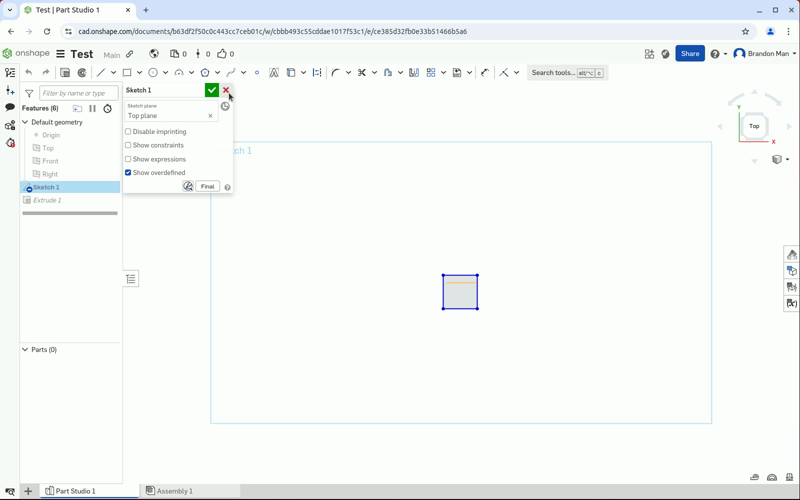
key(shift+s)
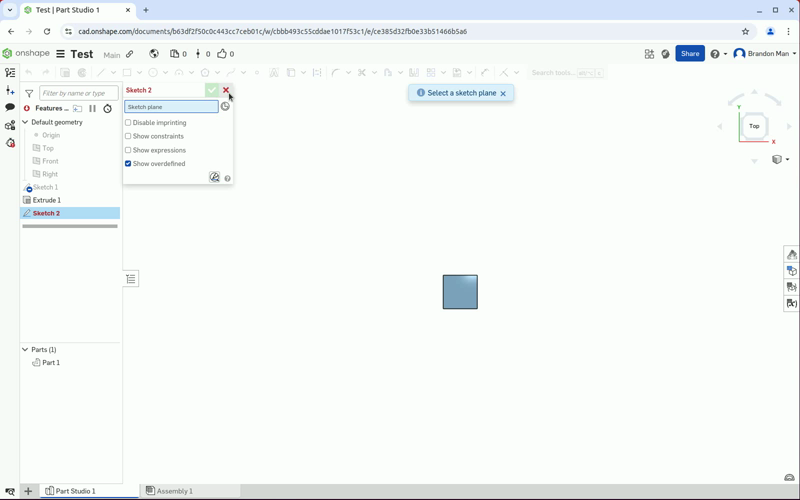
mouse_move(73, 150)
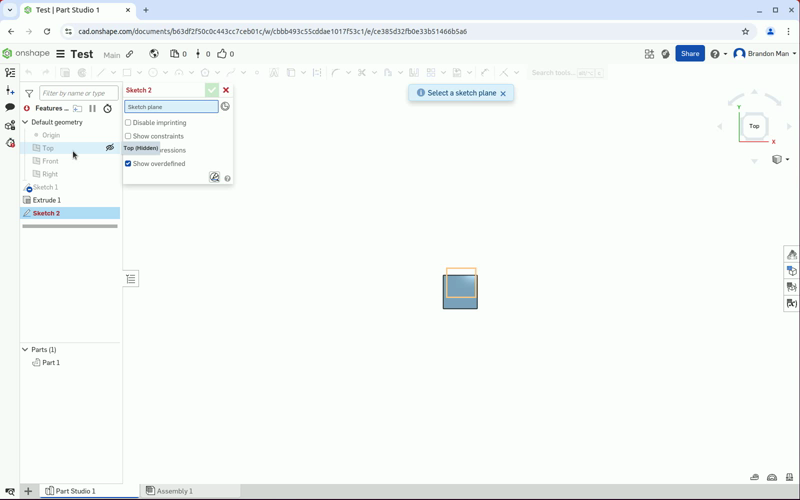
click(73, 150)
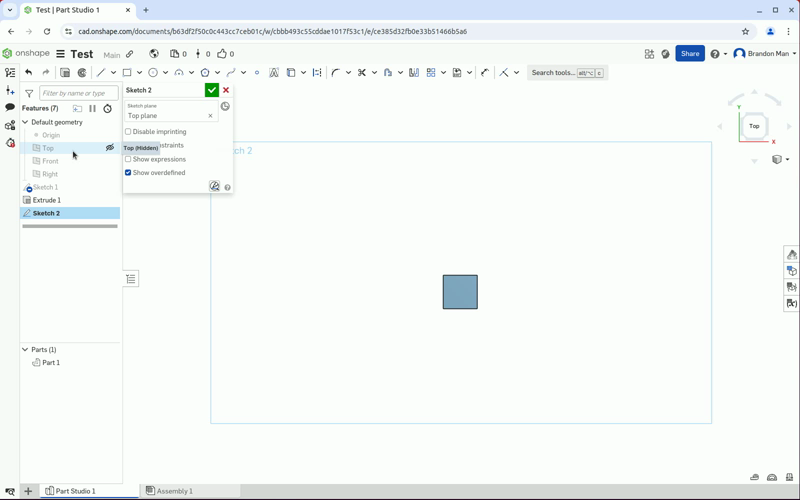
mouse_move(73, 352)
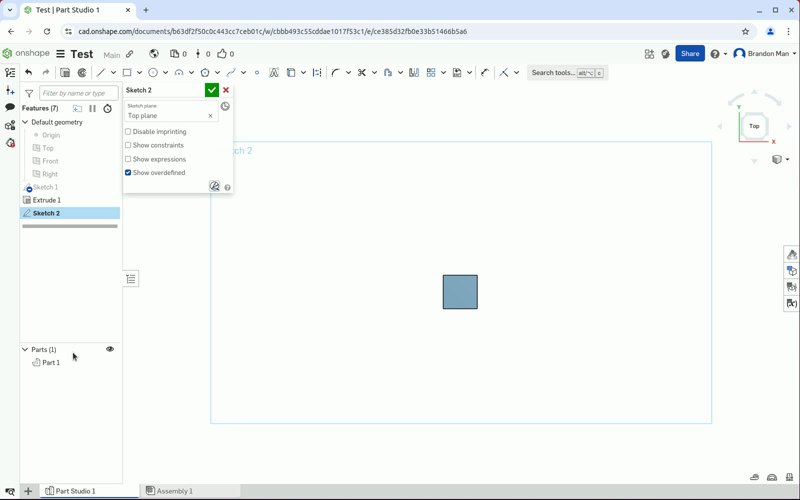
key(y)
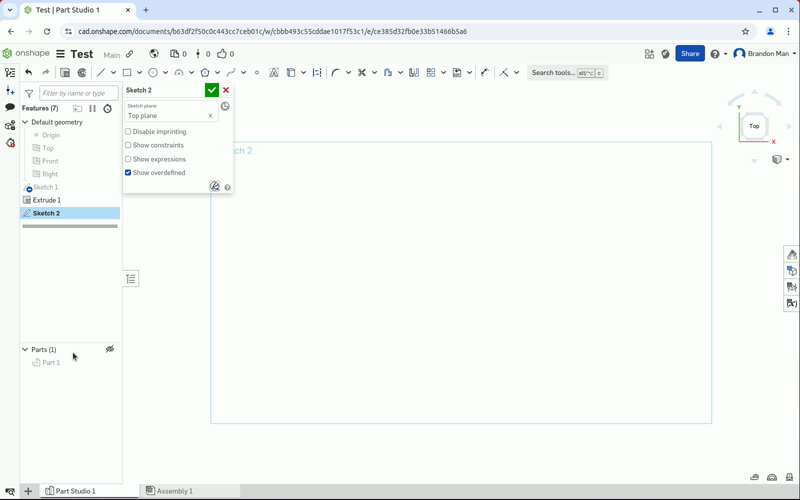
key(l)
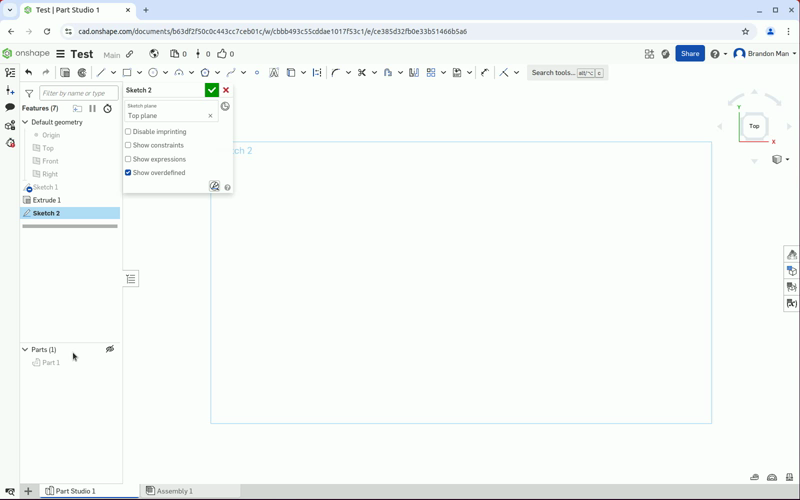
key_down(shift)
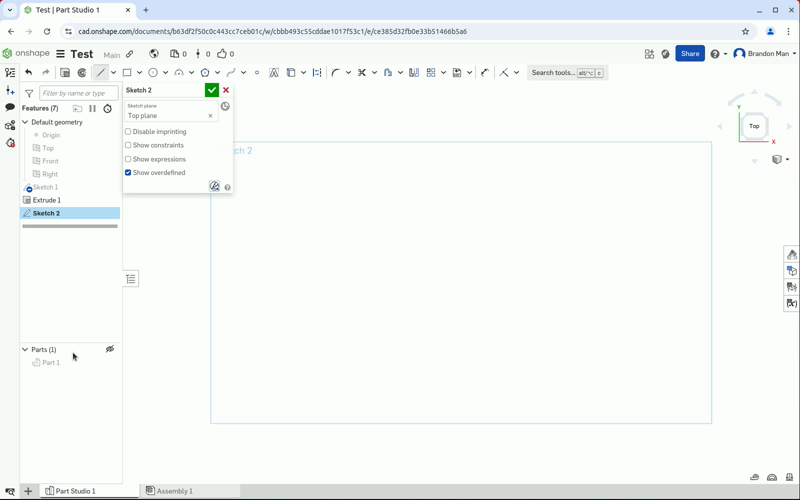
mouse_move(504, 300)
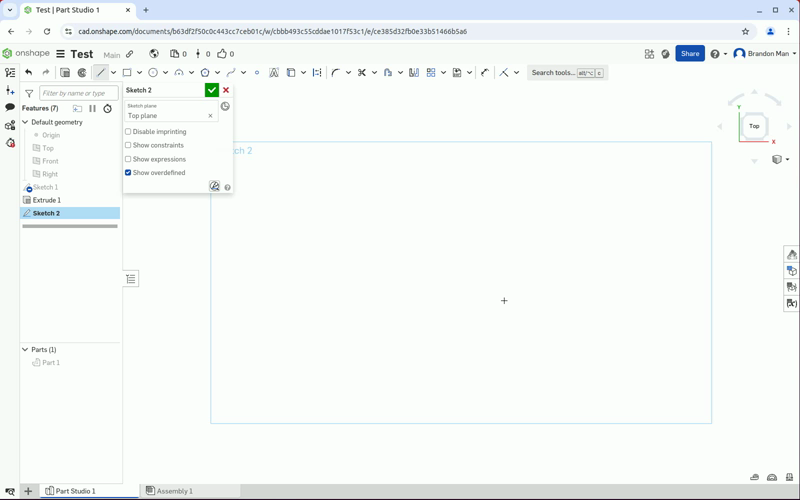
click(504, 300)
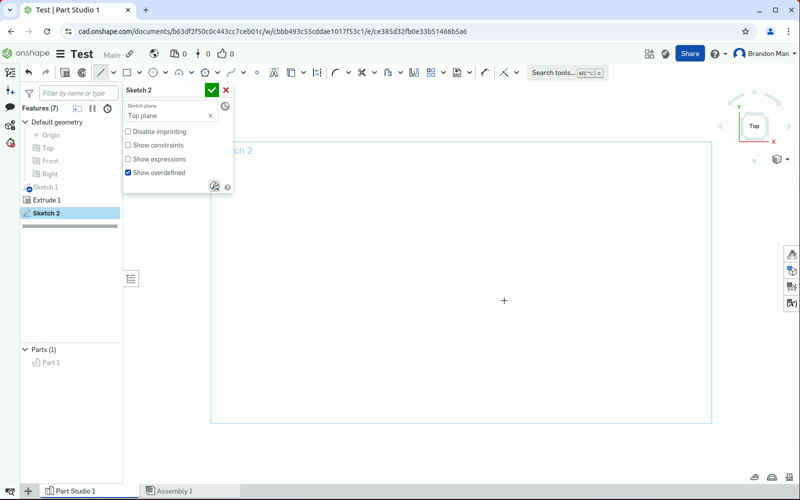
key_up(shift)
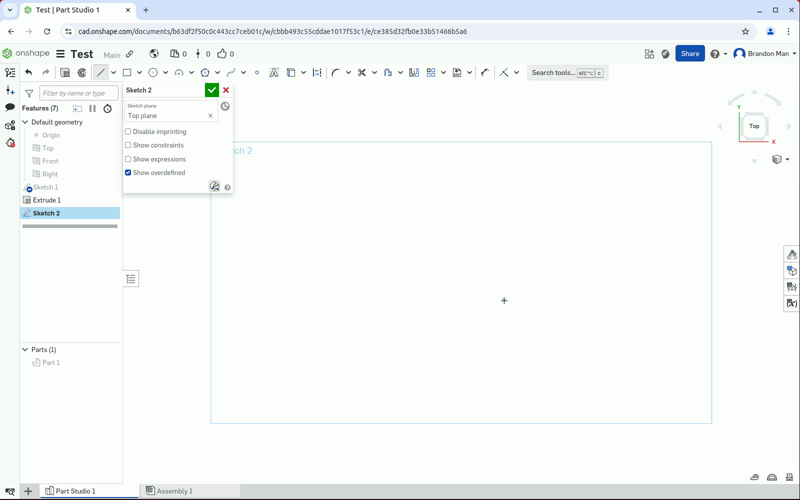
key_down(shift)
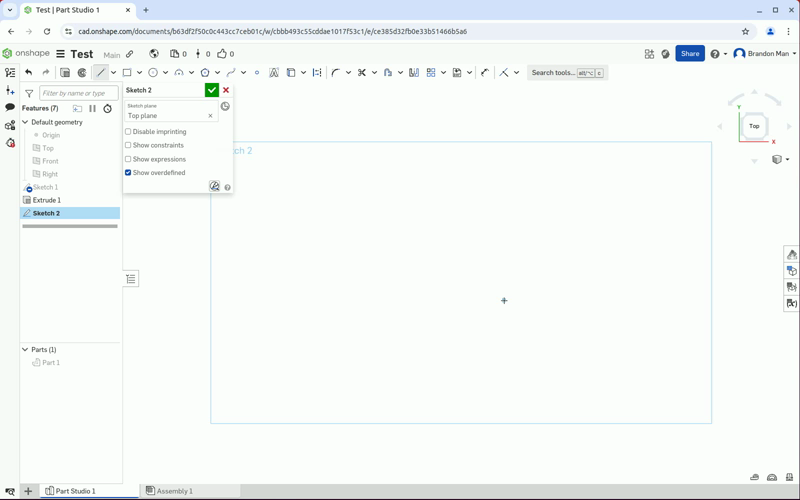
mouse_move(534, 300)
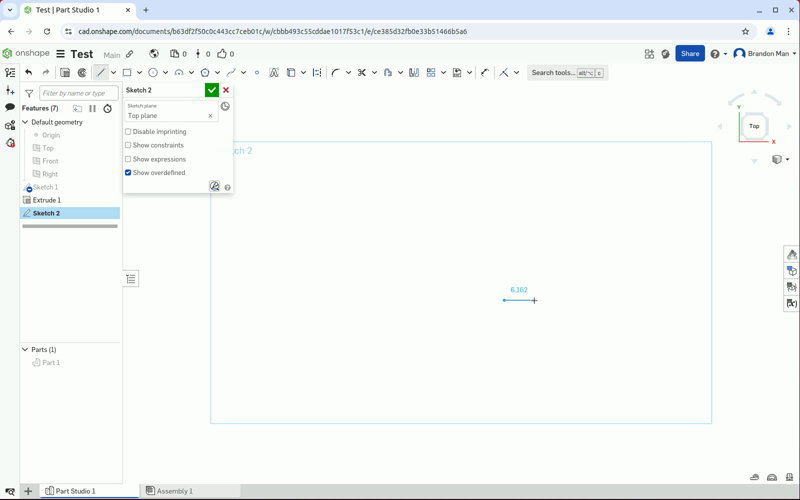
mouse_move(537, 300)
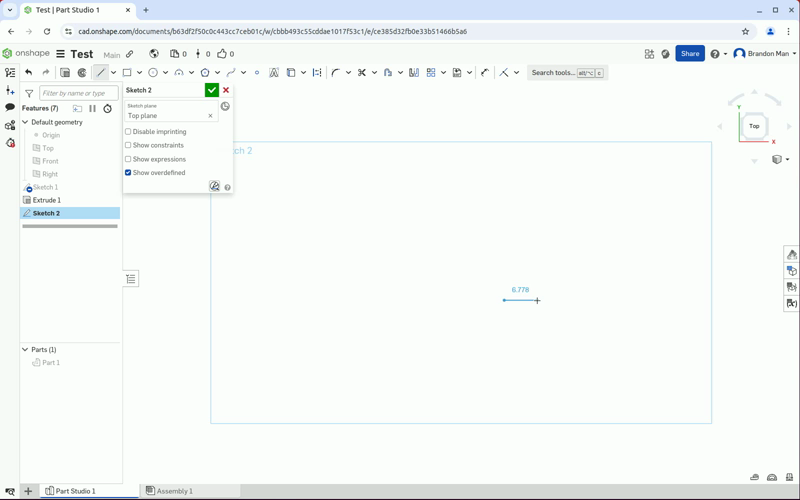
click(537, 300)
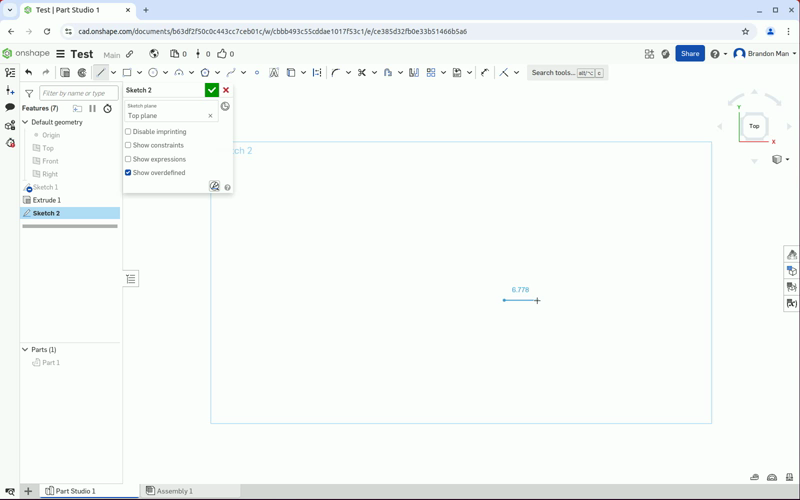
key_up(shift)
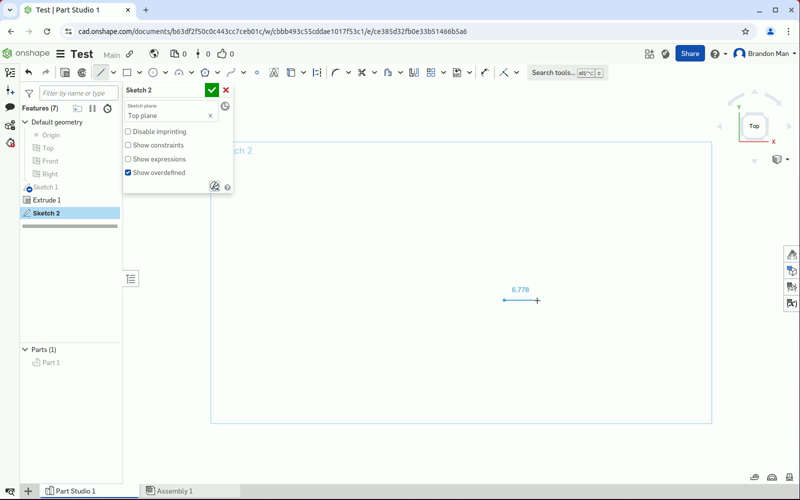
key_down(shift)
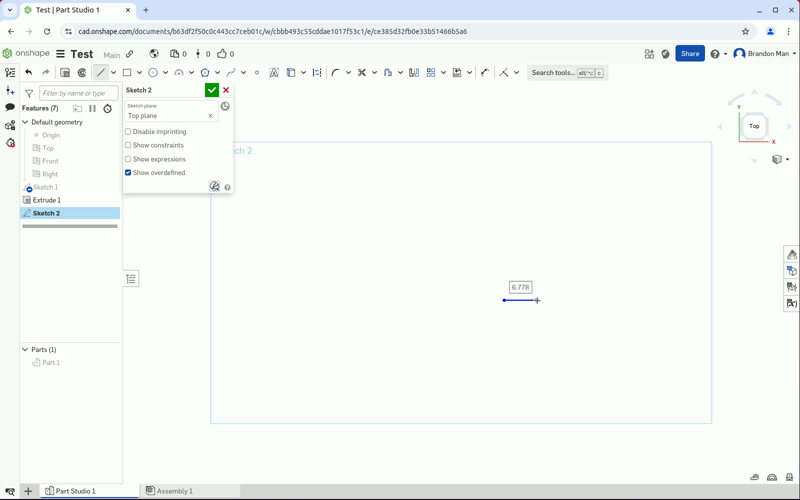
mouse_move(567, 300)
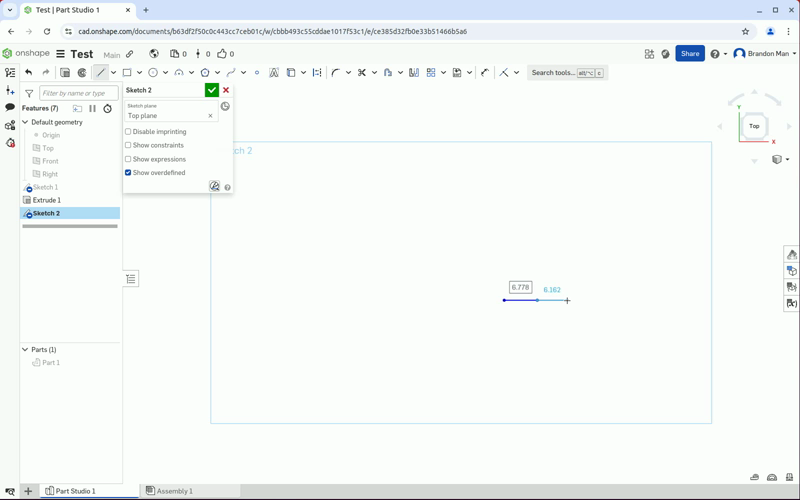
mouse_move(537, 267)
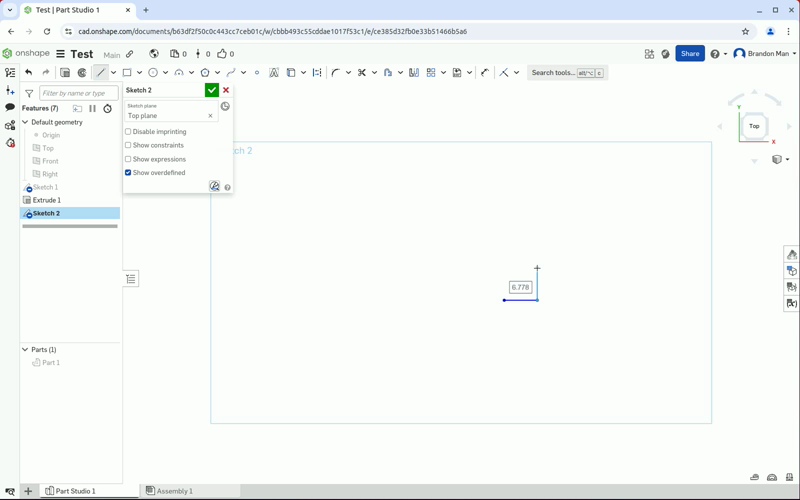
click(537, 267)
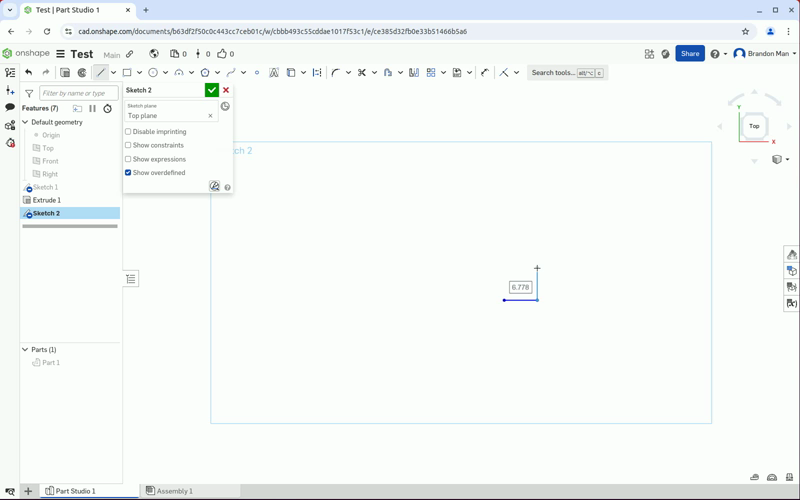
key_up(shift)
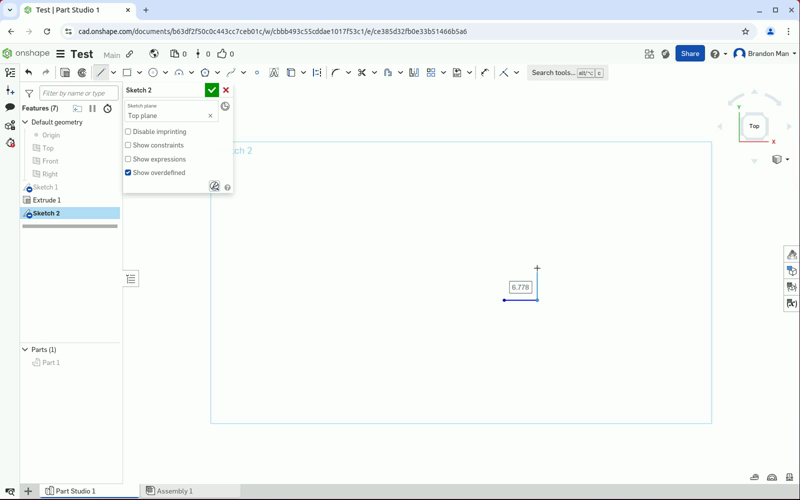
key_down(shift)
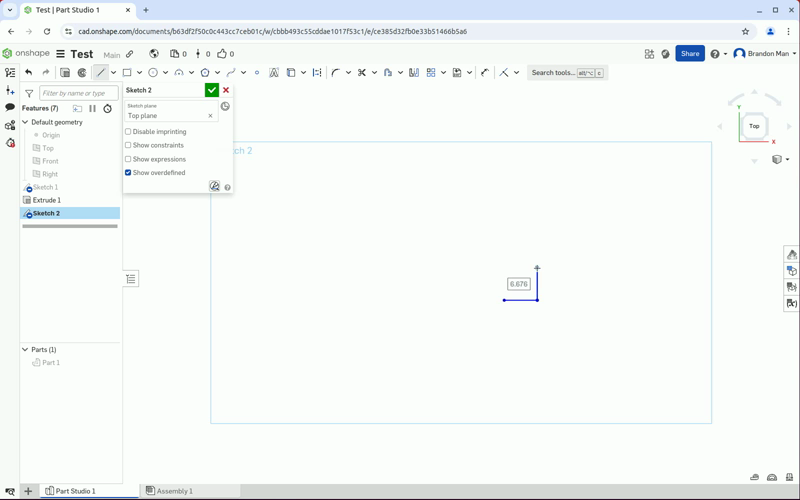
mouse_move(567, 267)
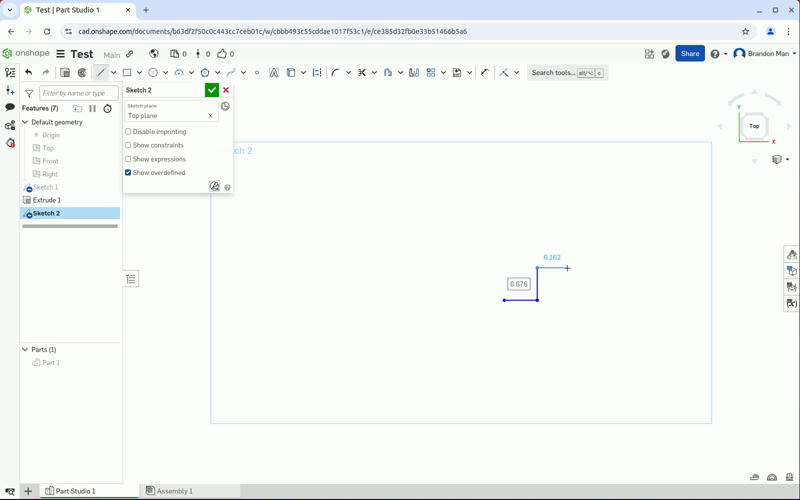
mouse_move(529, 267)
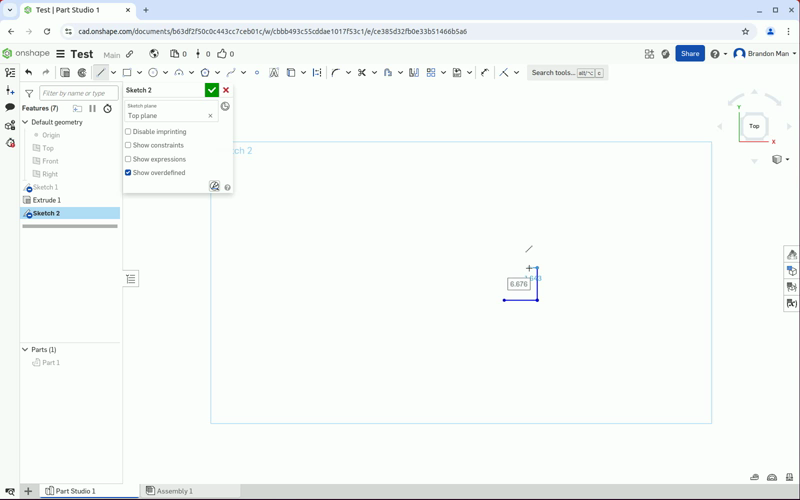
click(529, 267)
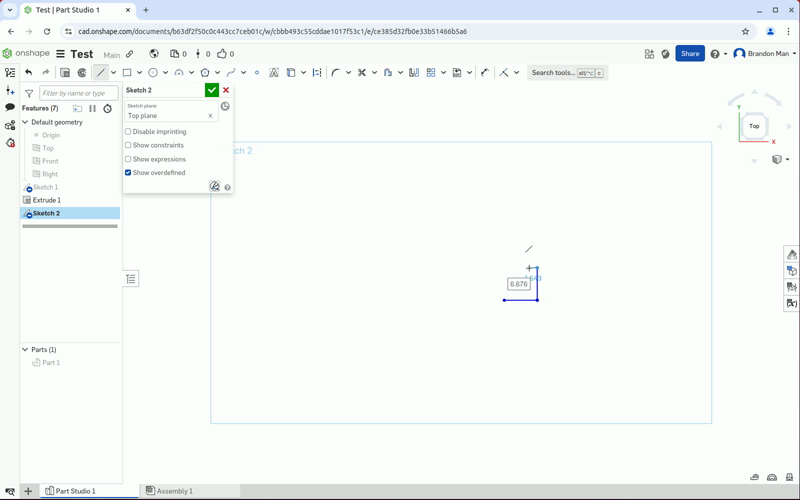
key_up(shift)
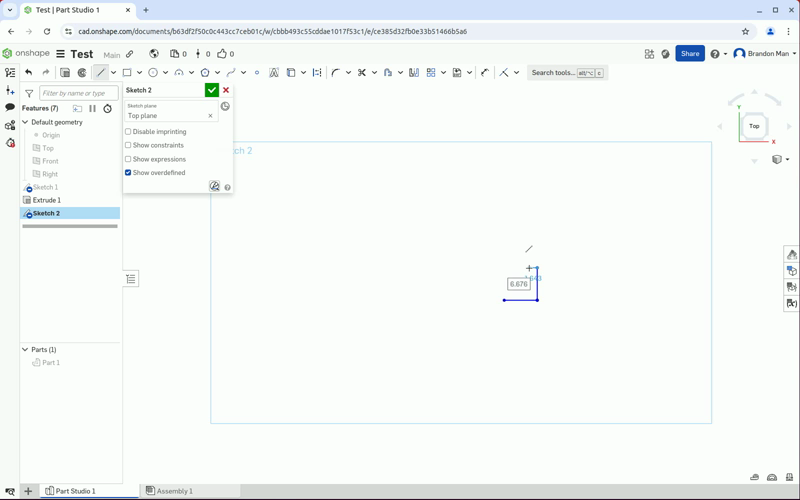
key_down(shift)
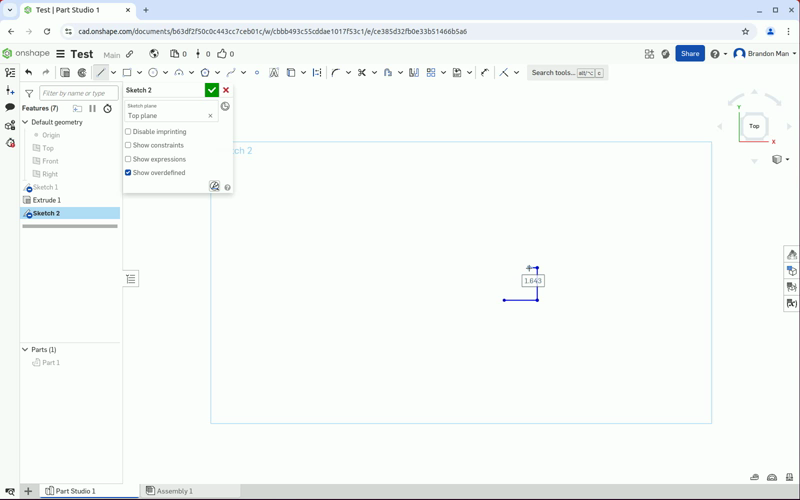
mouse_move(559, 267)
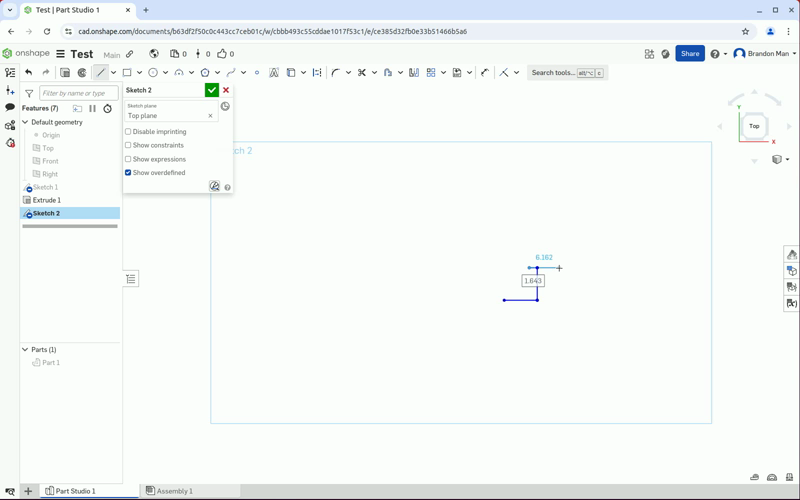
mouse_move(520, 256)
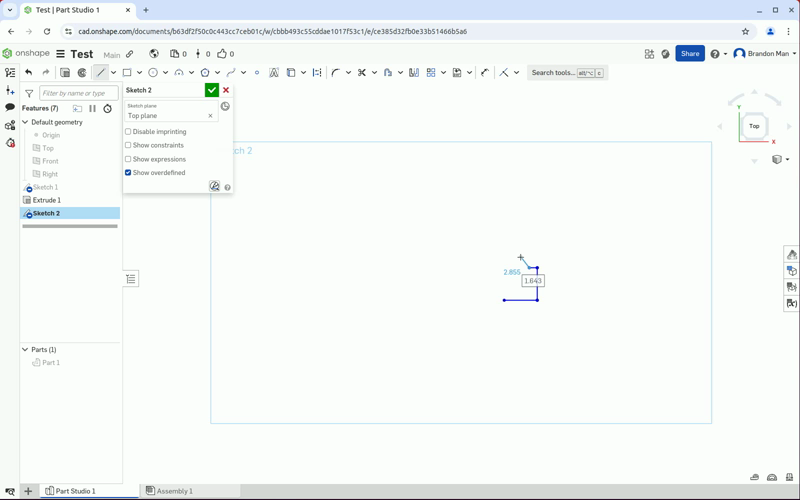
click(520, 256)
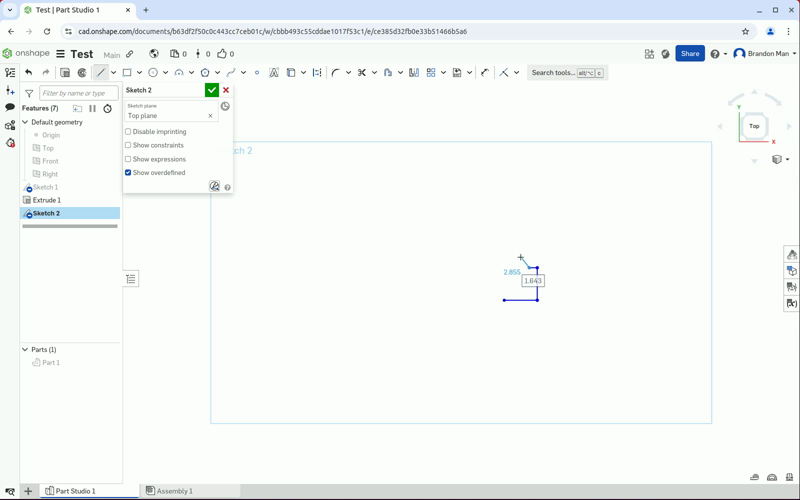
key_up(shift)
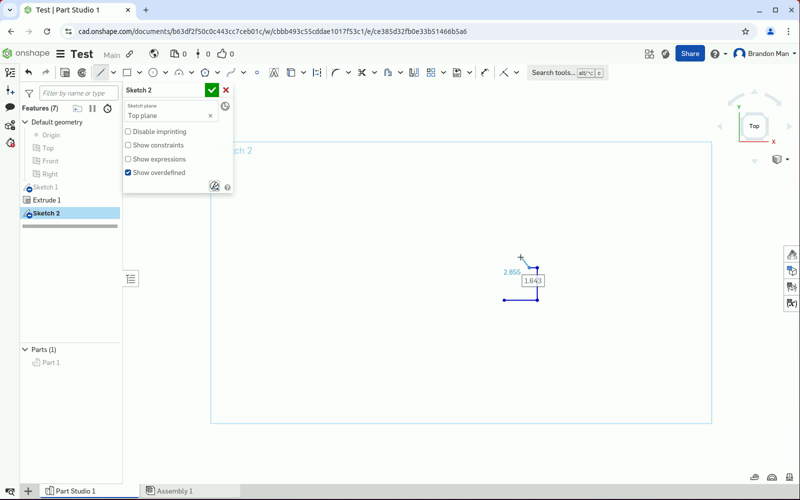
key_down(shift)
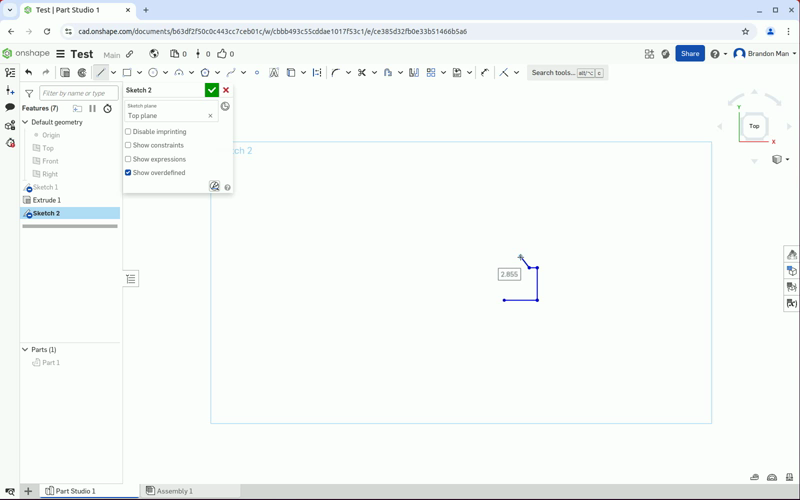
mouse_move(550, 256)
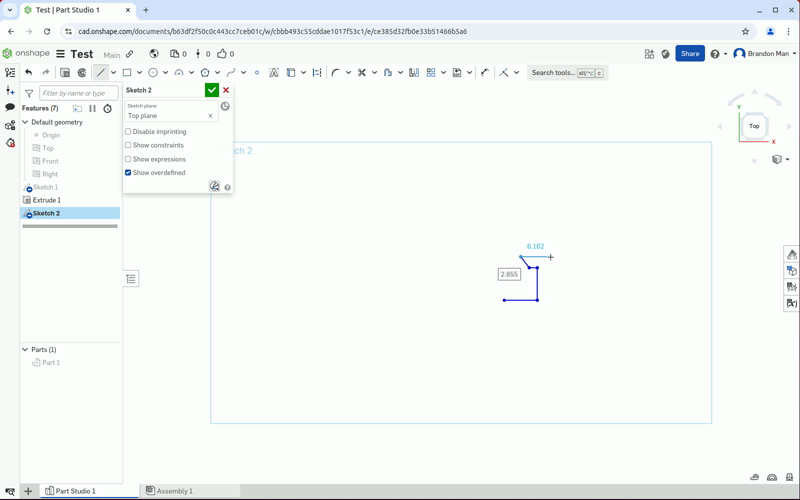
mouse_move(515, 267)
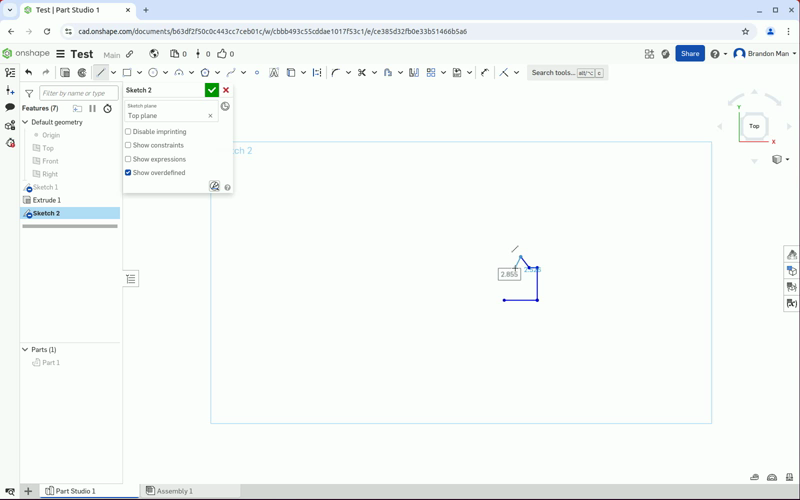
click(515, 267)
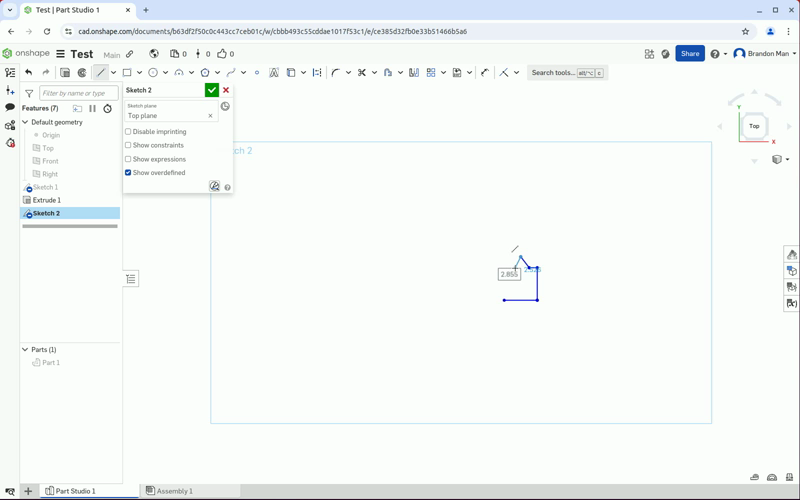
key_up(shift)
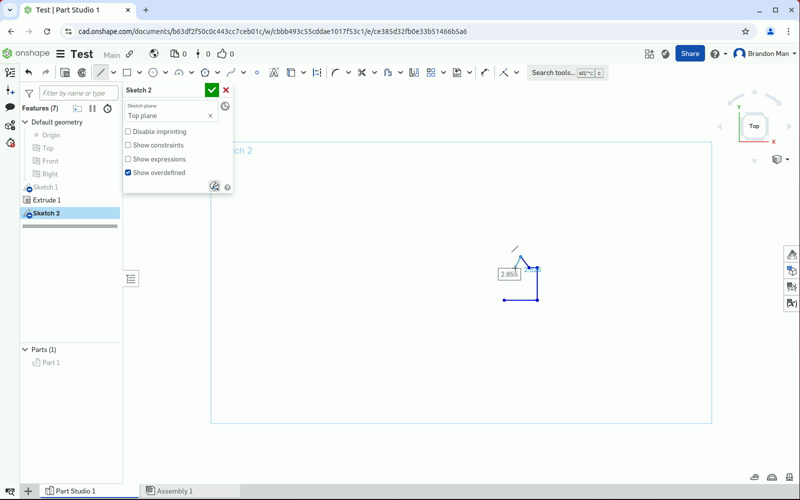
key_down(shift)
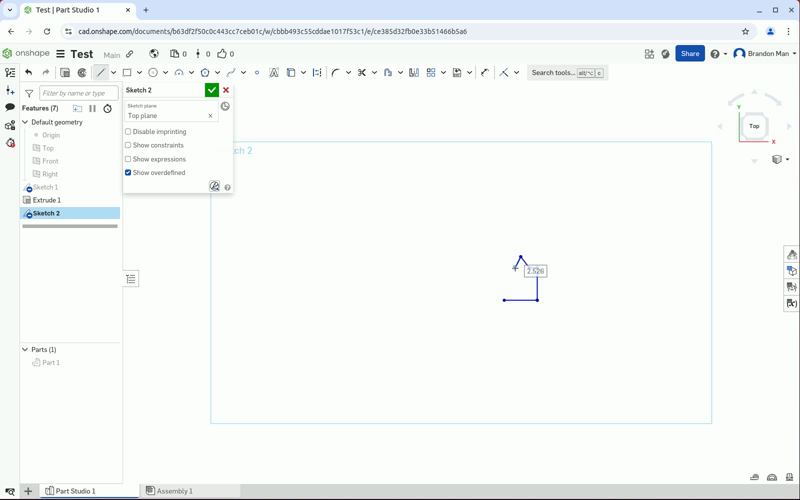
mouse_move(545, 267)
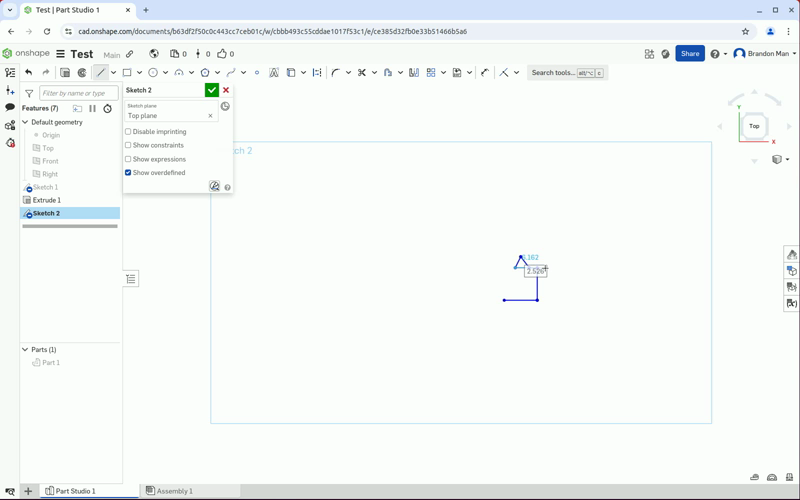
mouse_move(504, 267)
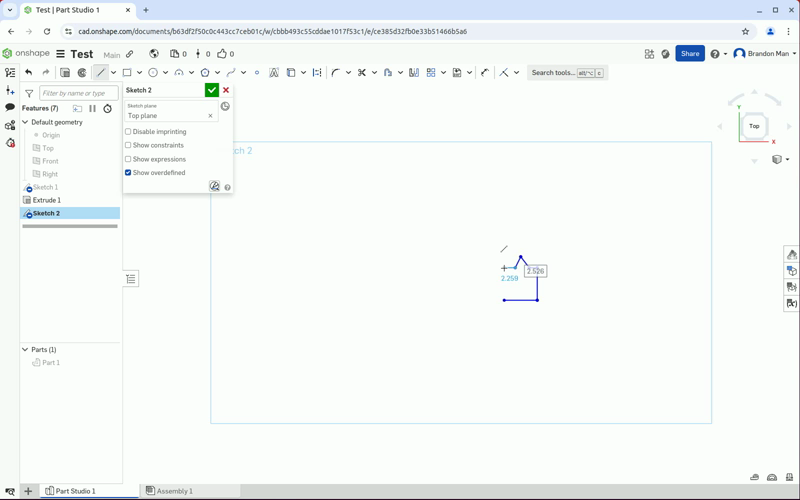
click(504, 267)
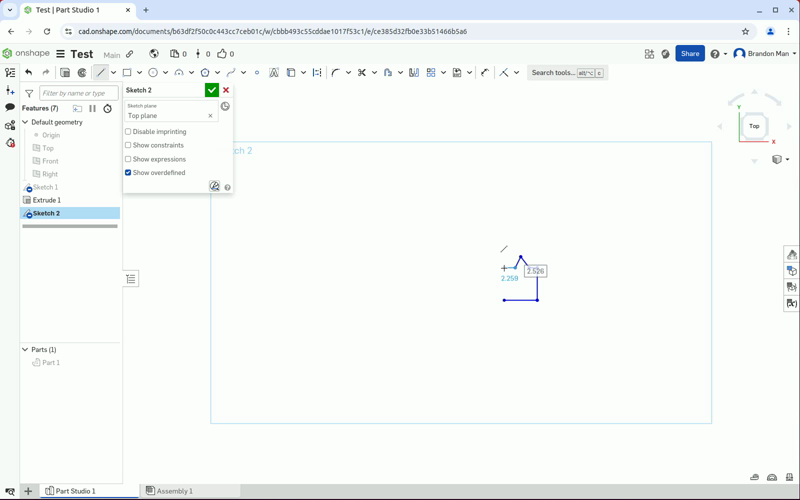
key_up(shift)
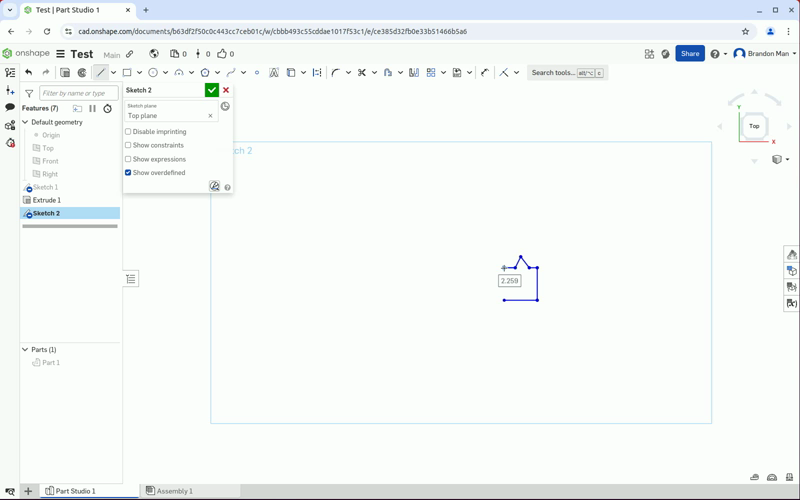
mouse_move(534, 267)
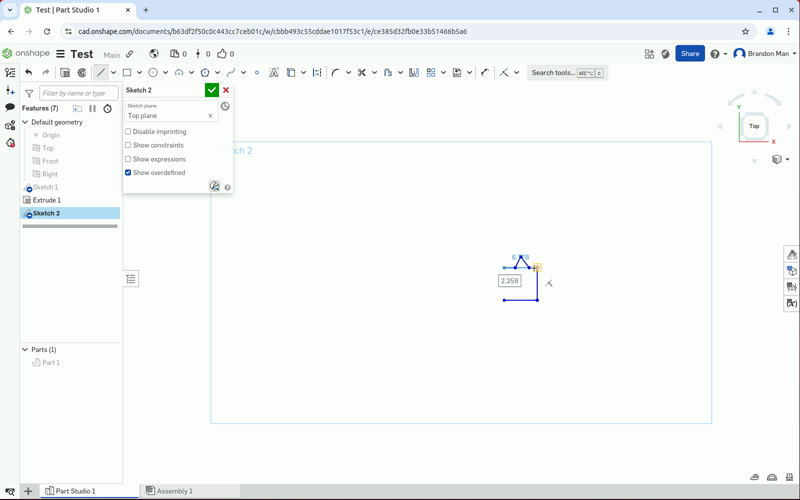
key_down(shift)
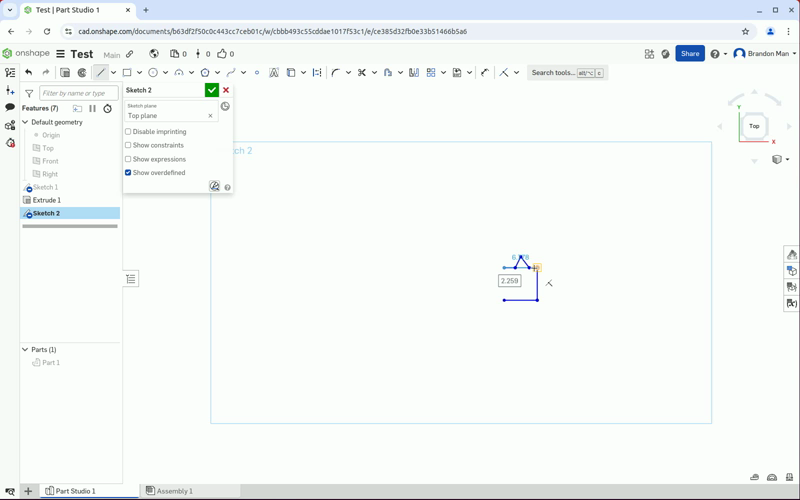
mouse_move(504, 300)
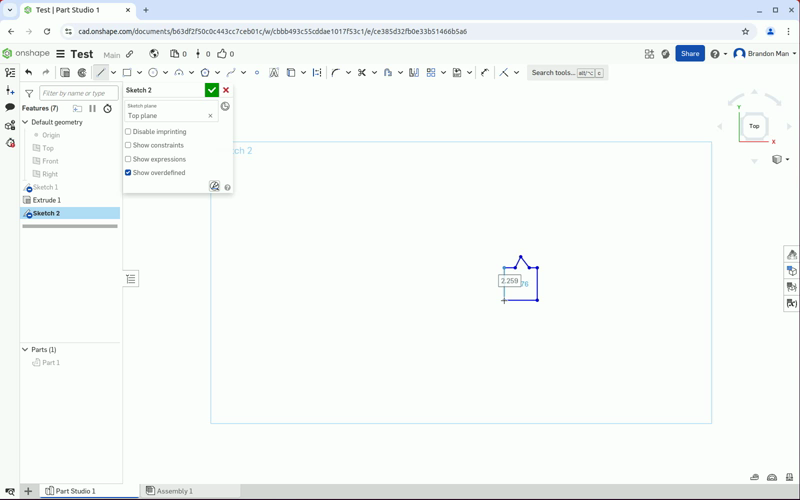
key_up(shift)
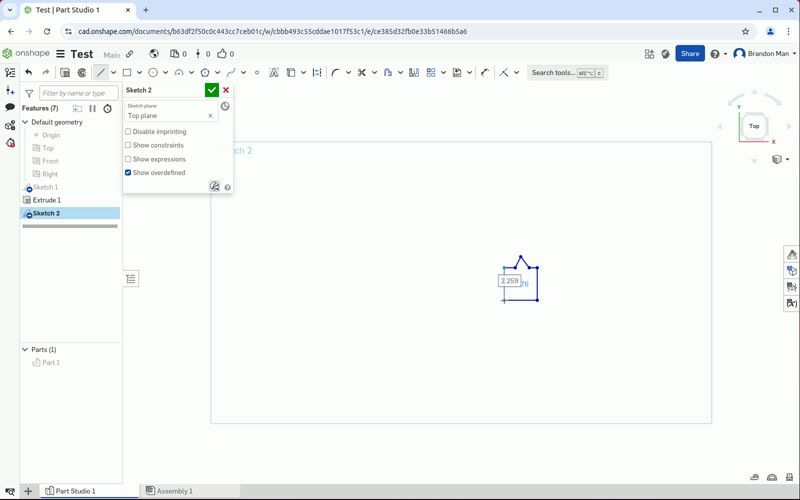
click(504, 300)
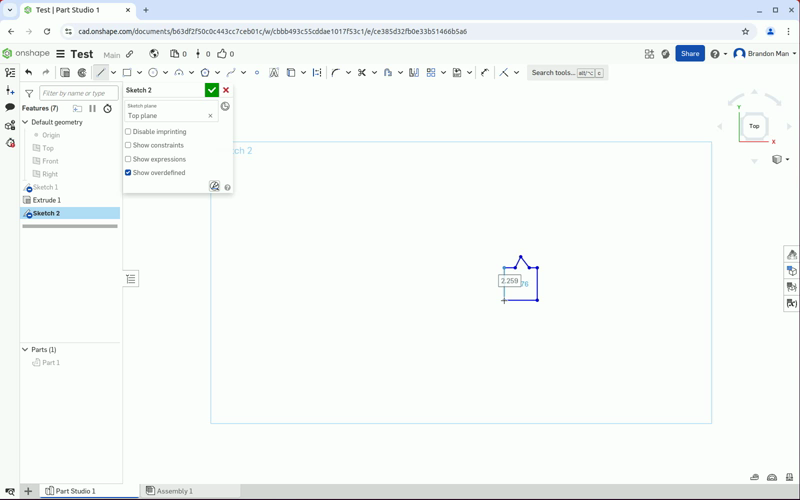
key(esc)
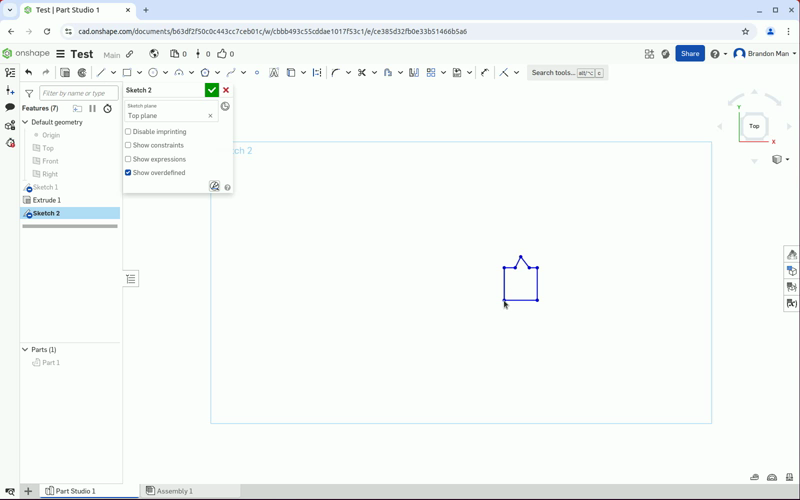
mouse_move(526, 276)
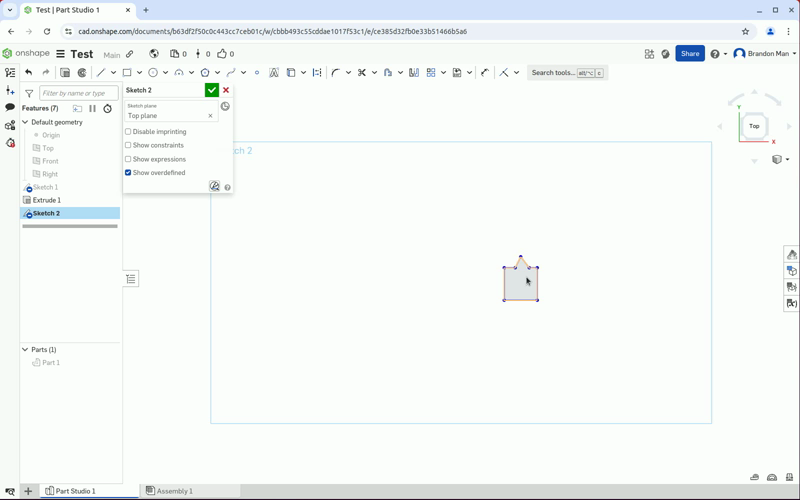
scroll(6)
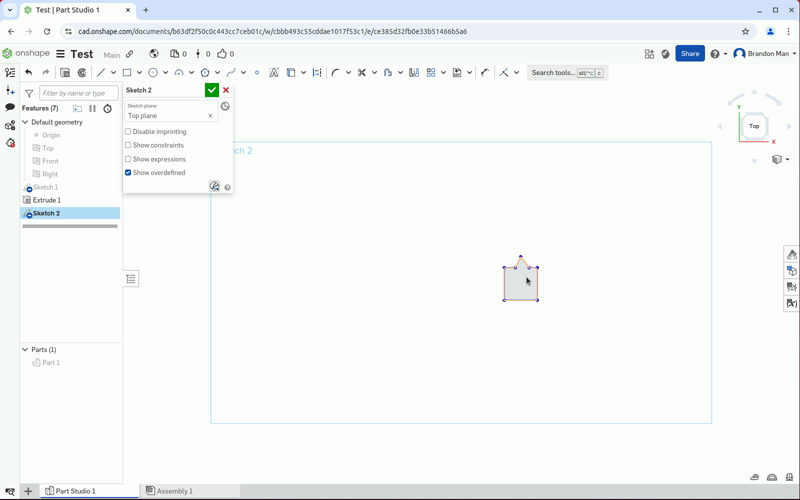
scroll(6)
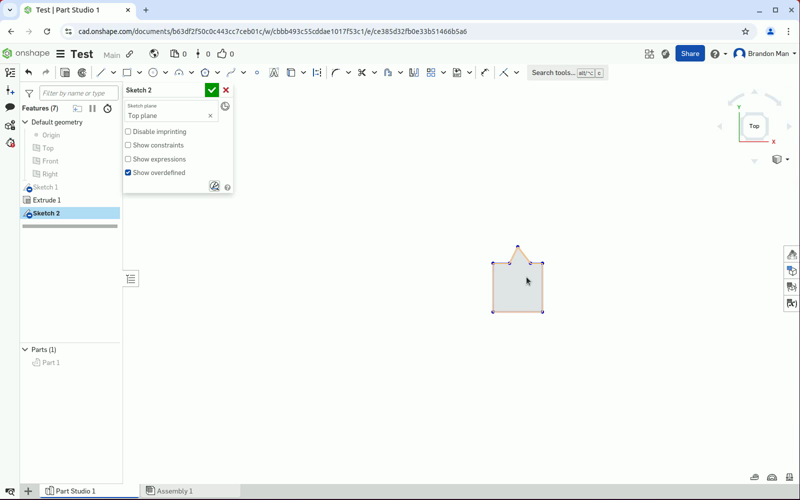
scroll(6)
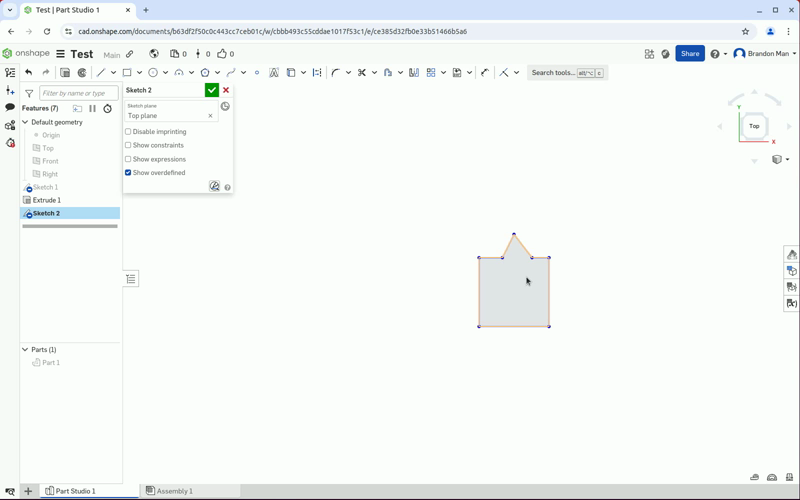
scroll(6)
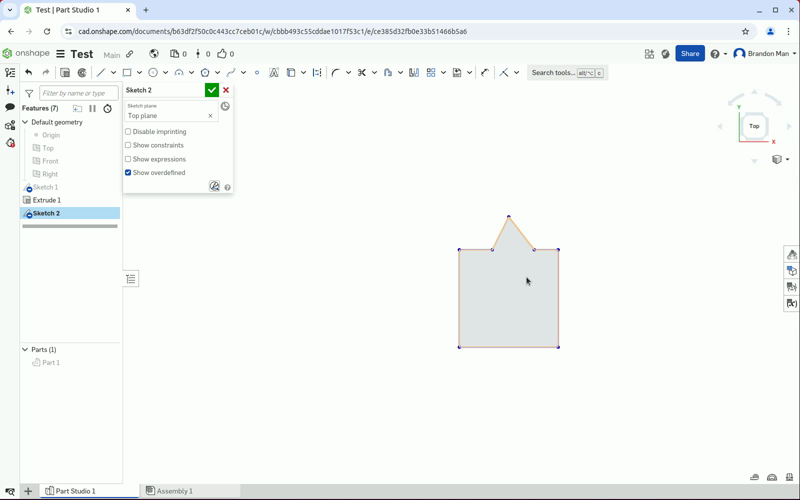
scroll(6)
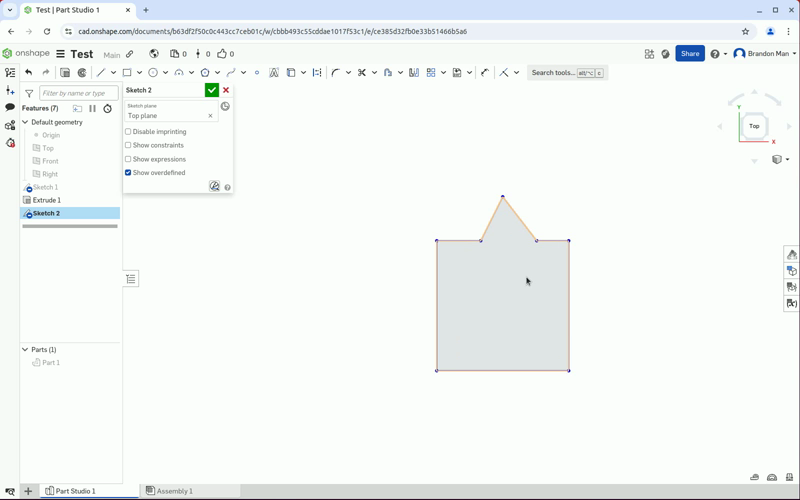
scroll(6)
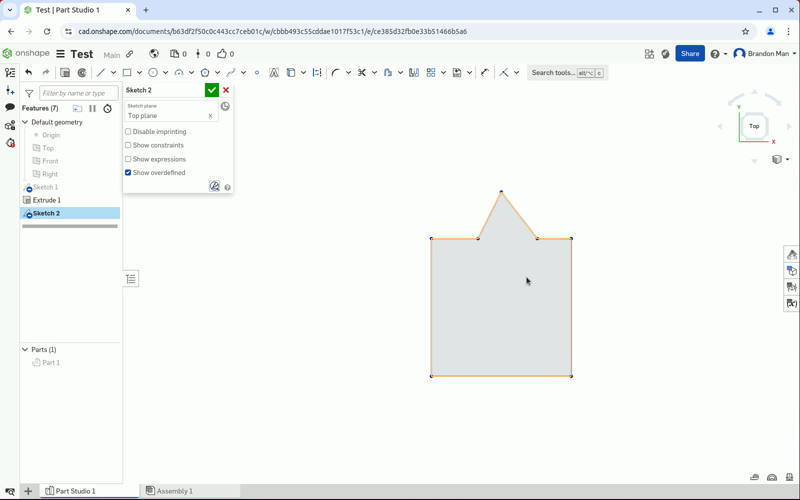
scroll(6)
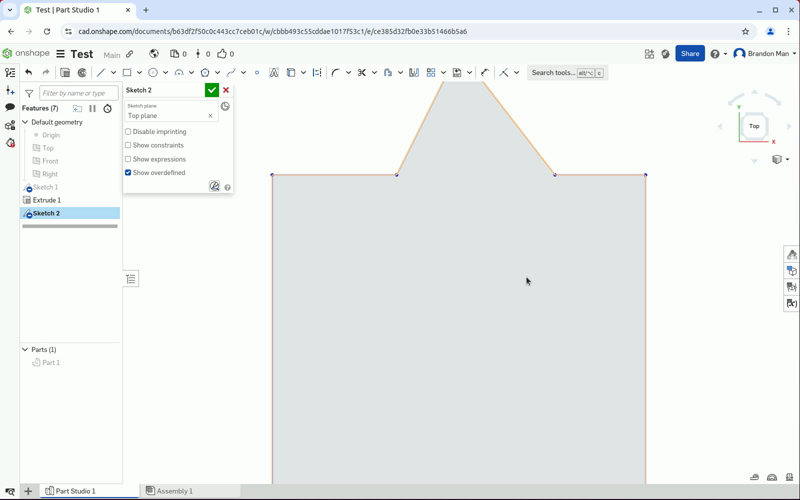
click(526, 276)
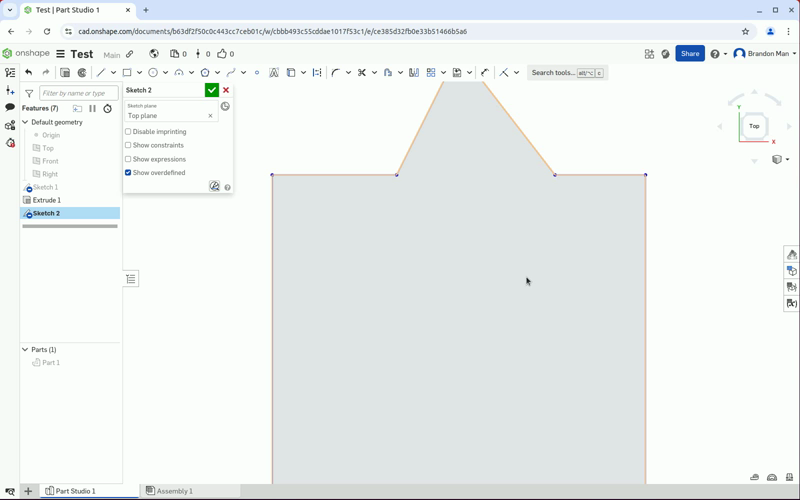
scroll(-6)
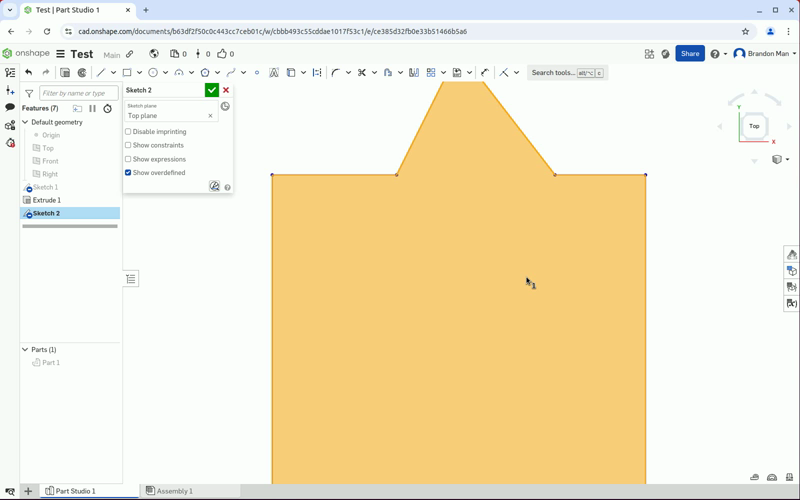
scroll(-6)
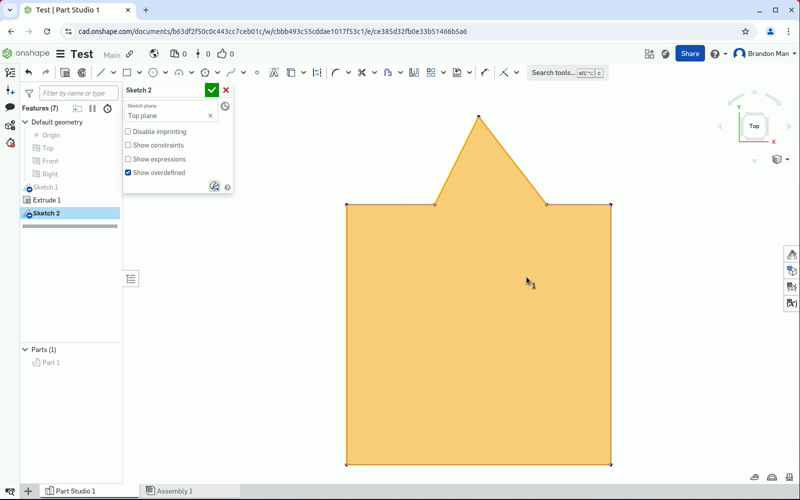
scroll(-6)
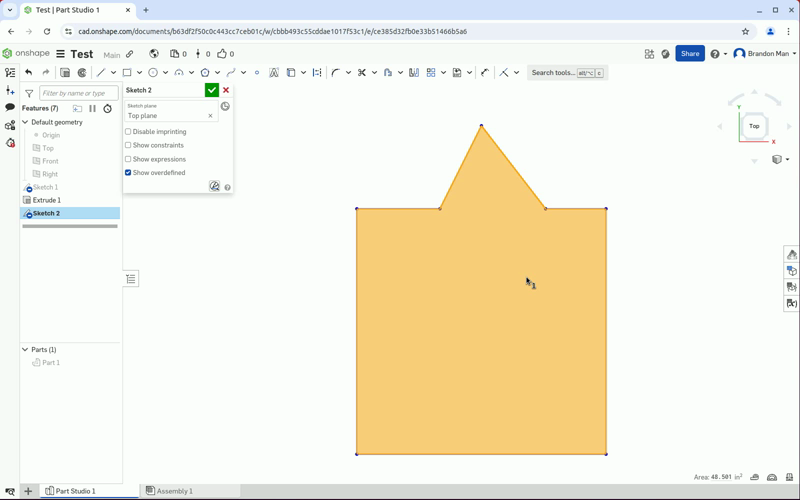
scroll(-6)
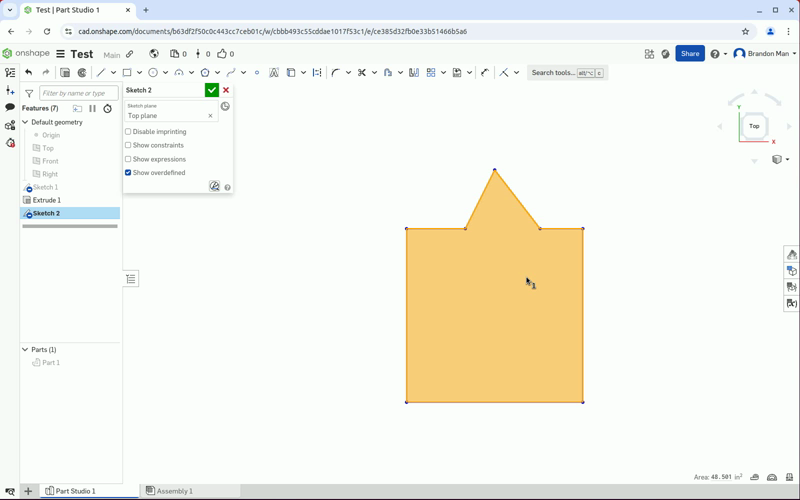
scroll(-6)
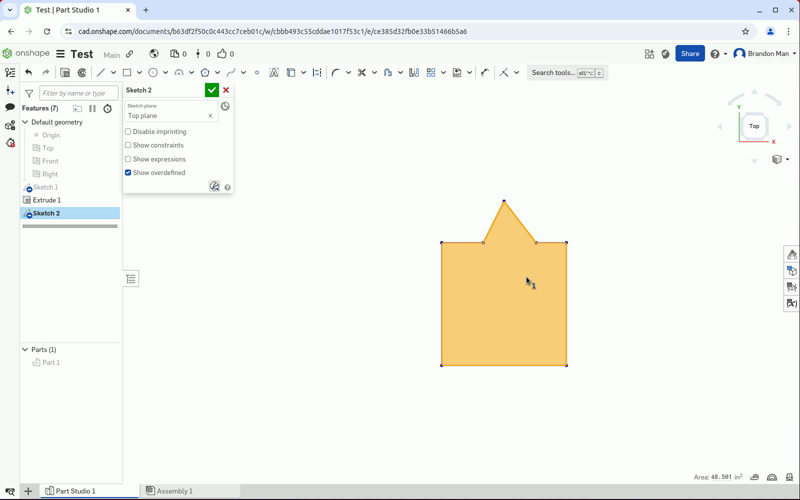
scroll(-6)
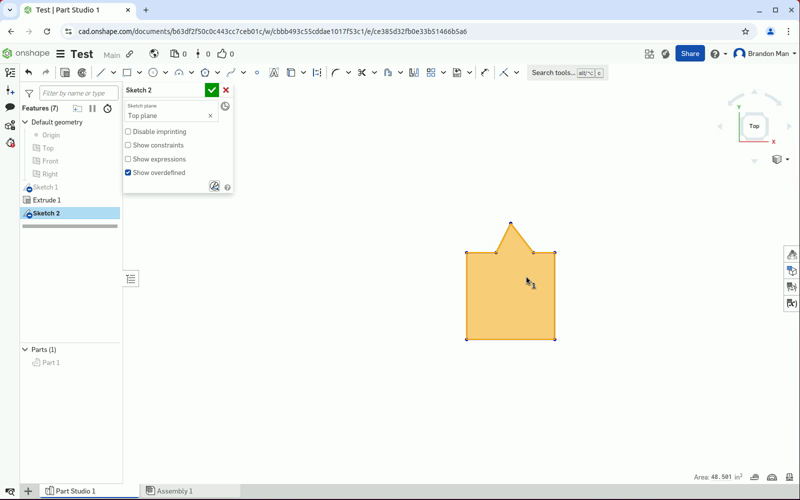
scroll(-6)
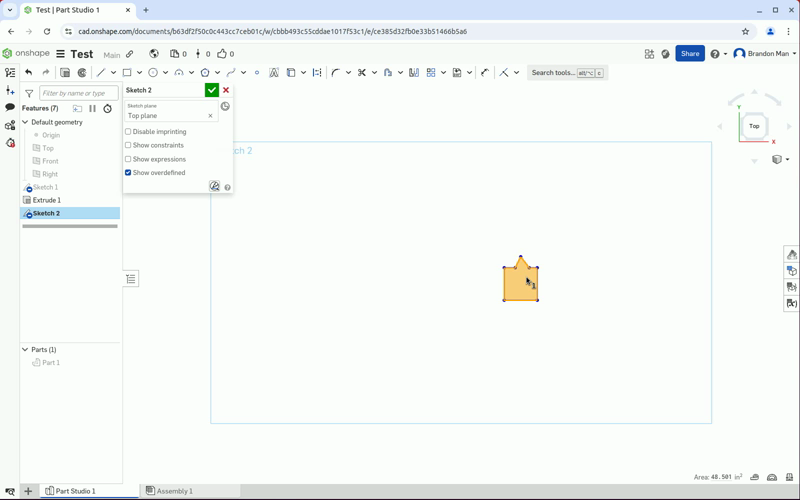
mouse_move(73, 352)
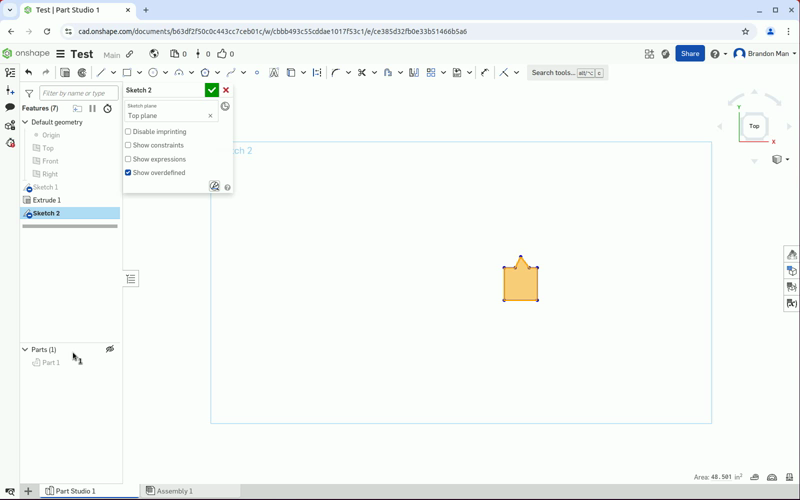
key(shift+y)
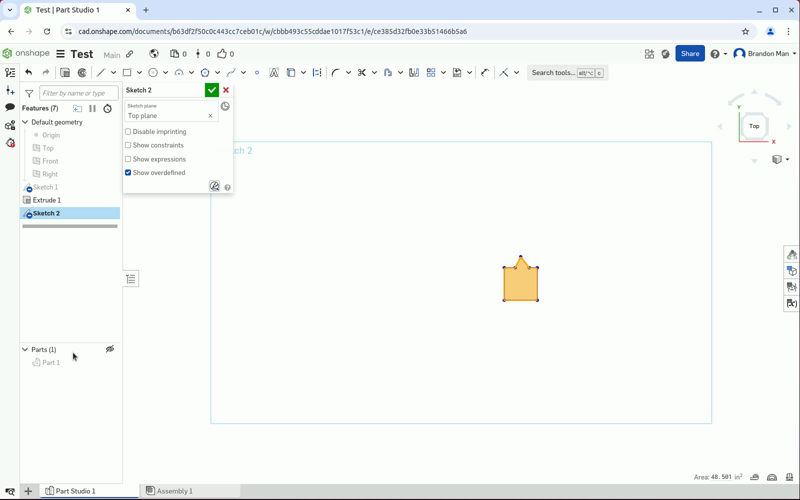
key(shift+e)
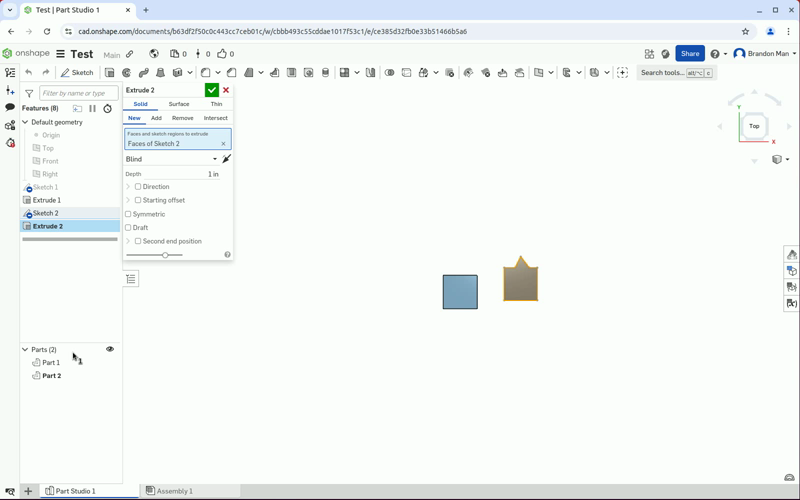
mouse_move(143, 106)
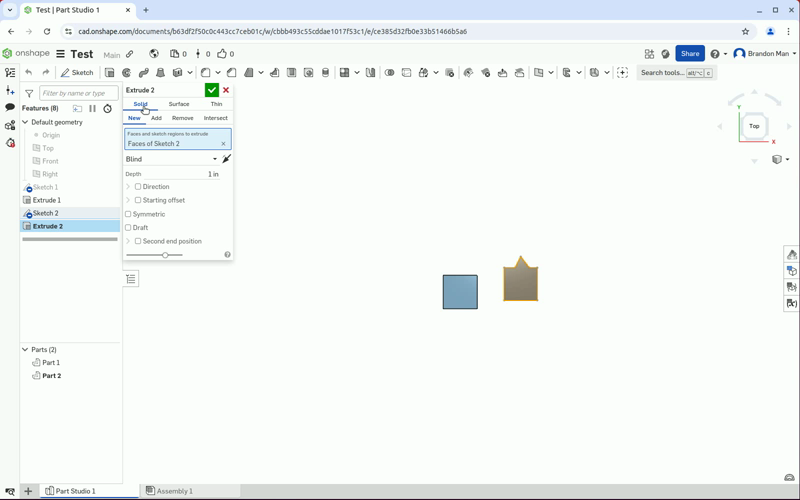
click(143, 106)
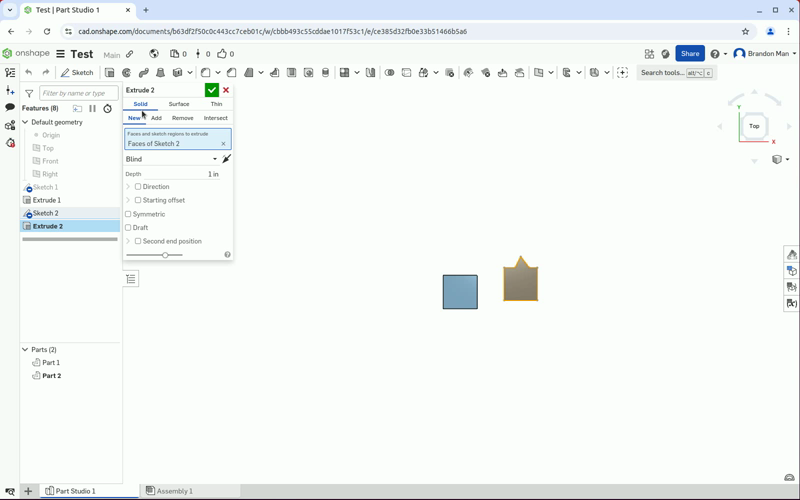
mouse_move(137, 120)
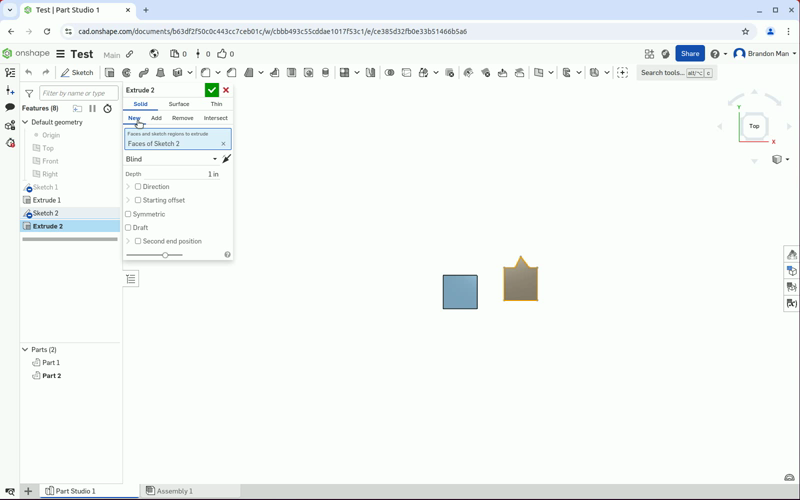
click(137, 120)
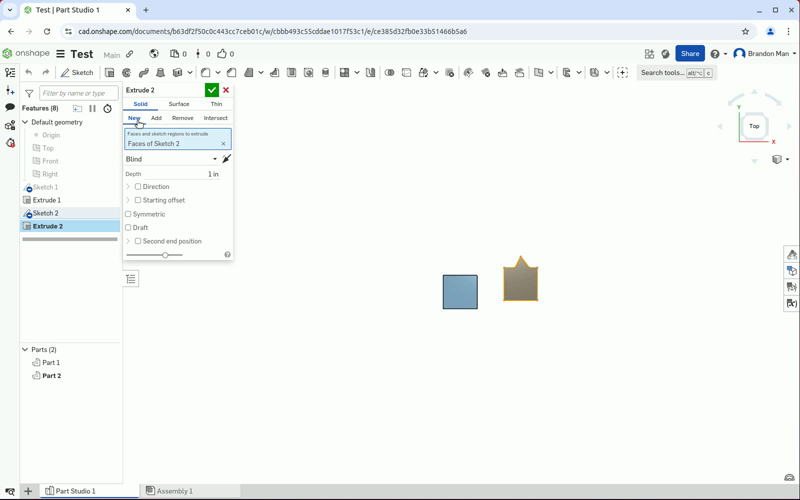
key(tab, 4)
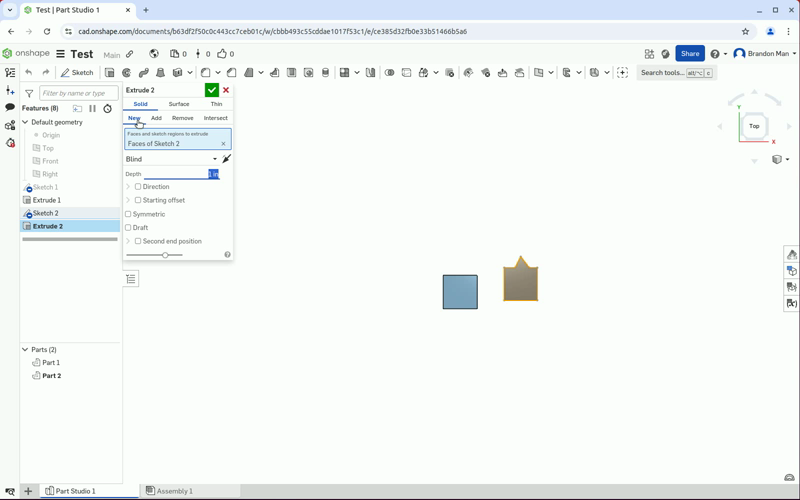
text(5.777)
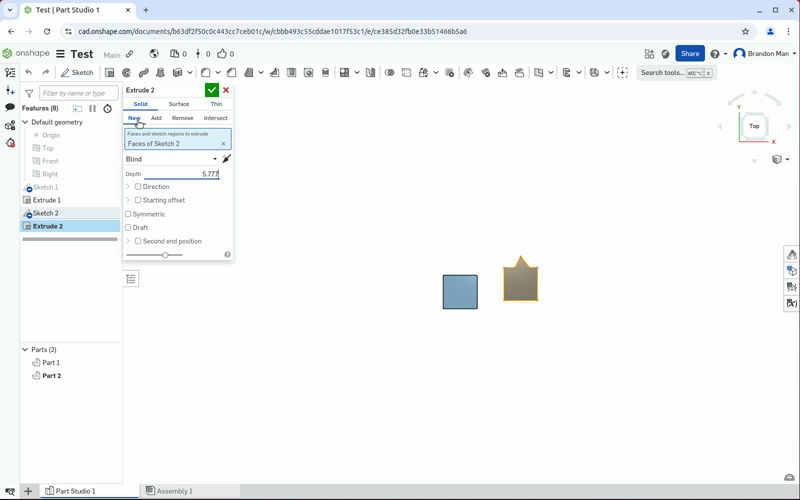
key(enter)
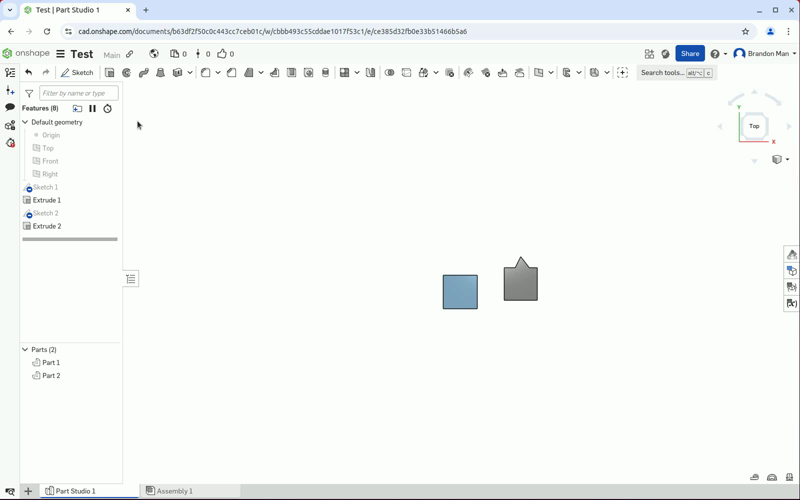
key(shift+h)
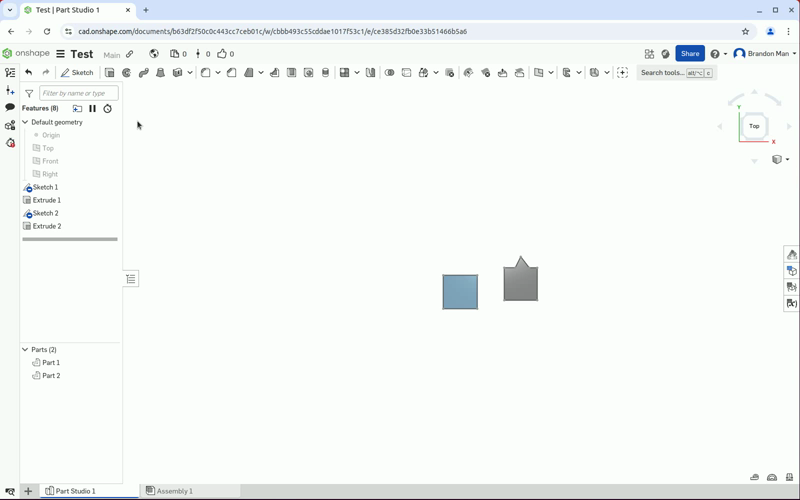
key(shift+h)
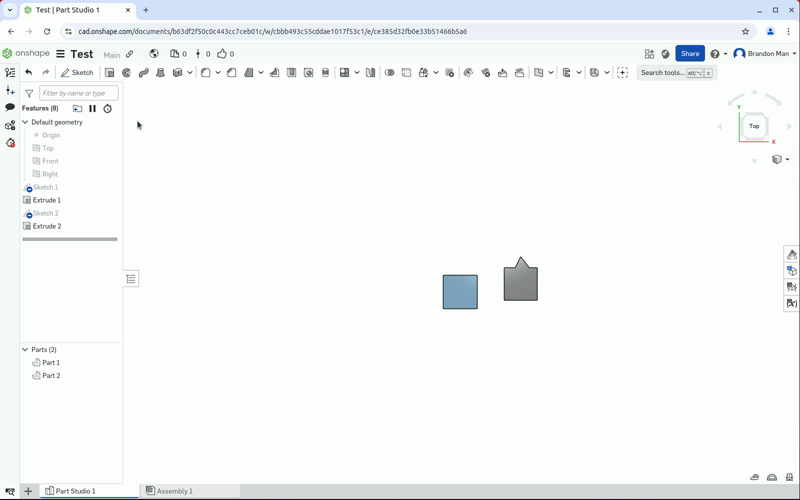
mouse_move(73, 189)
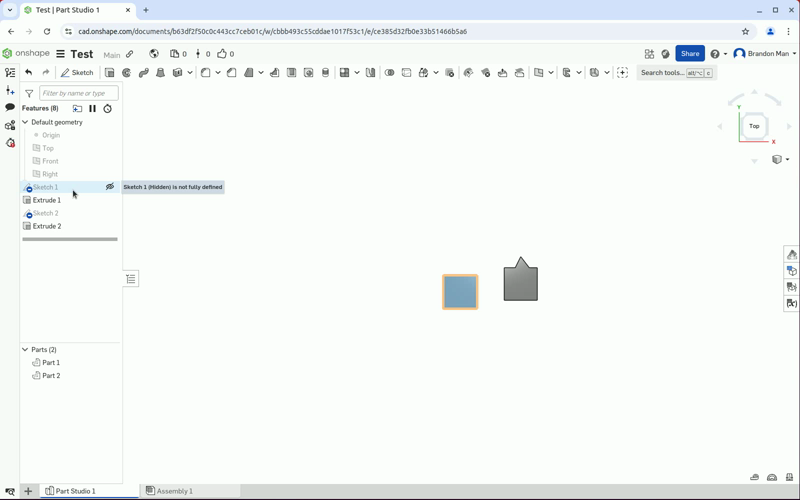
click(73, 189)
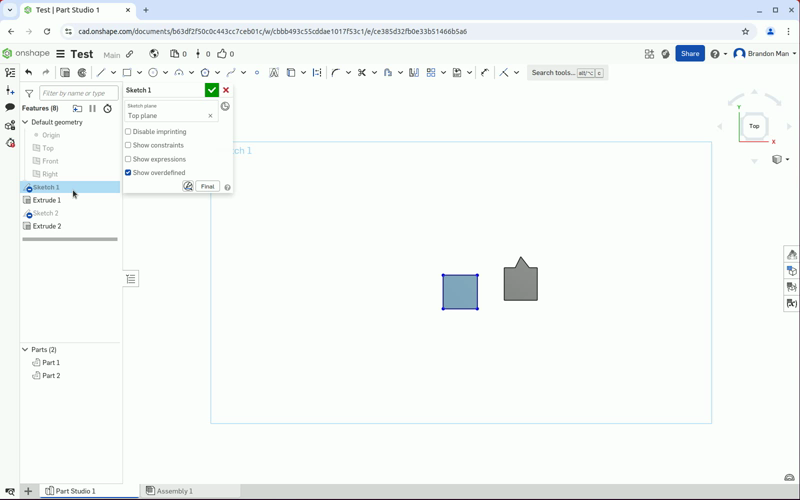
mouse_move(229, 92)
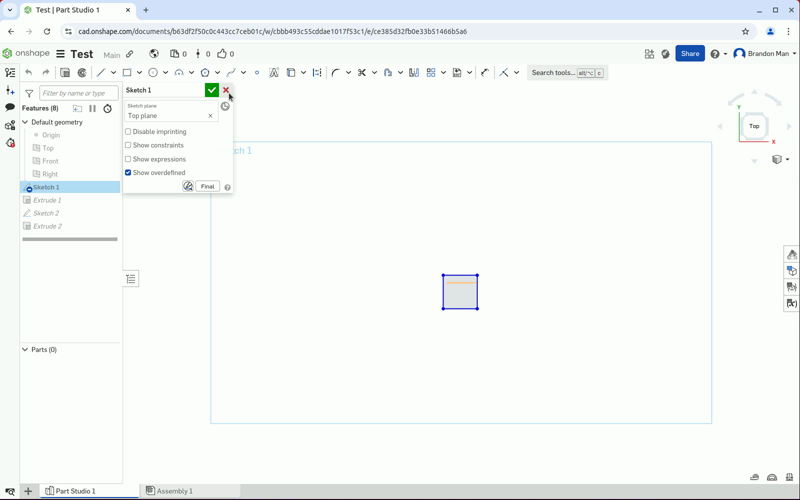
click(229, 92)
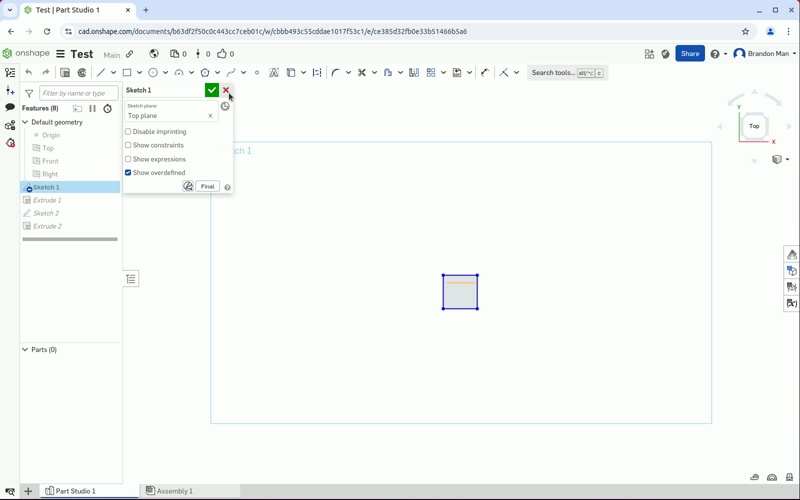
key(shift+s)
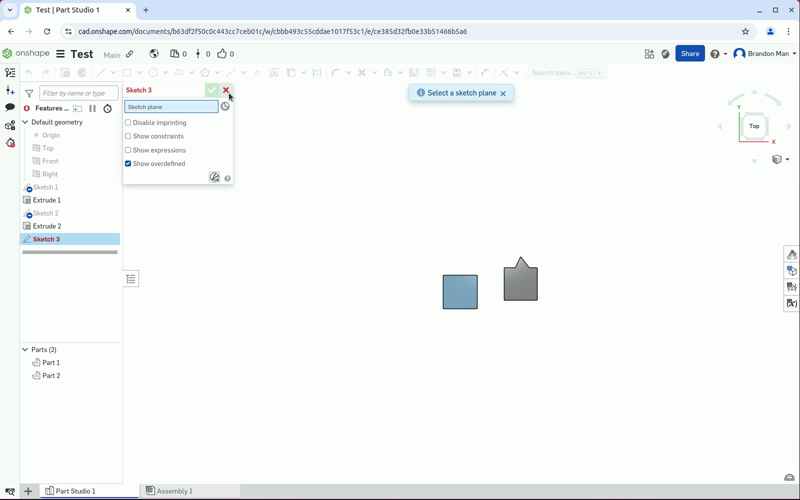
mouse_move(73, 150)
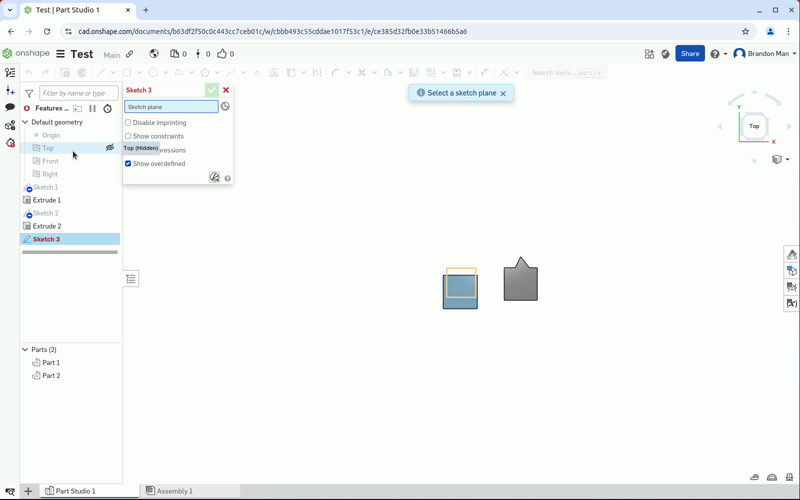
click(73, 150)
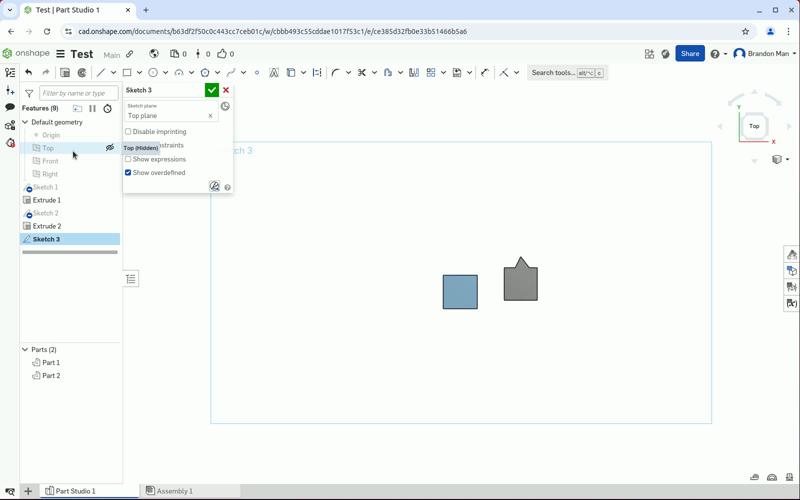
mouse_move(73, 352)
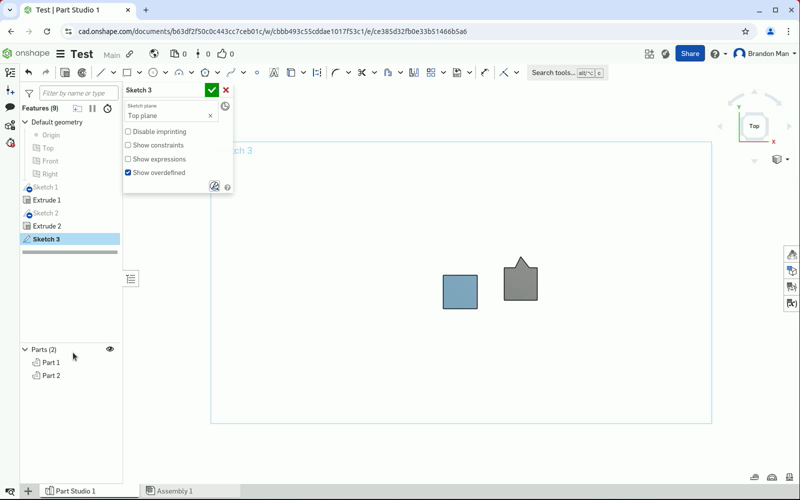
key(y)
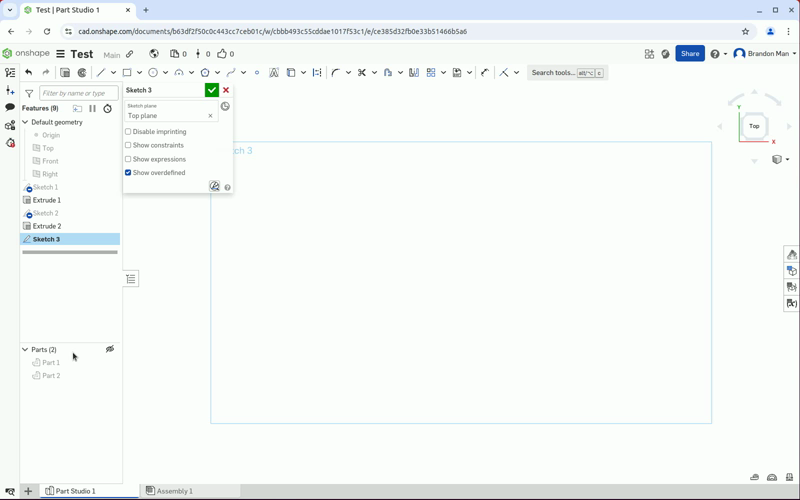
key(l)
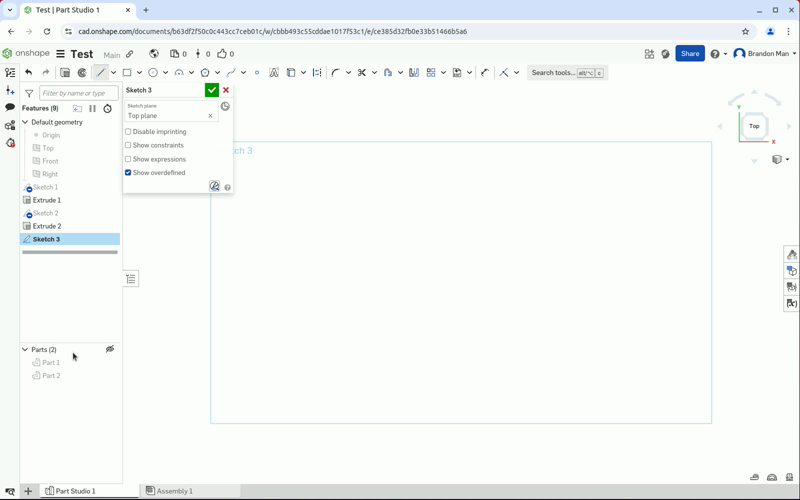
key_down(shift)
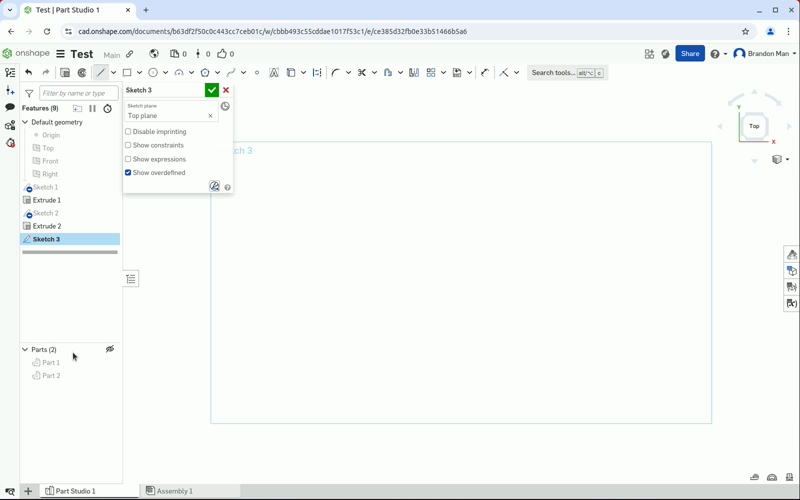
mouse_move(348, 293)
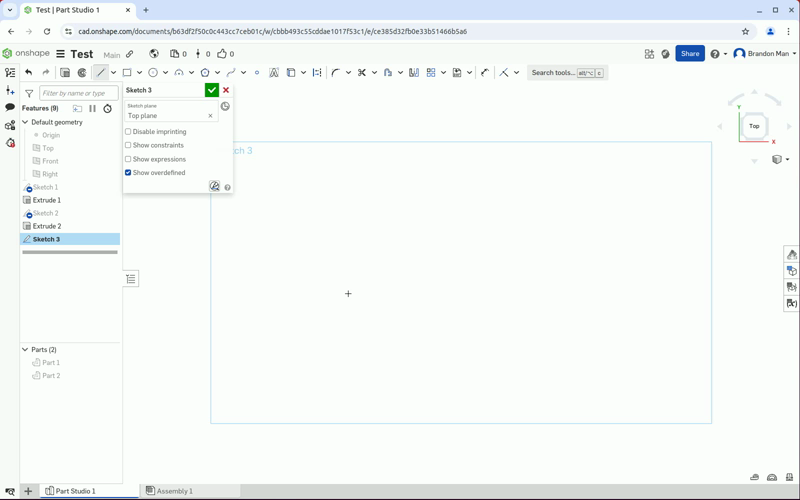
click(348, 293)
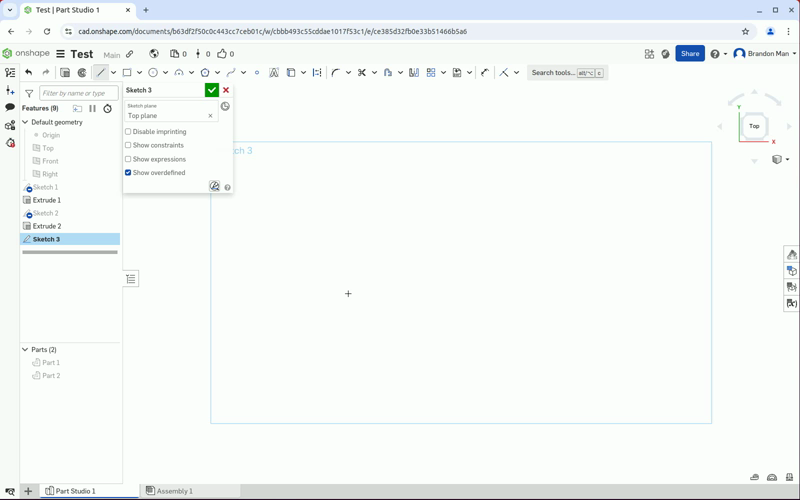
key_up(shift)
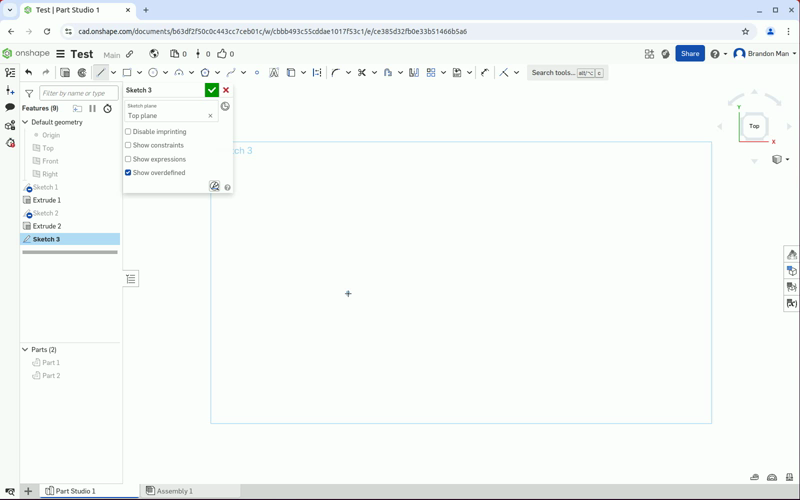
key_down(shift)
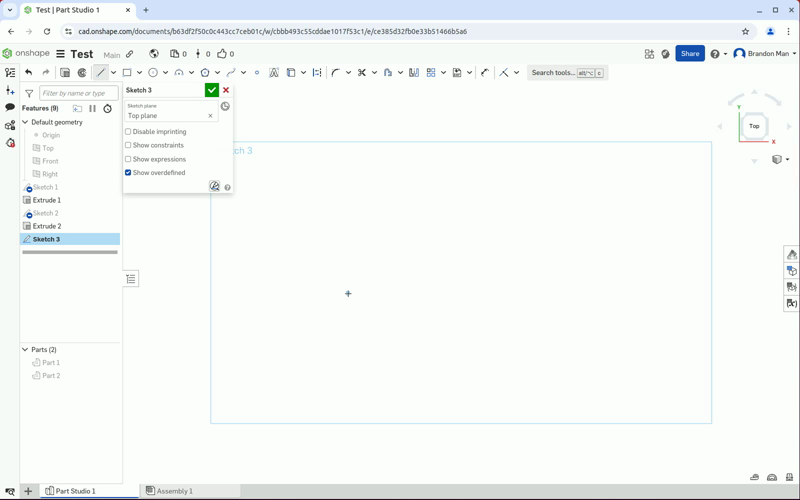
mouse_move(378, 293)
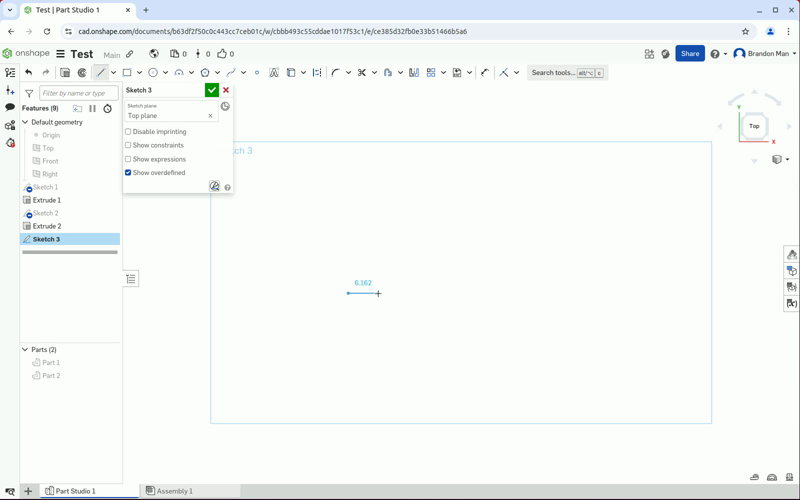
mouse_move(398, 293)
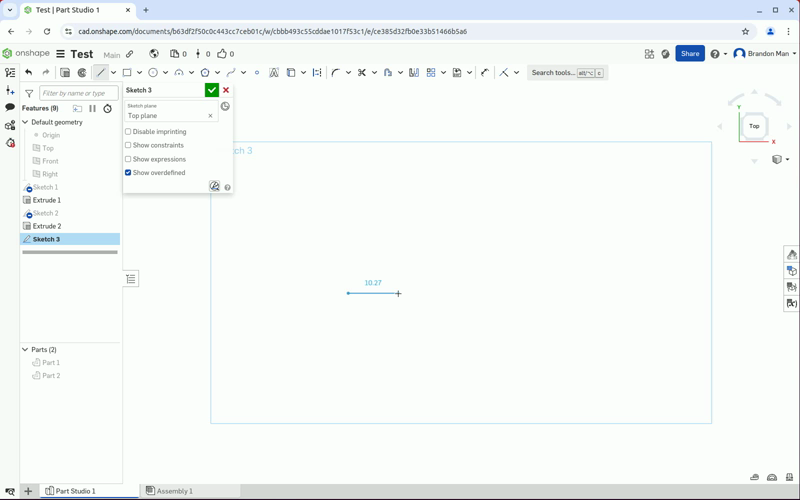
click(398, 293)
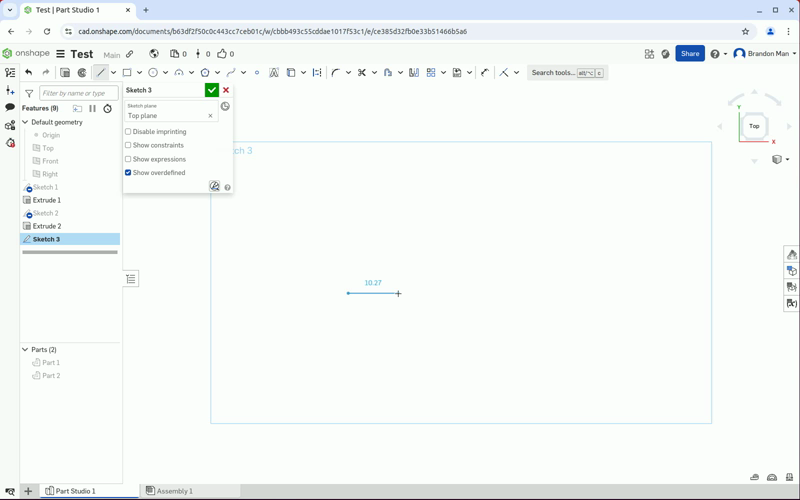
key_up(shift)
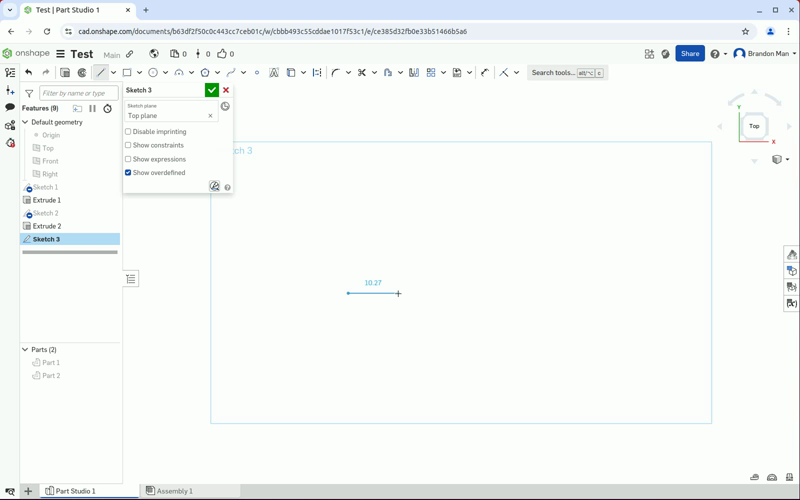
key_down(shift)
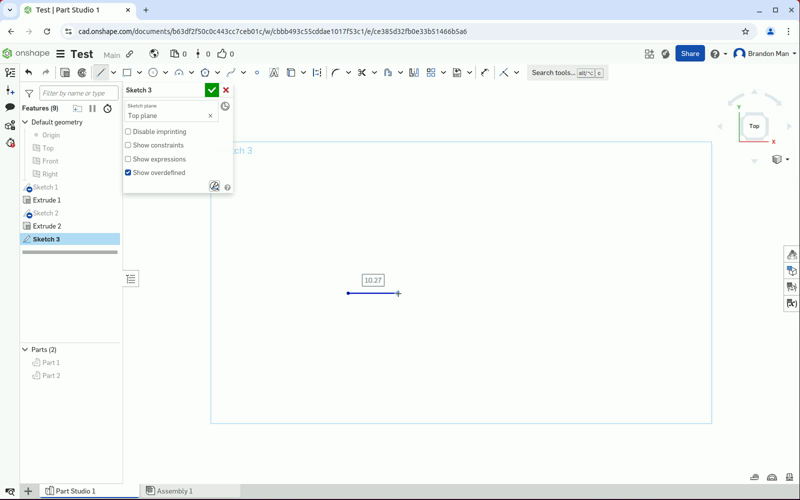
mouse_move(428, 293)
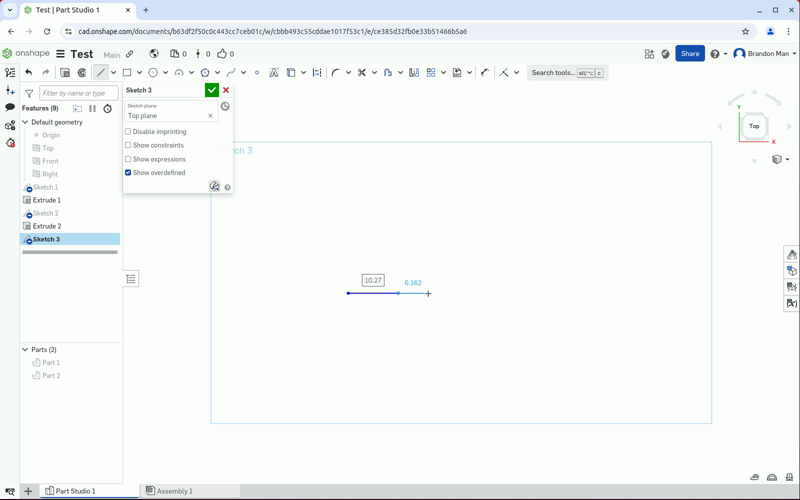
mouse_move(398, 260)
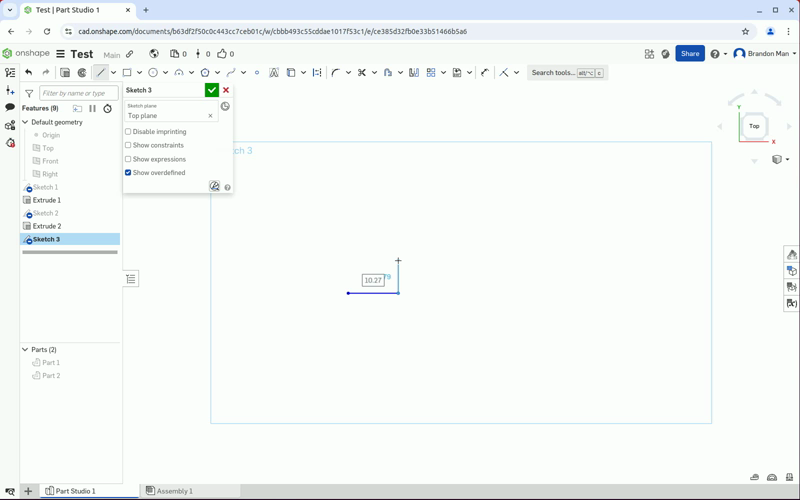
click(398, 260)
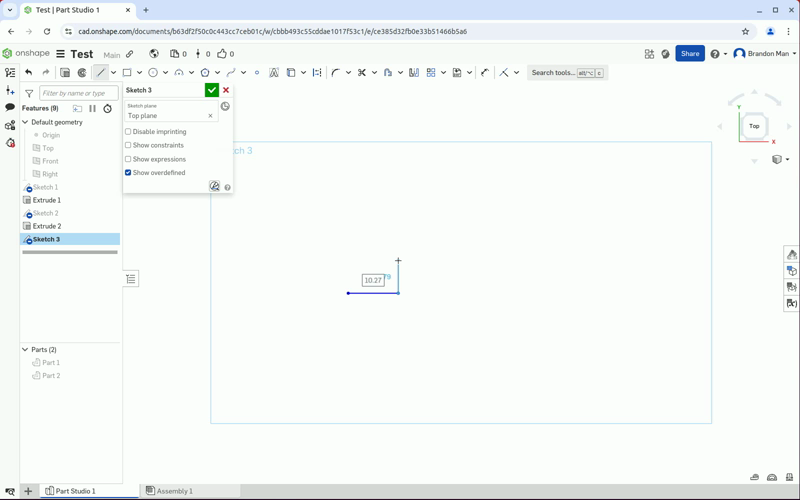
key_up(shift)
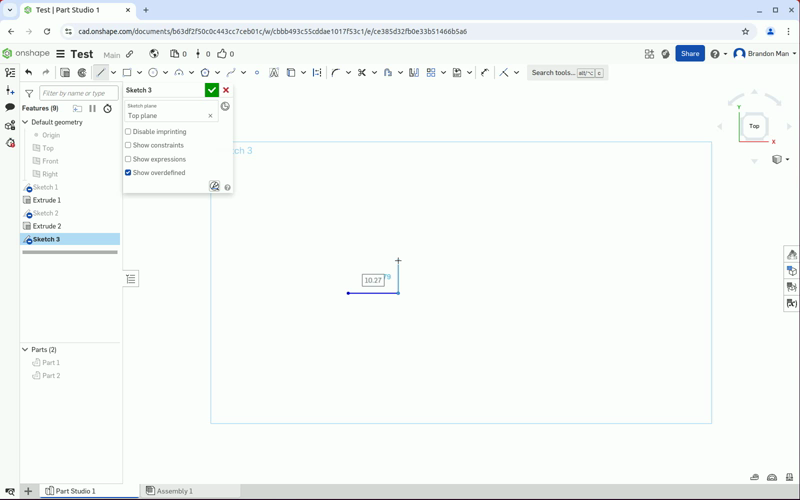
key_down(shift)
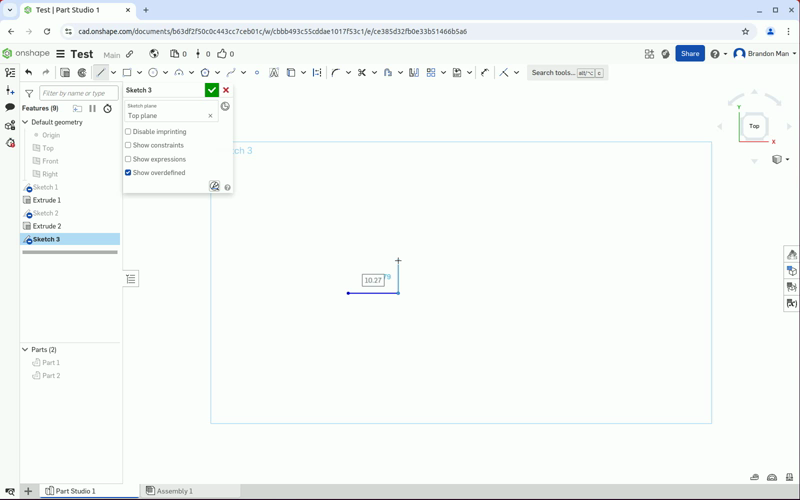
mouse_move(428, 260)
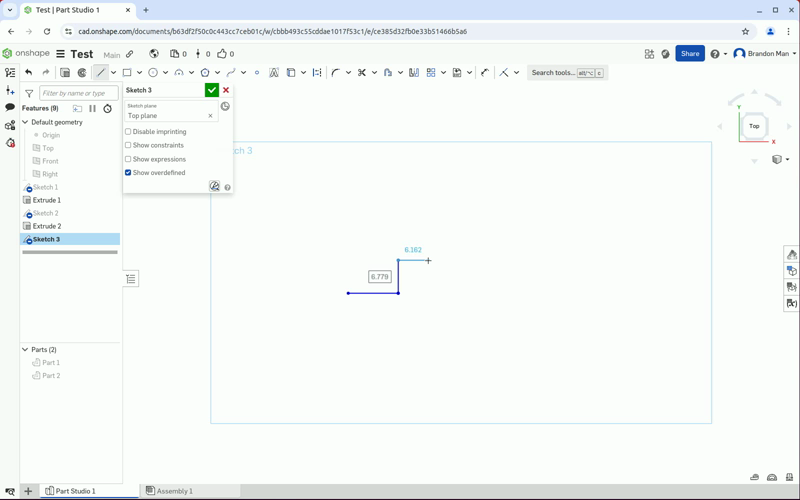
mouse_move(381, 260)
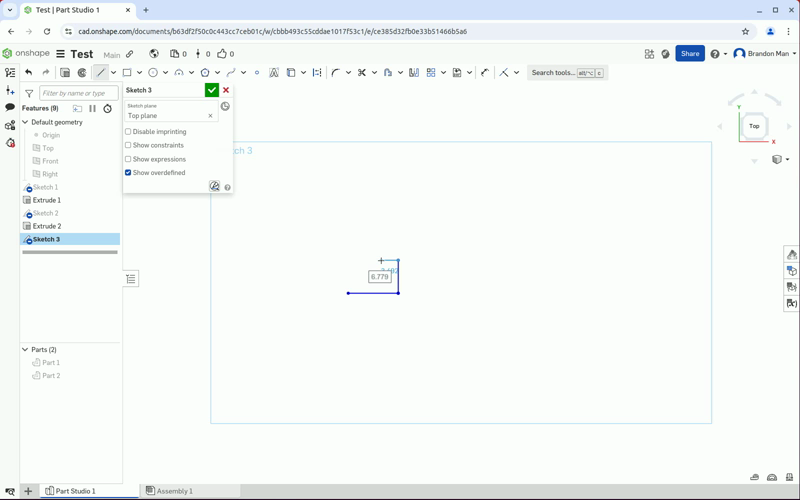
click(381, 260)
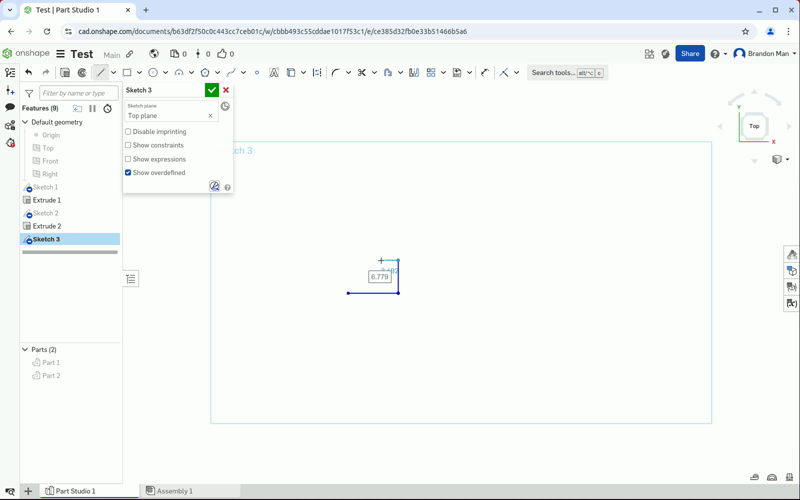
key_up(shift)
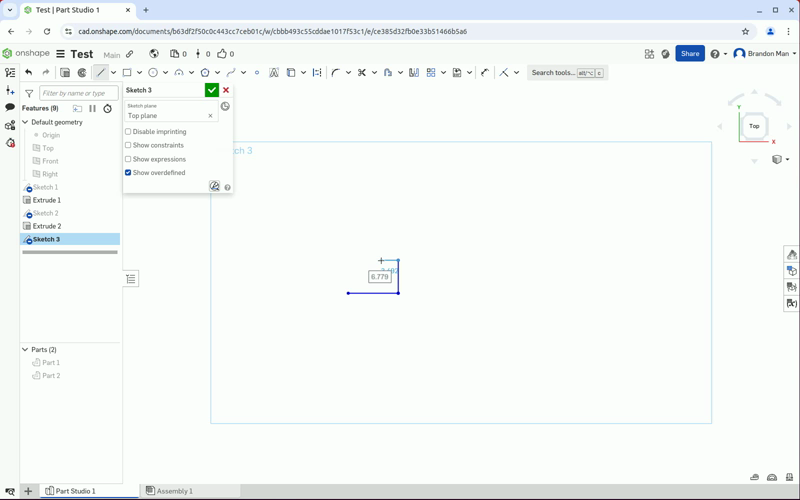
key_down(shift)
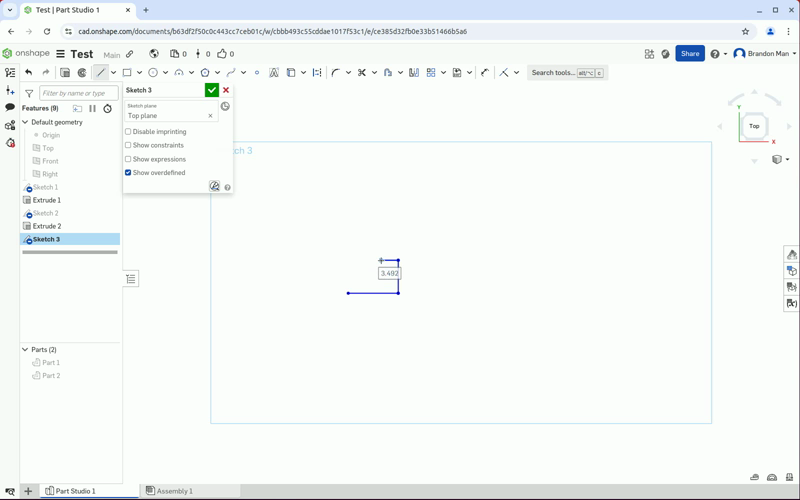
mouse_move(411, 260)
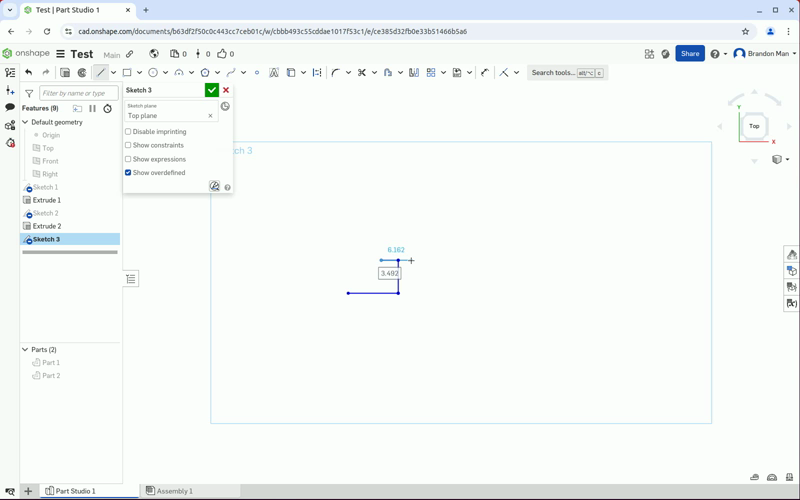
mouse_move(373, 273)
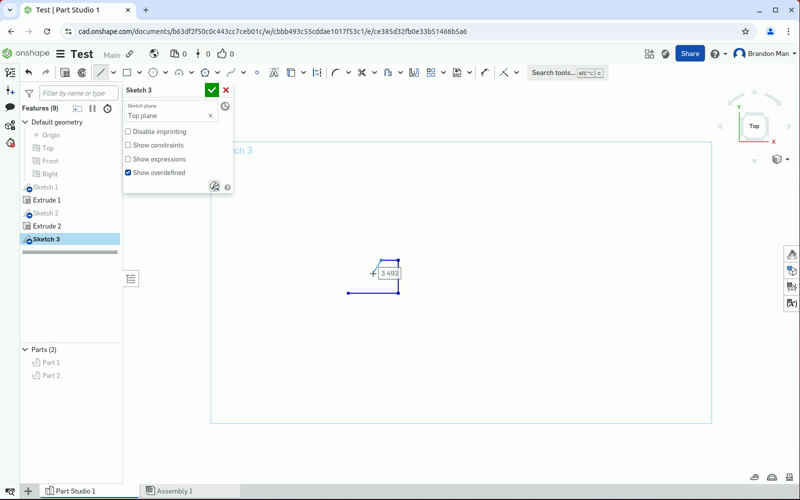
click(373, 273)
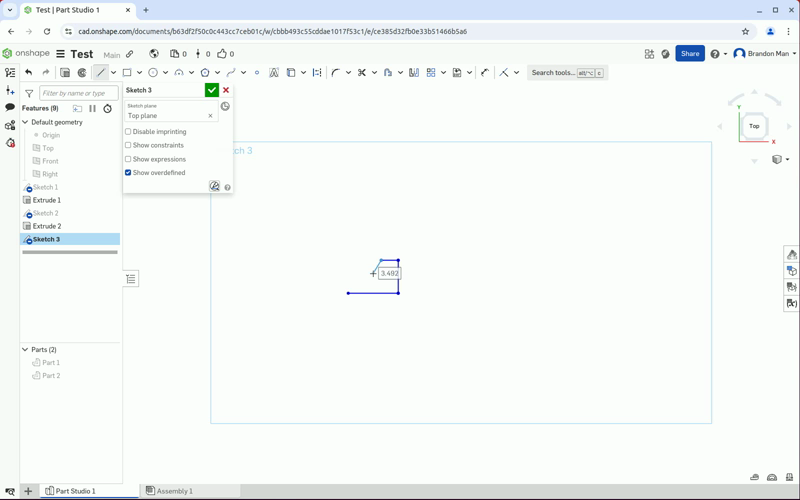
key_up(shift)
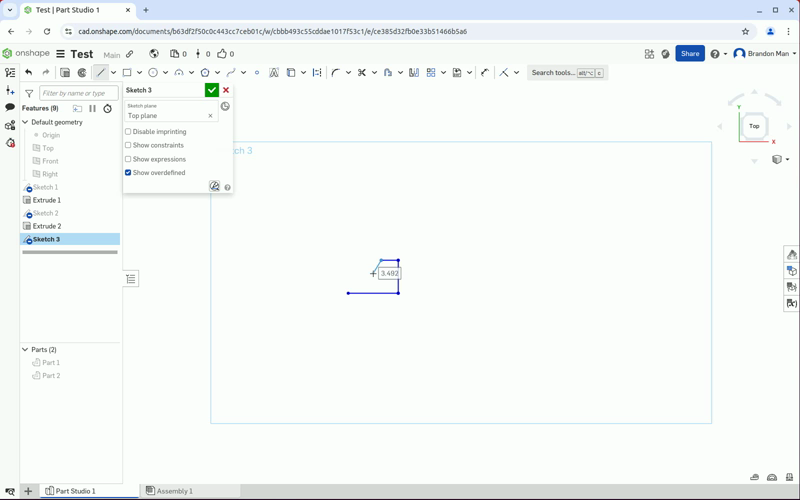
key_down(shift)
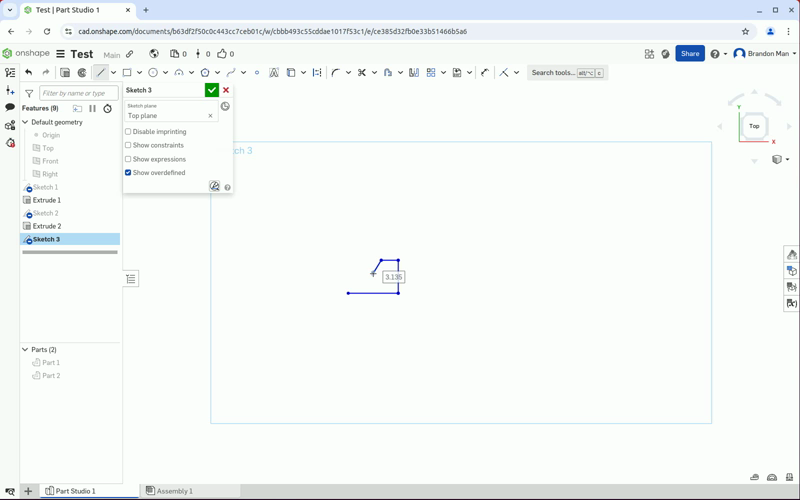
mouse_move(403, 273)
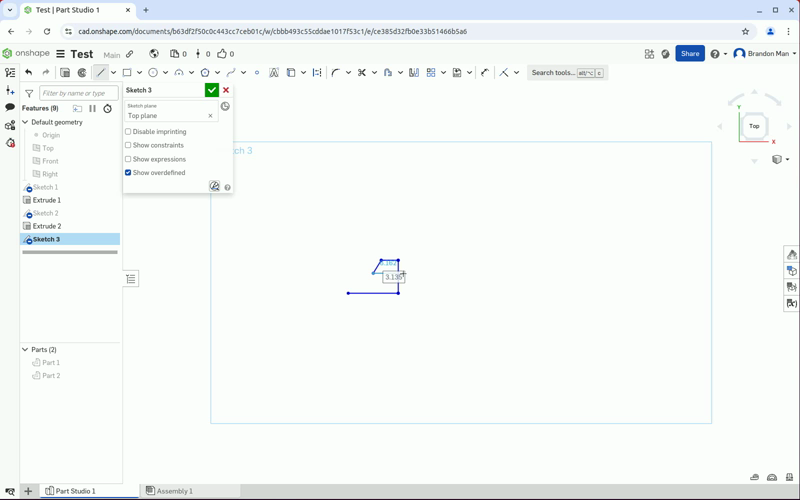
mouse_move(364, 260)
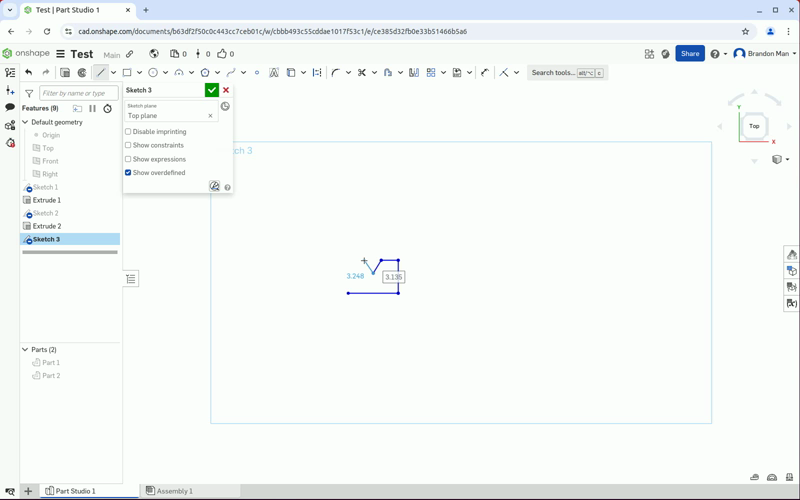
click(364, 260)
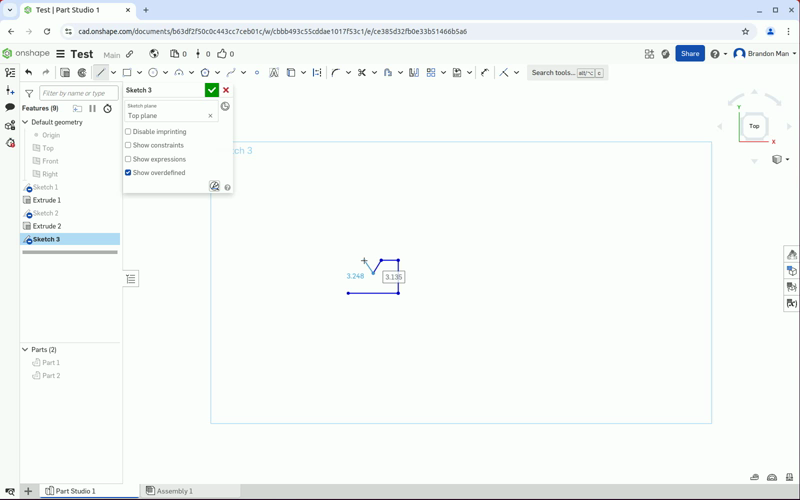
key_up(shift)
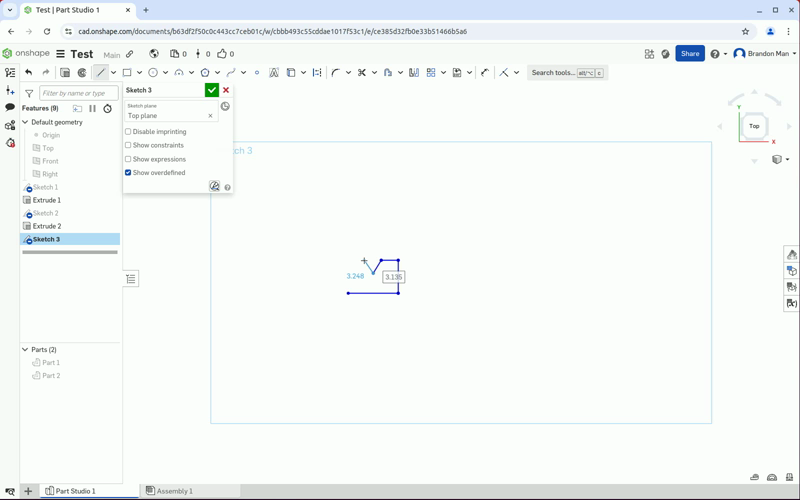
key_down(shift)
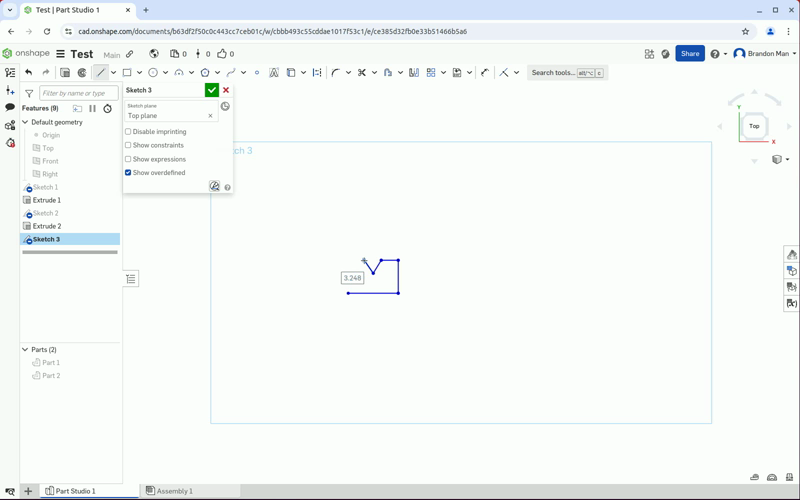
mouse_move(394, 260)
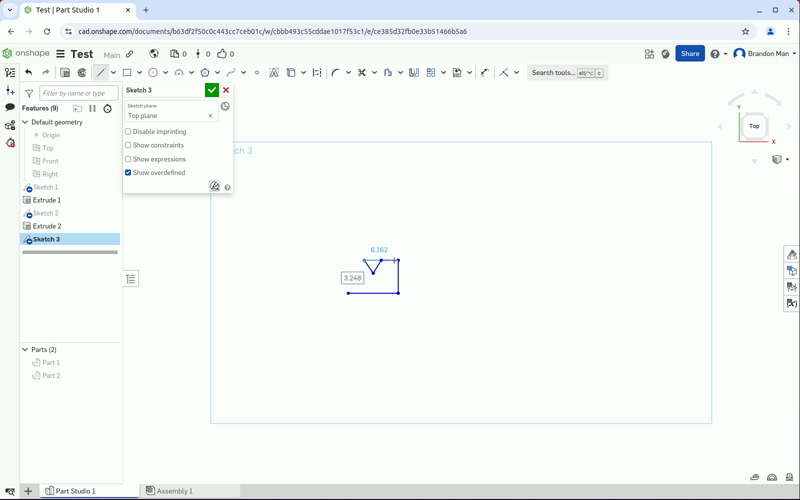
mouse_move(348, 260)
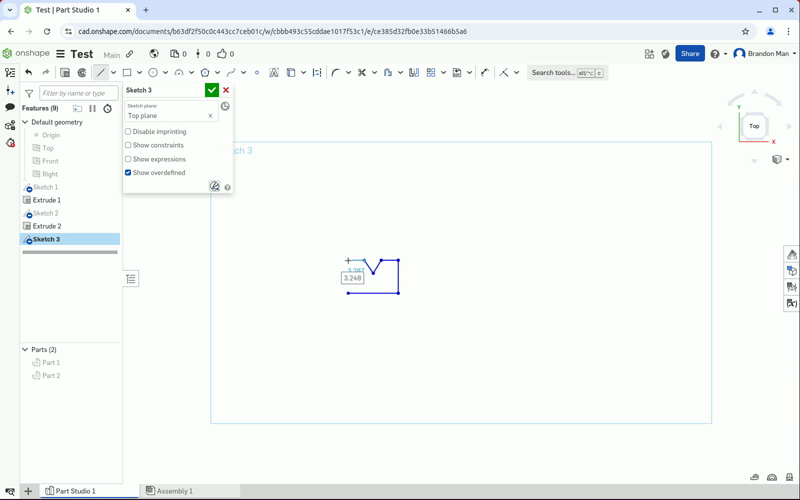
click(348, 260)
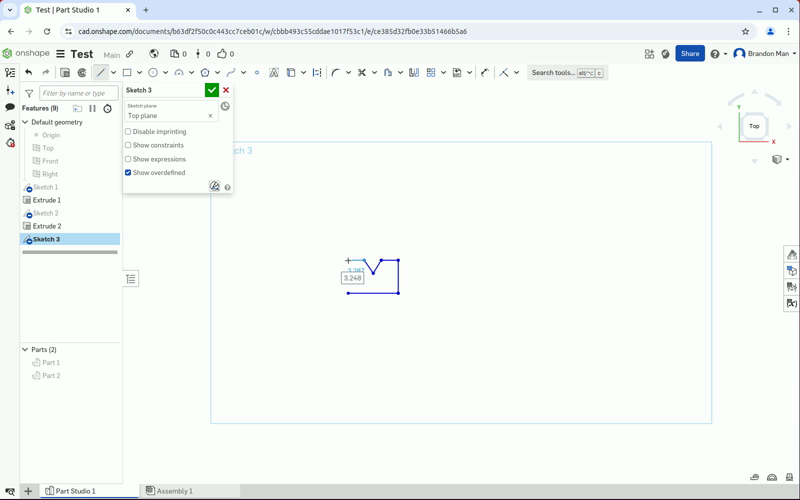
key_up(shift)
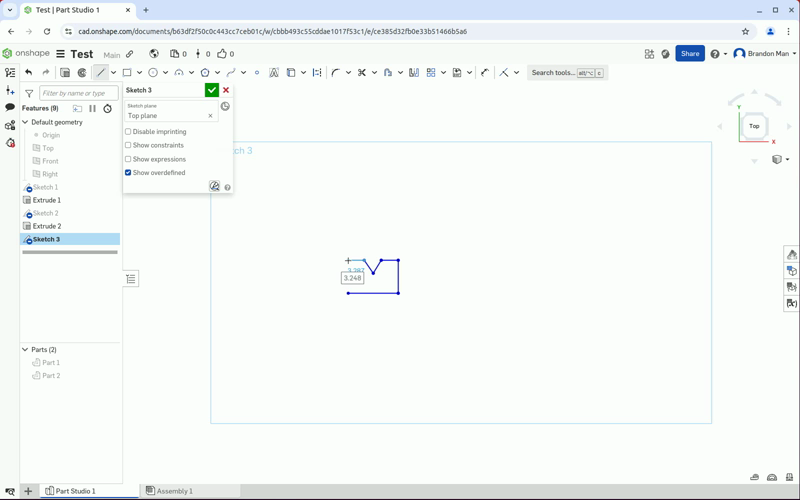
mouse_move(378, 260)
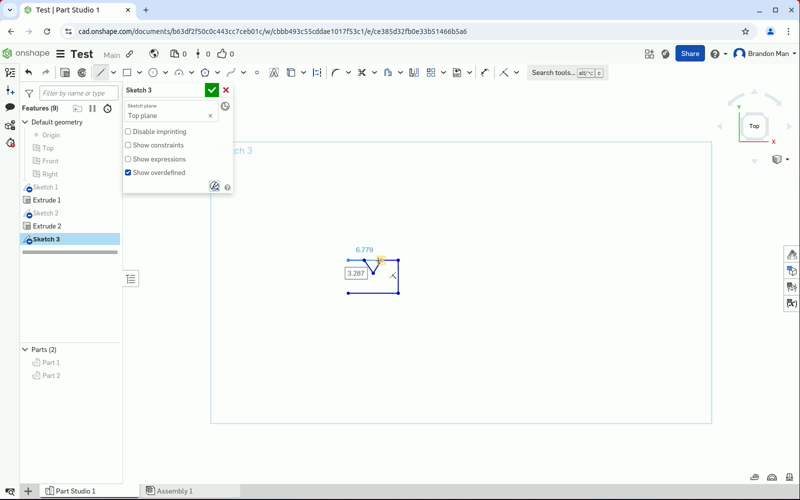
key_down(shift)
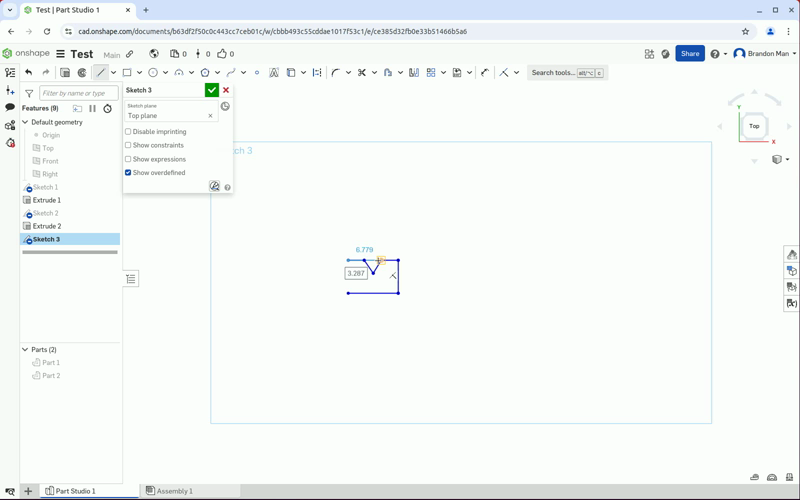
mouse_move(348, 293)
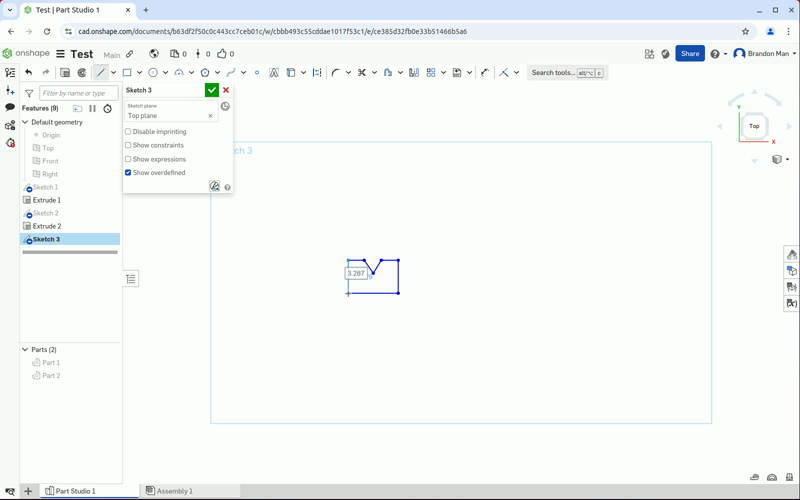
key_up(shift)
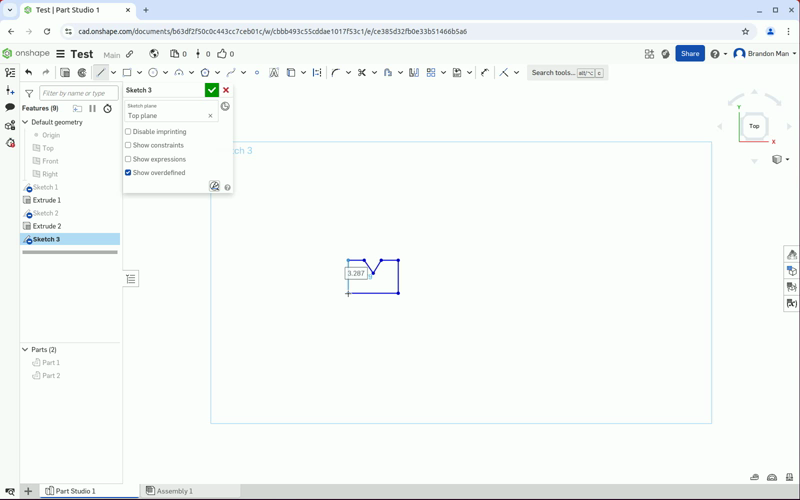
click(348, 293)
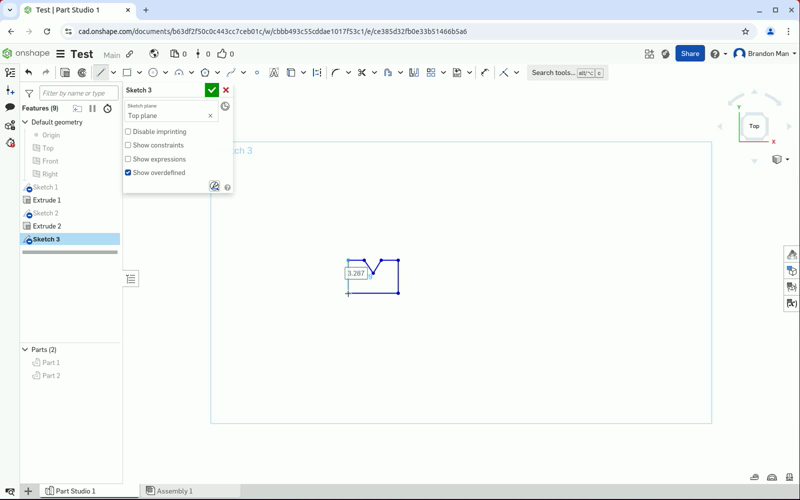
key(esc)
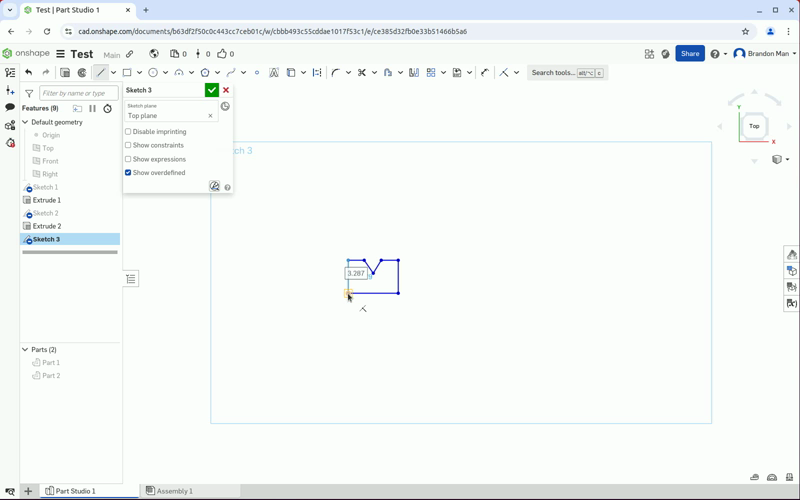
mouse_move(377, 271)
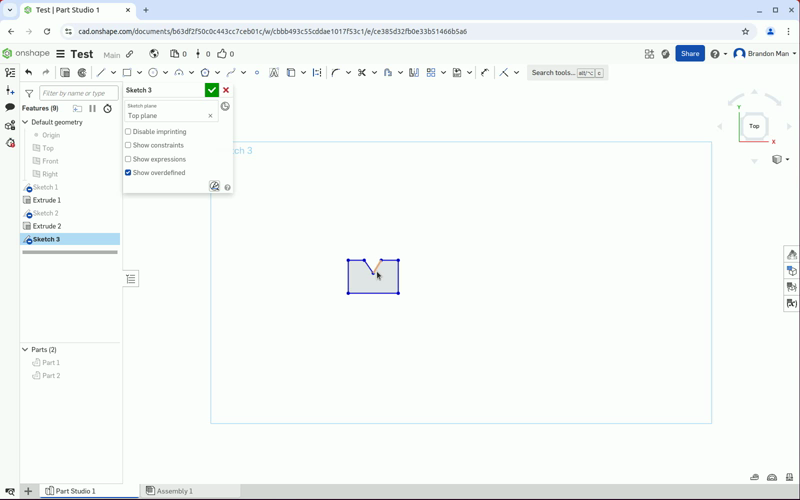
scroll(6)
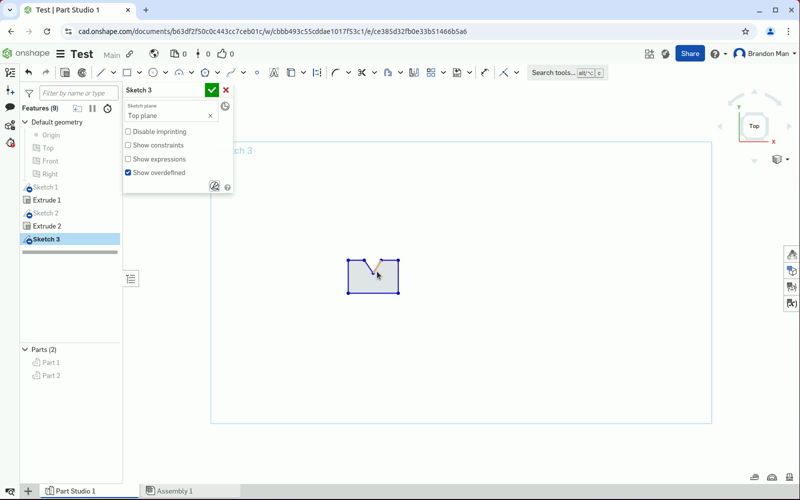
scroll(6)
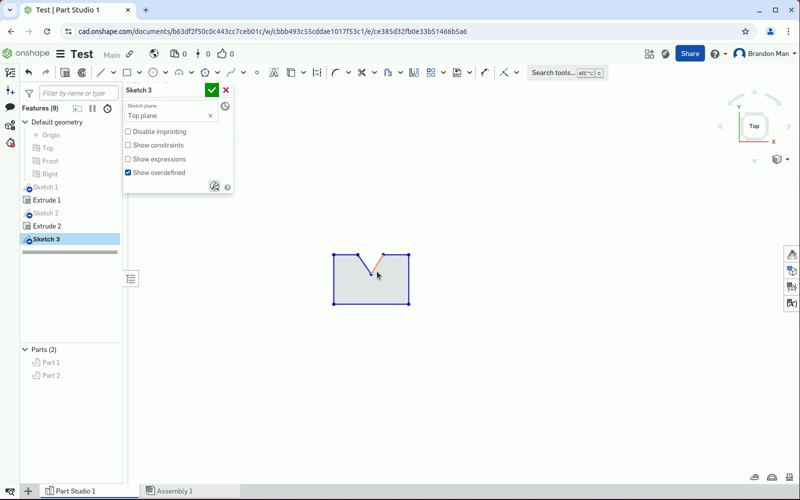
scroll(6)
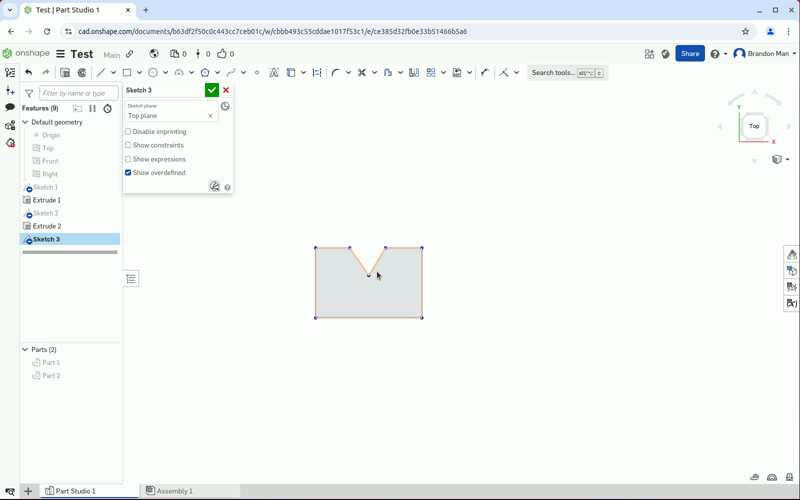
scroll(6)
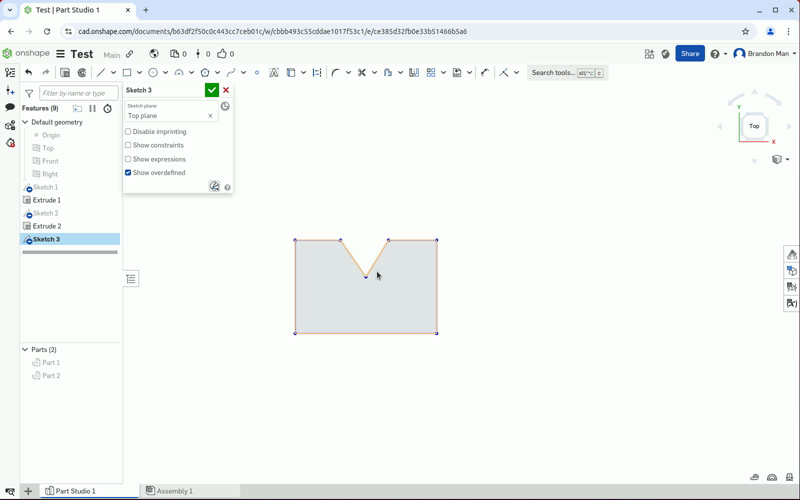
scroll(6)
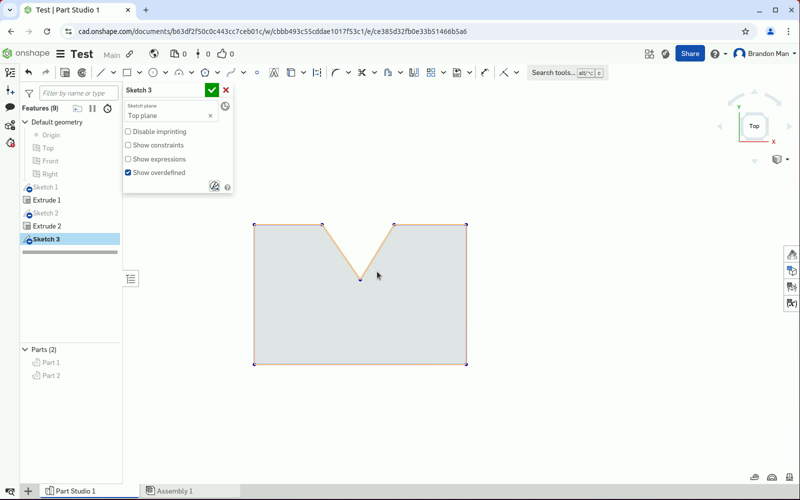
scroll(6)
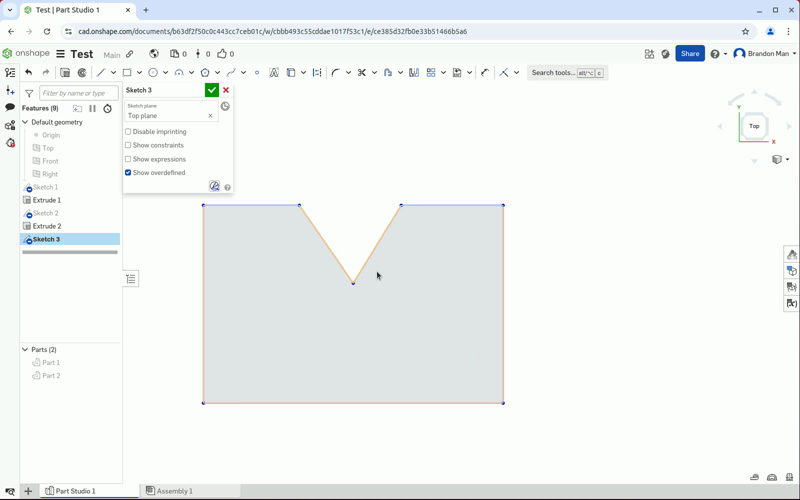
scroll(6)
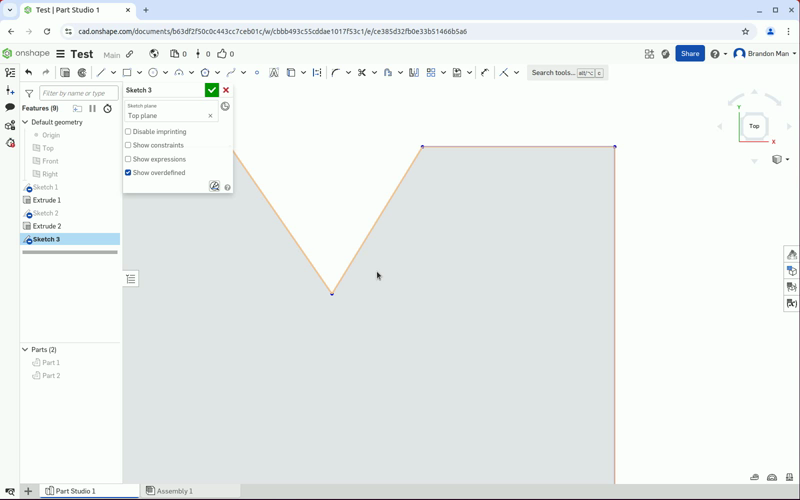
click(377, 271)
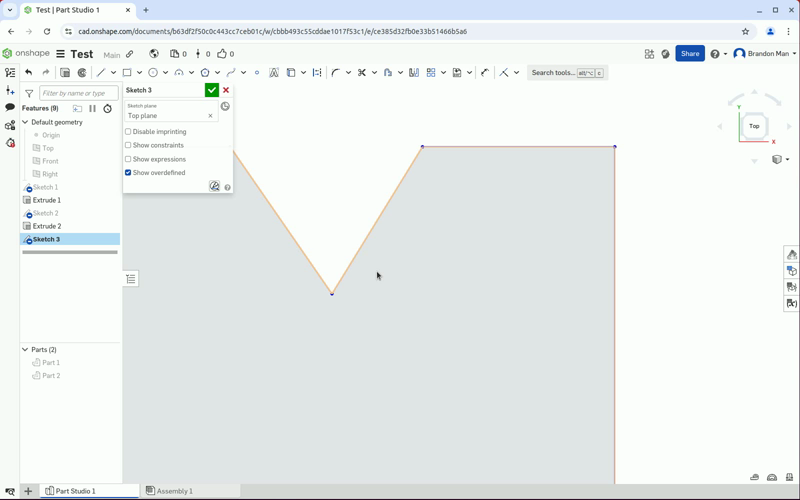
scroll(-6)
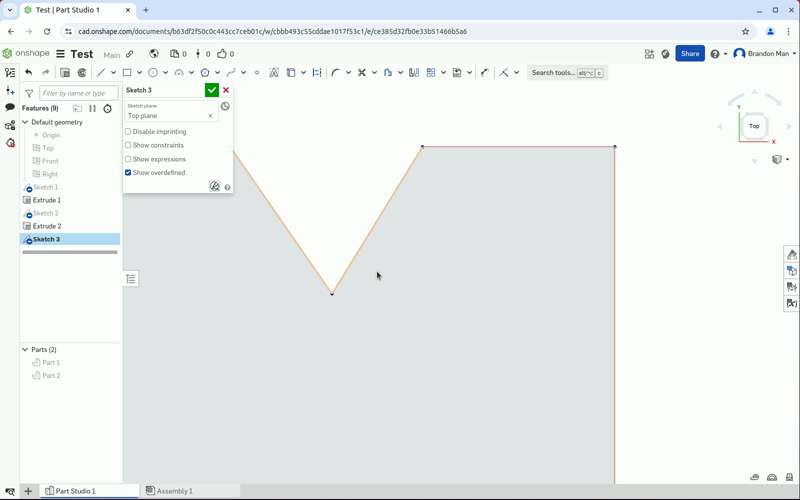
scroll(-6)
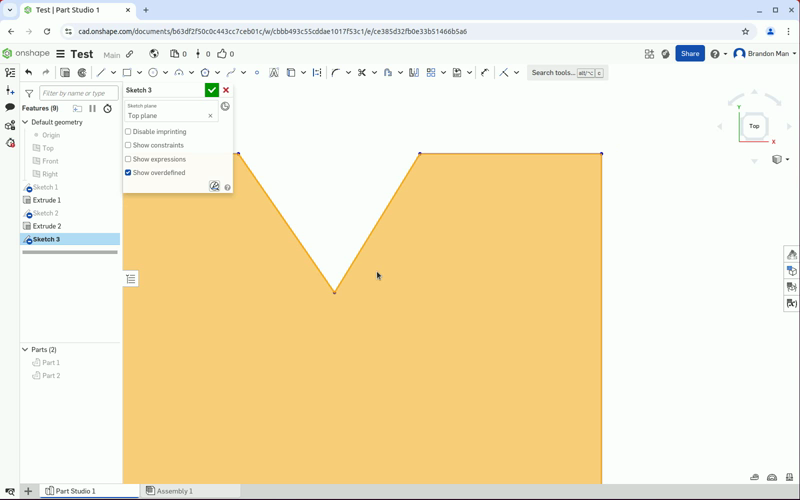
scroll(-6)
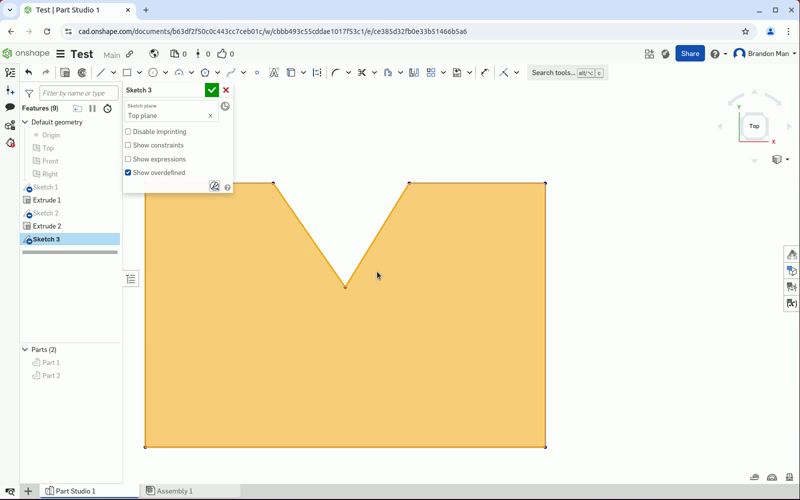
scroll(-6)
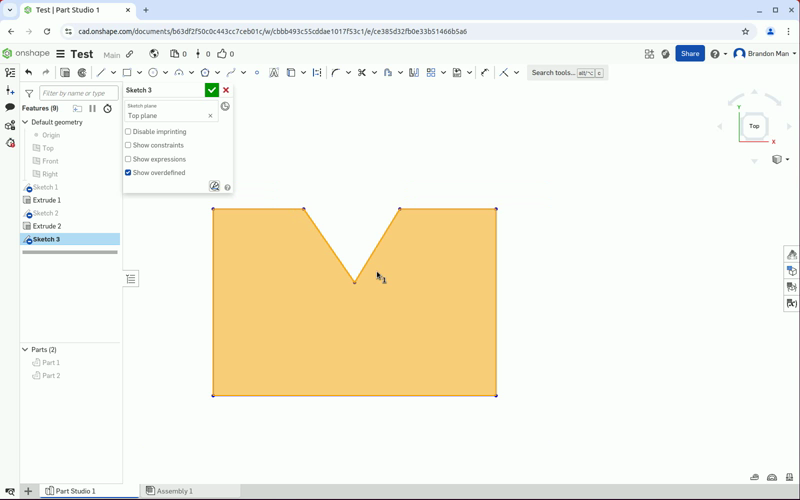
scroll(-6)
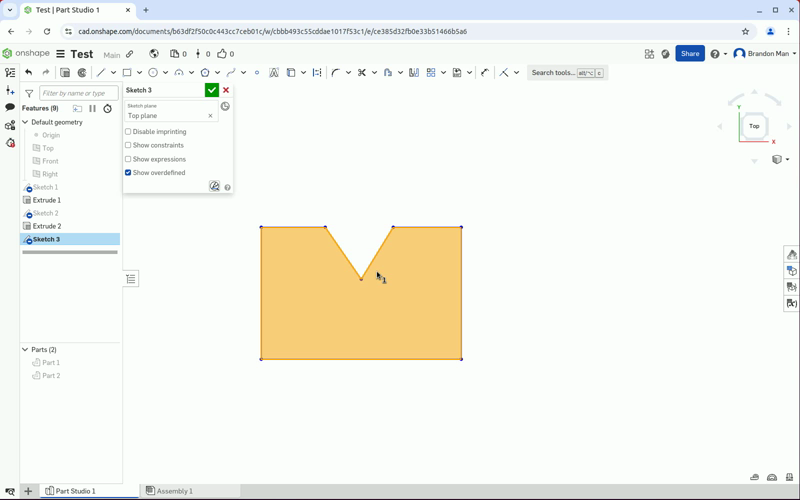
scroll(-6)
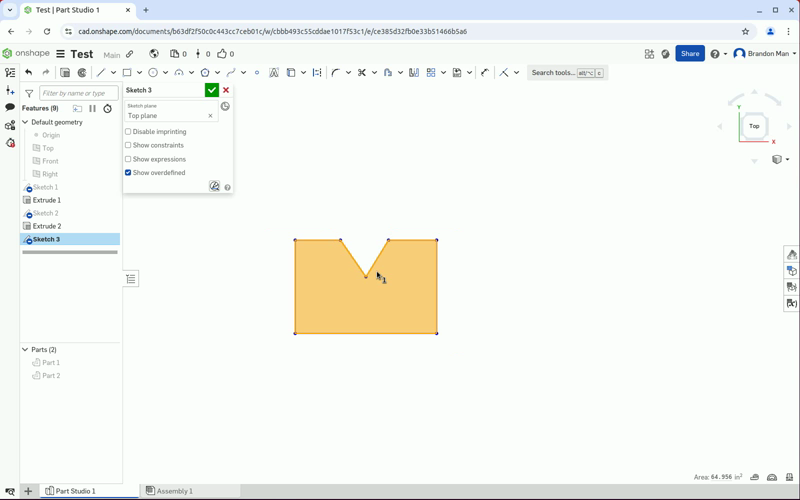
scroll(-6)
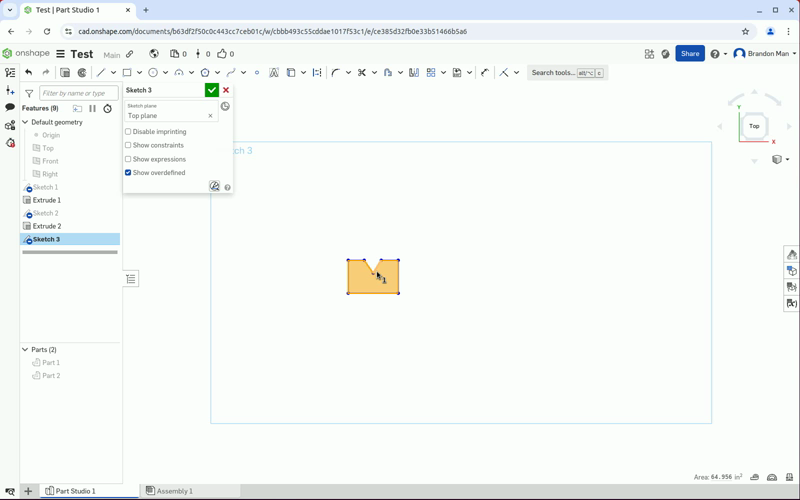
mouse_move(73, 352)
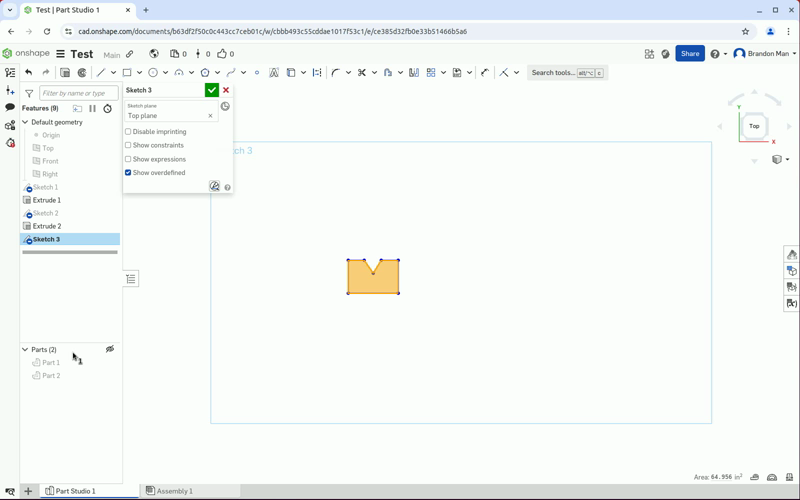
key(shift+y)
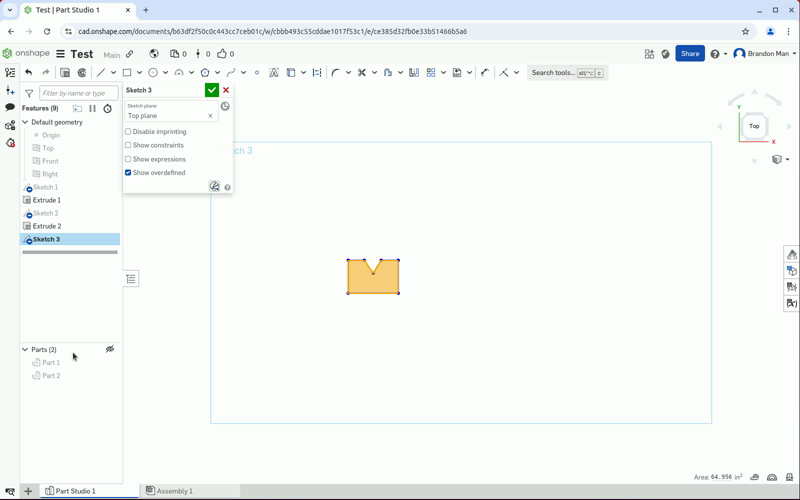
key(shift+e)
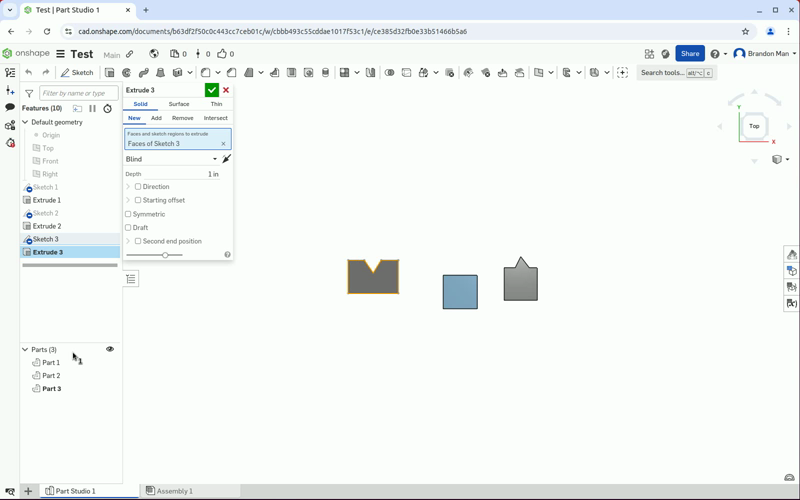
mouse_move(143, 106)
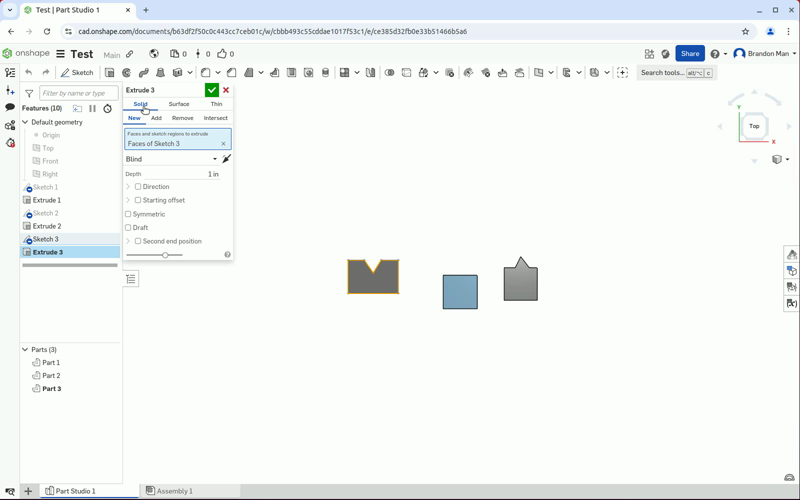
click(143, 106)
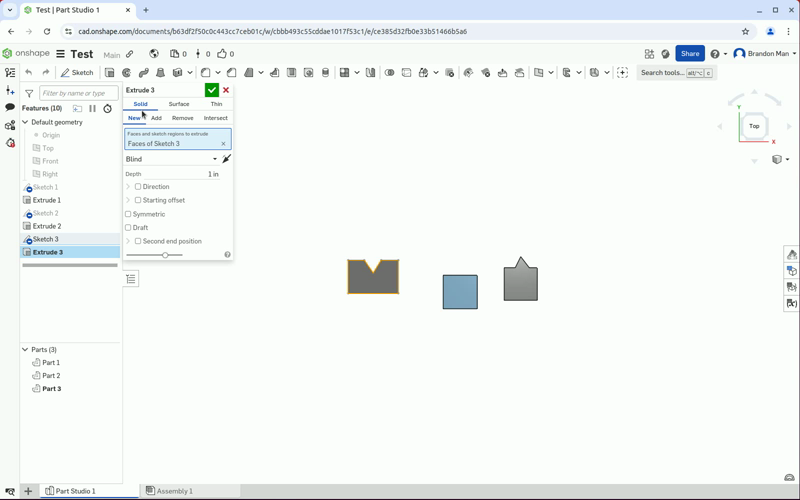
mouse_move(137, 120)
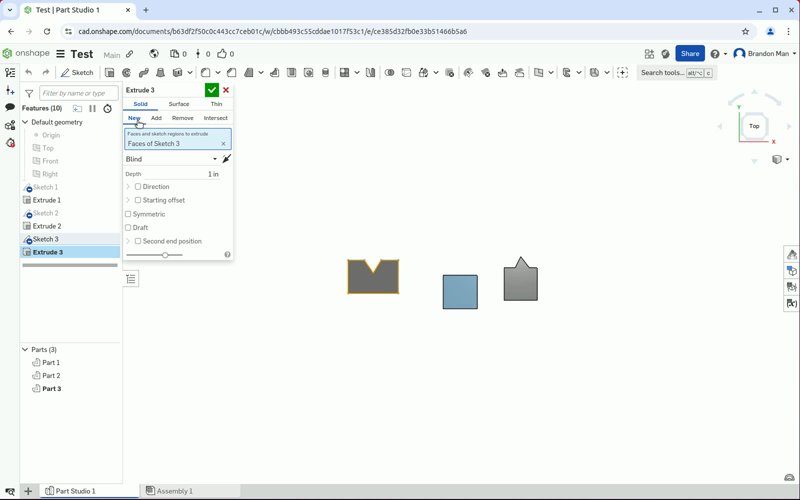
click(137, 120)
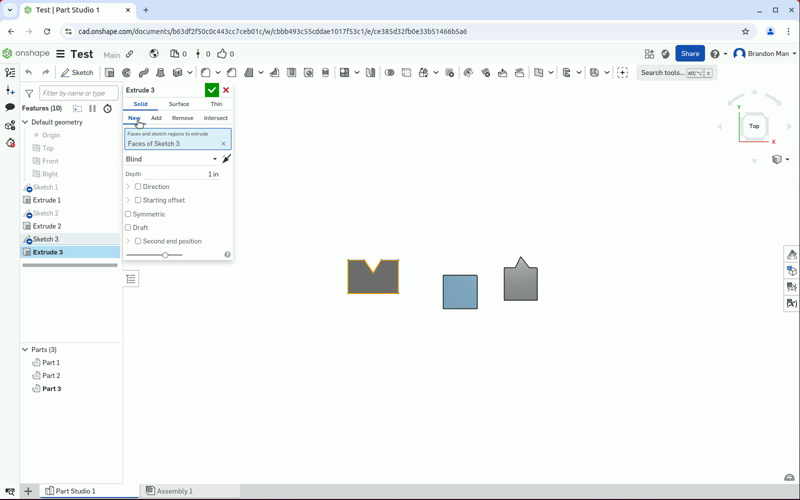
key(tab, 4)
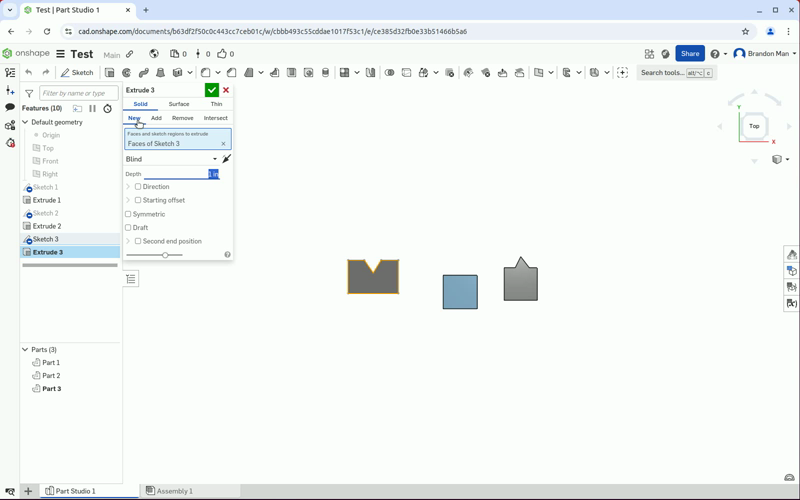
text(3.37)
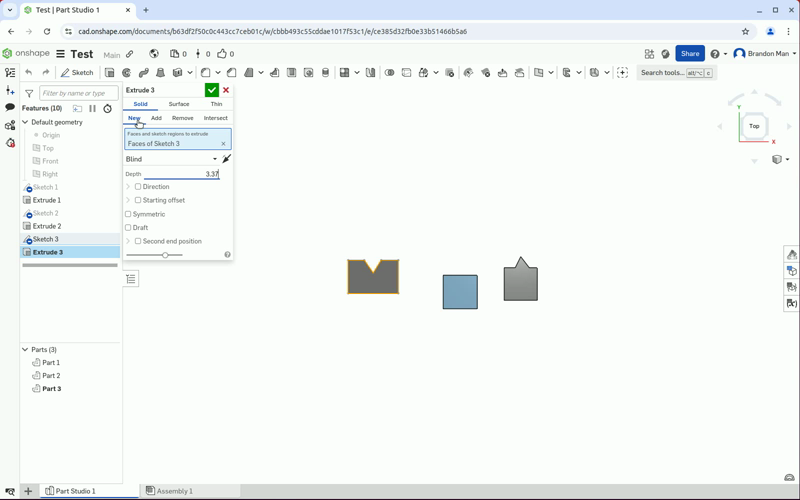
key(enter)
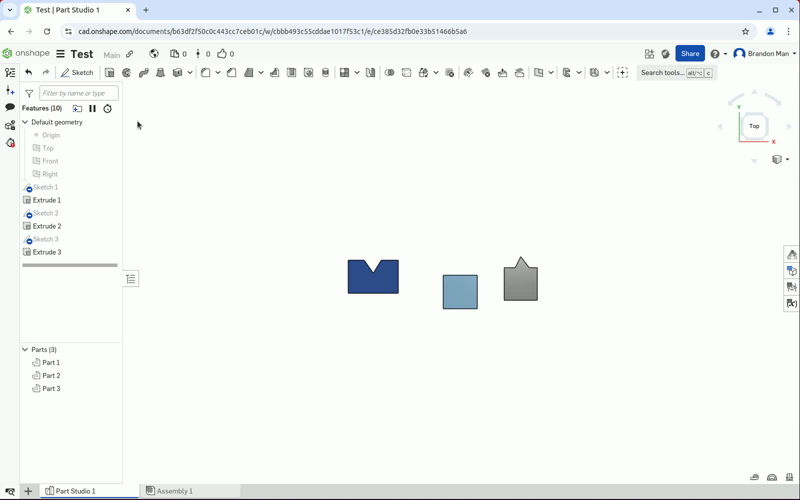
key(shift+h)
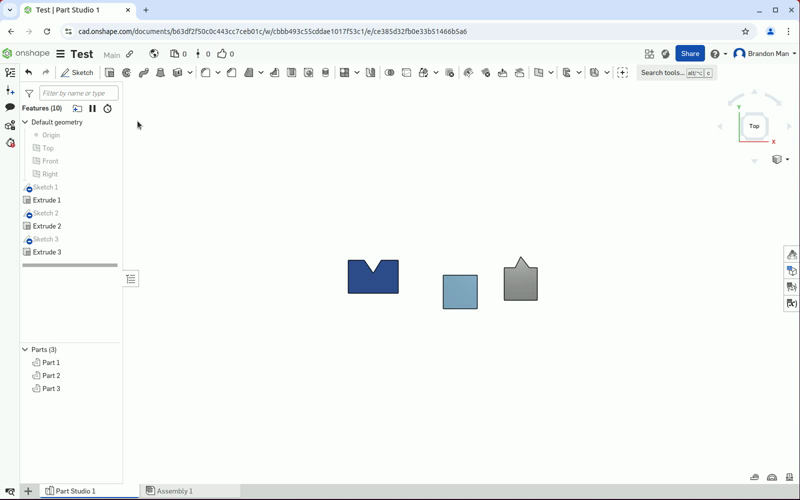
key(shift+h)
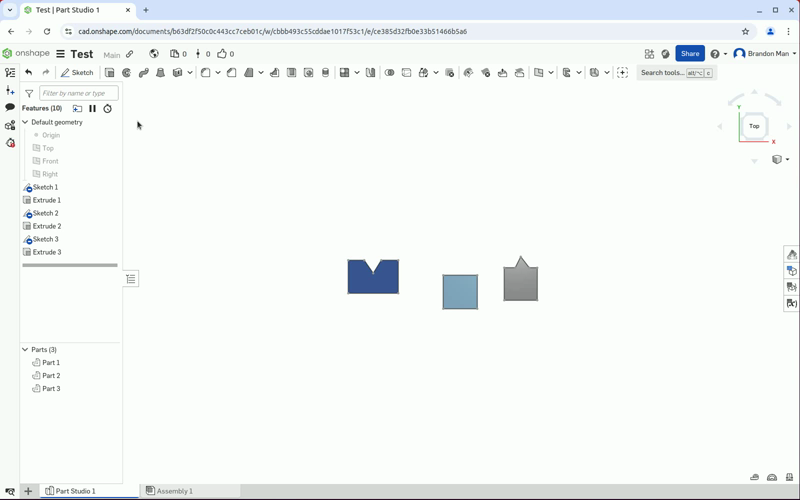
key(shift+7)
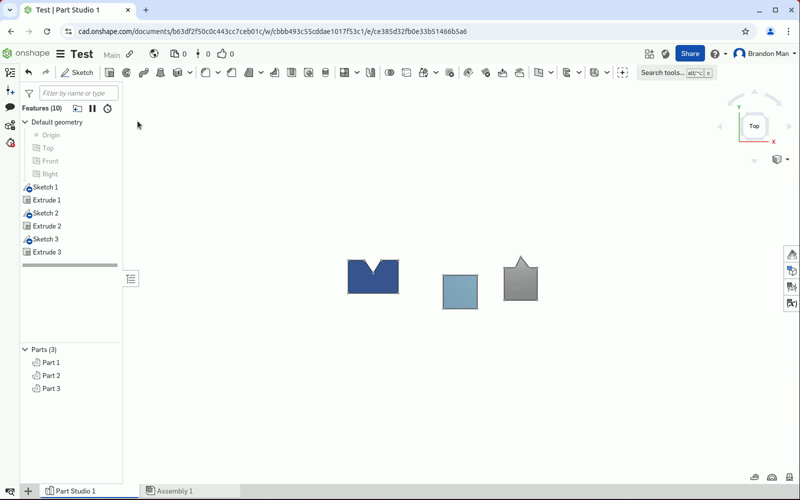
key(up, 3)
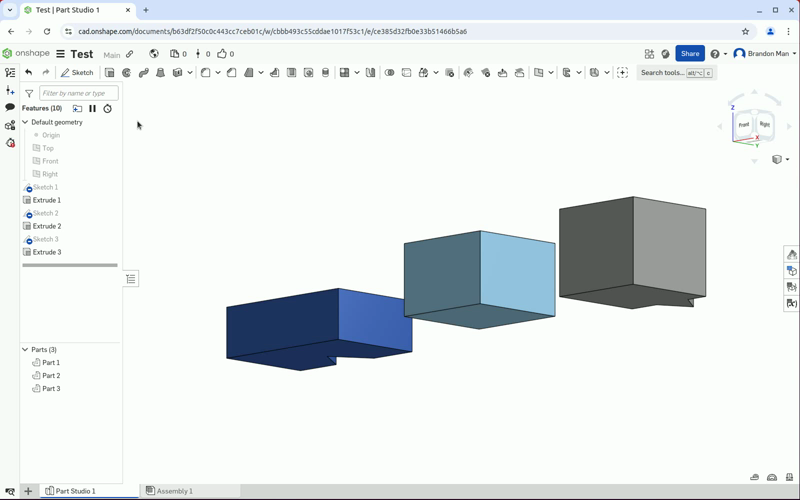
key(left, 3)
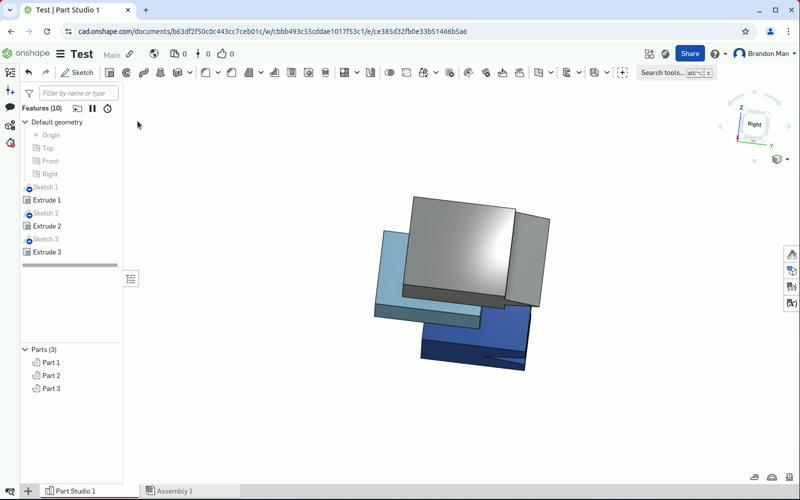
key(right, 3)
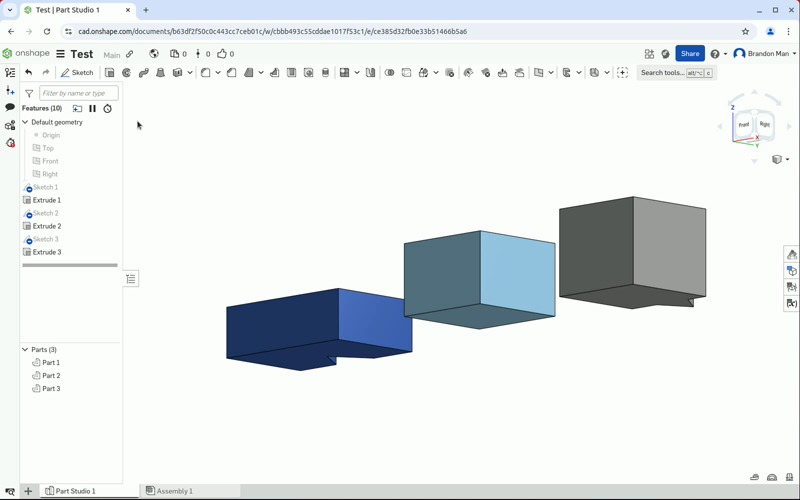
key(down, 3)
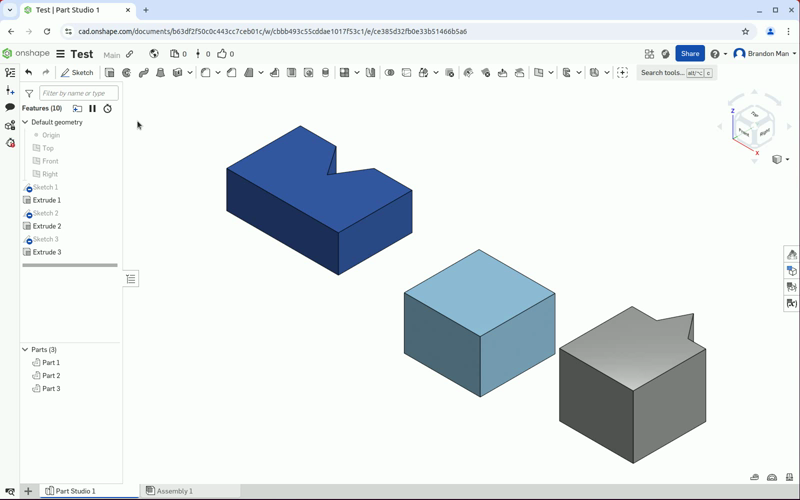
mouse_move(73, 189)
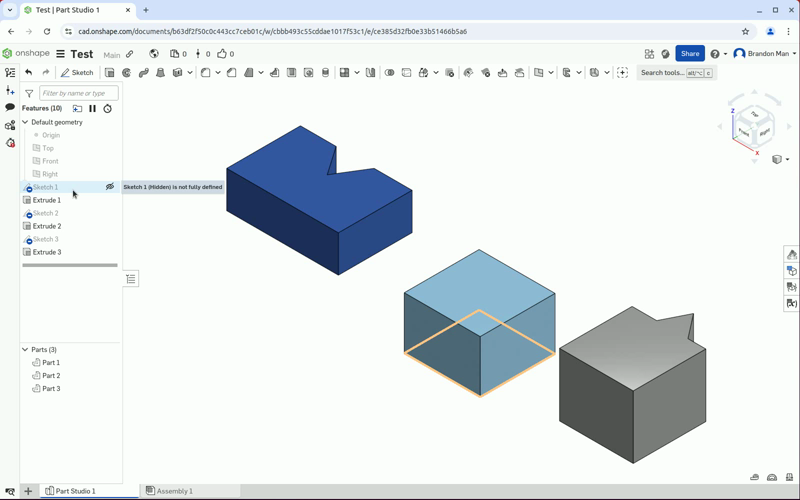
click(73, 189)